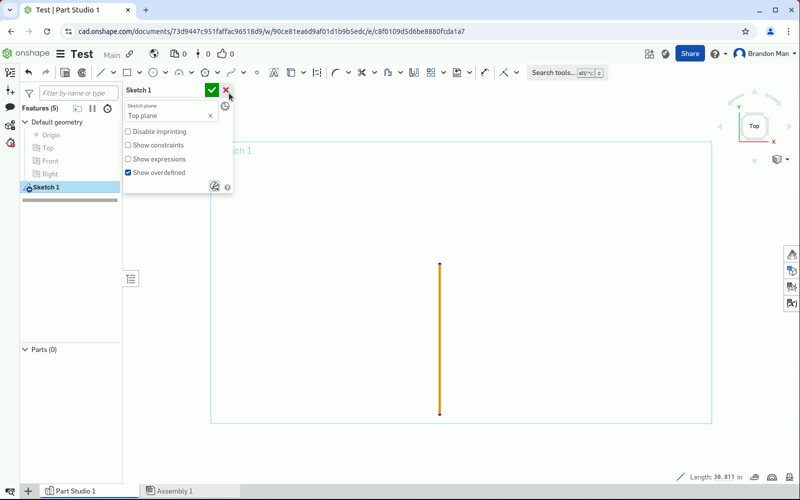
key(shift+h)
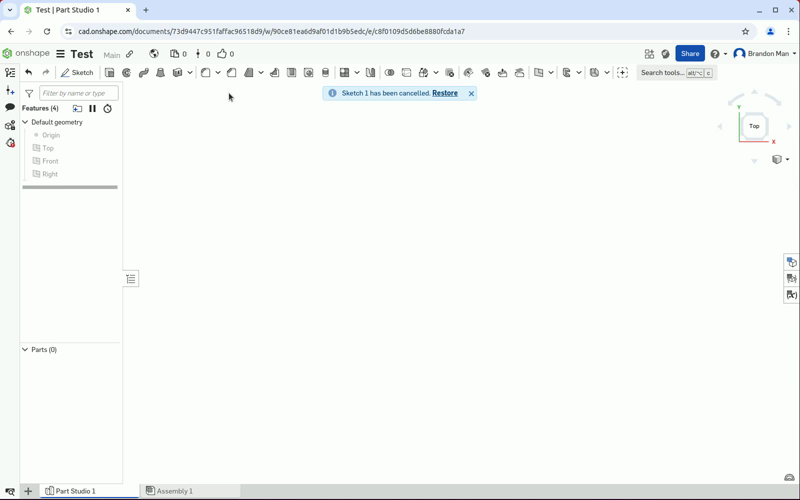
mouse_move(73, 352)
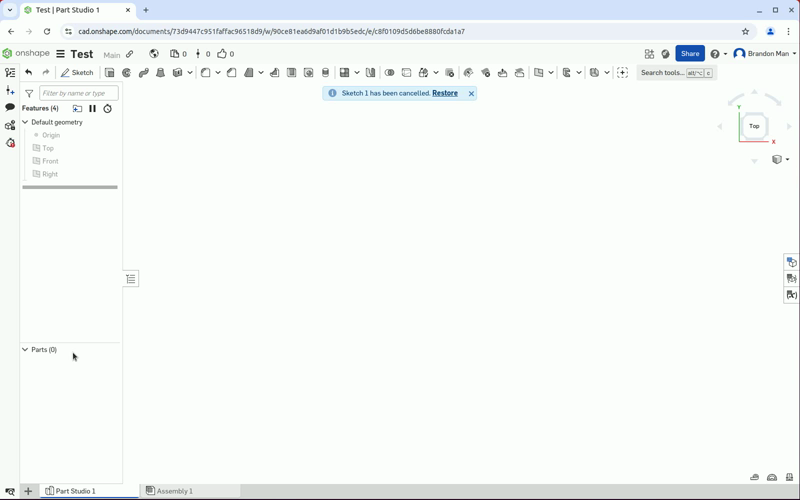
key(y)
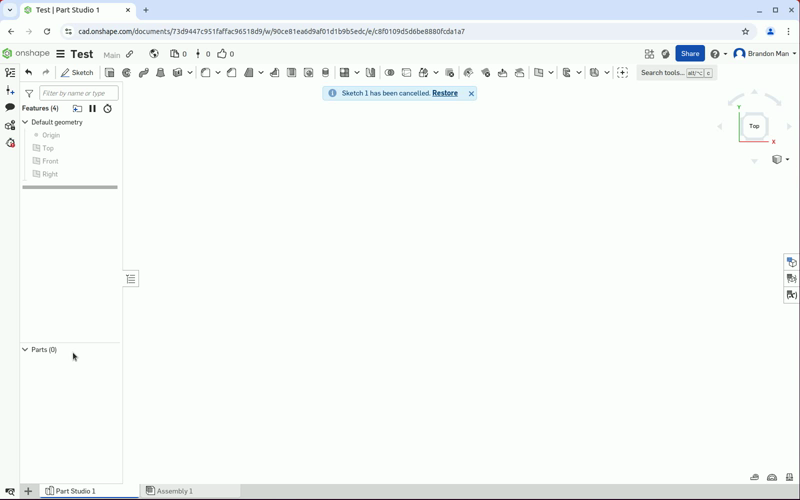
key(shift+p)
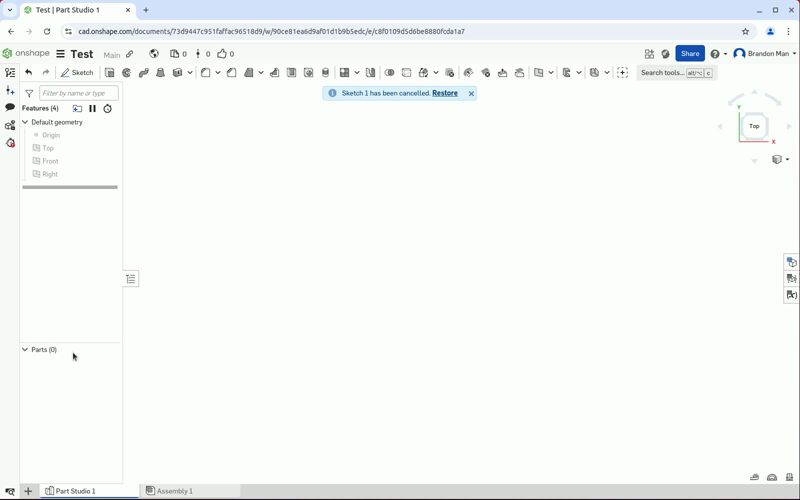
key(space)
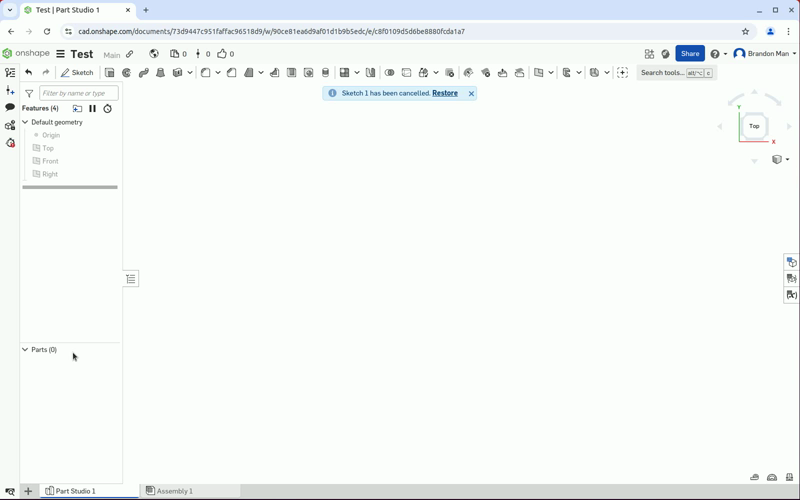
key_down(shift)
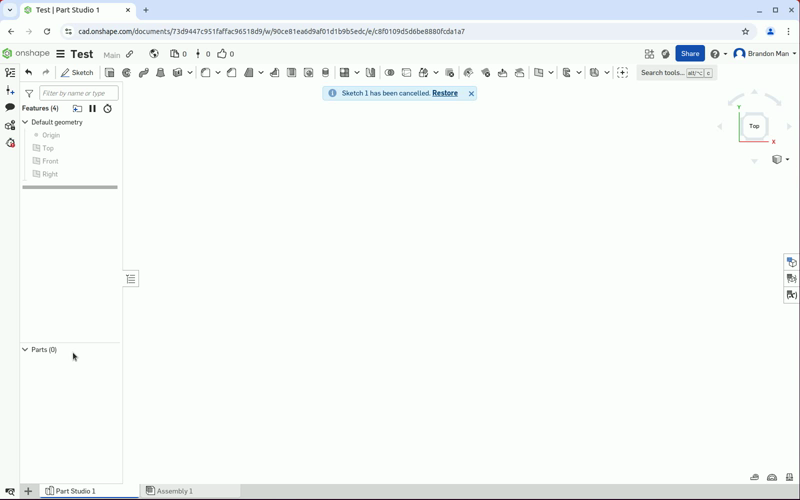
key(up)
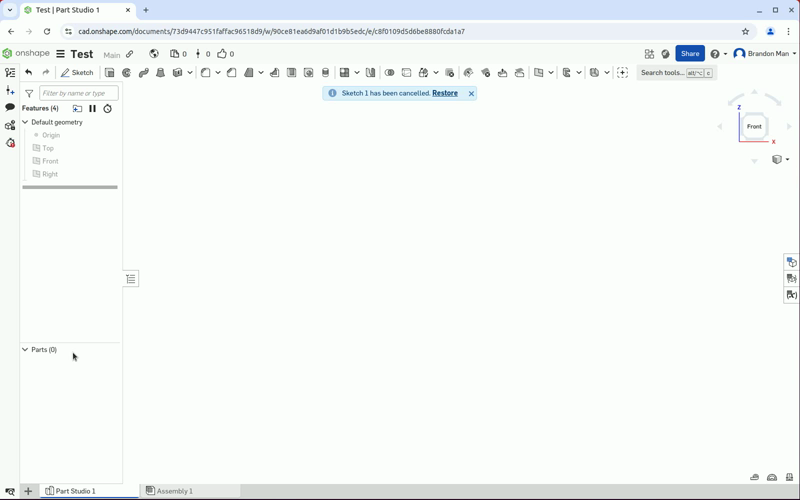
key_up(shift)
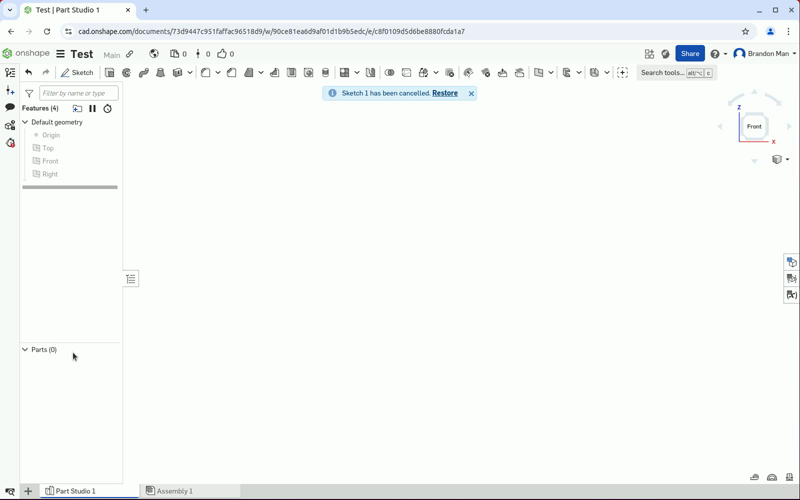
mouse_move(73, 352)
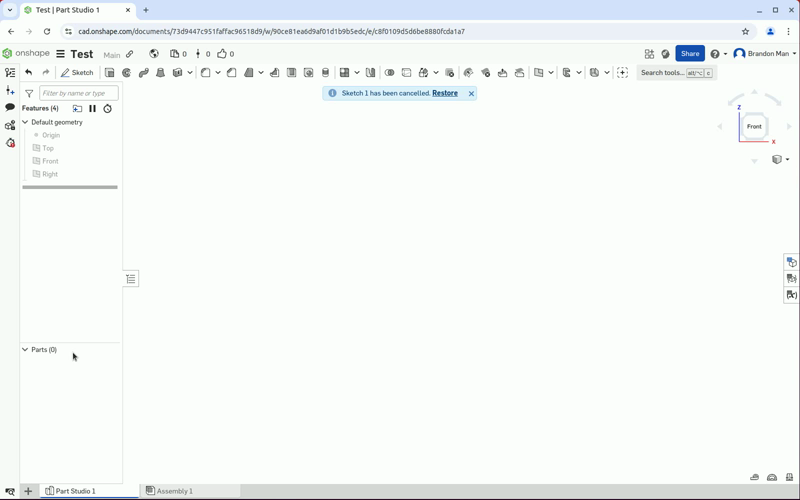
key(shift+y)
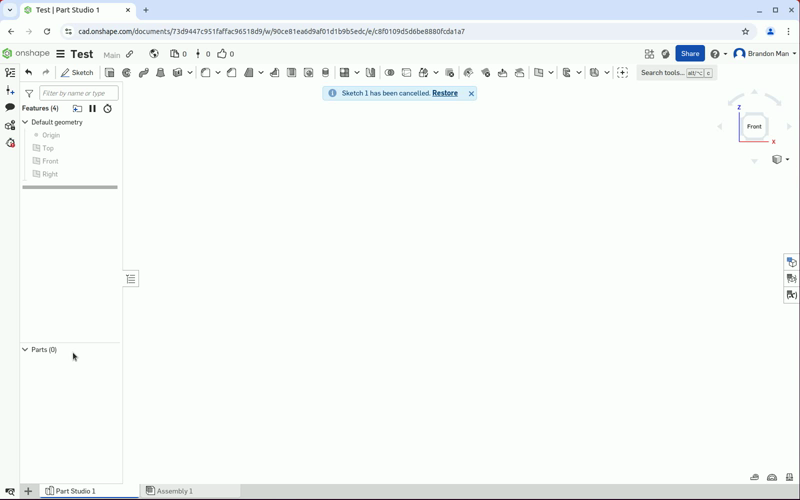
key(shift+s)
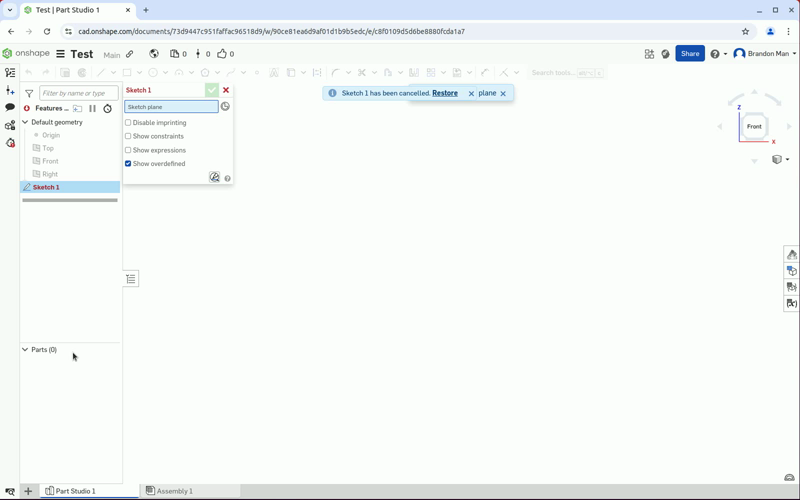
mouse_move(73, 163)
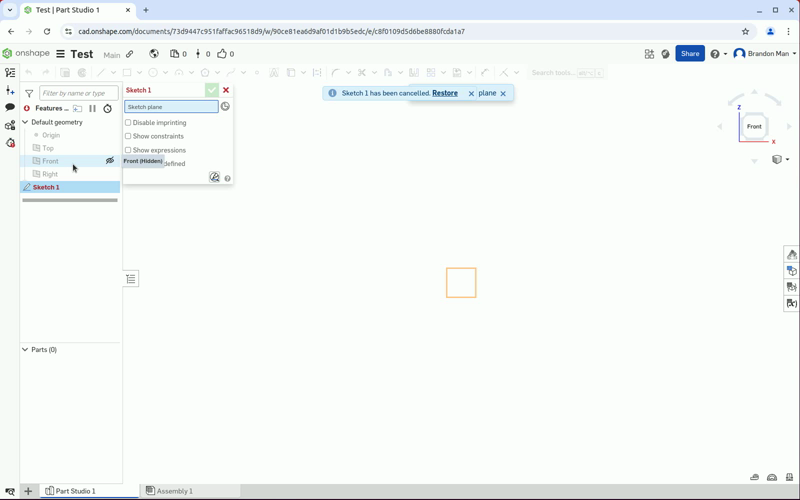
click(73, 163)
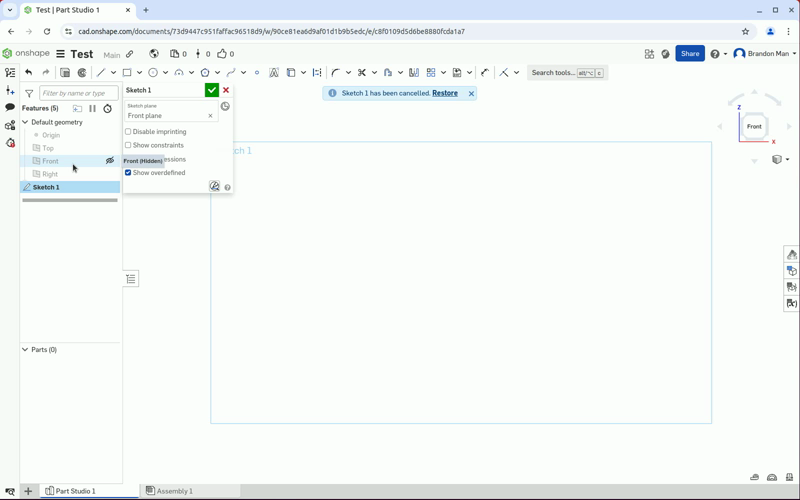
mouse_move(73, 352)
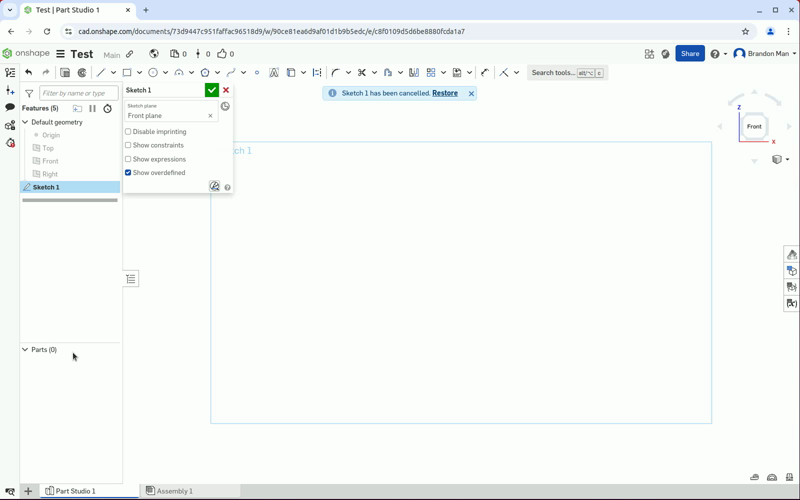
key(y)
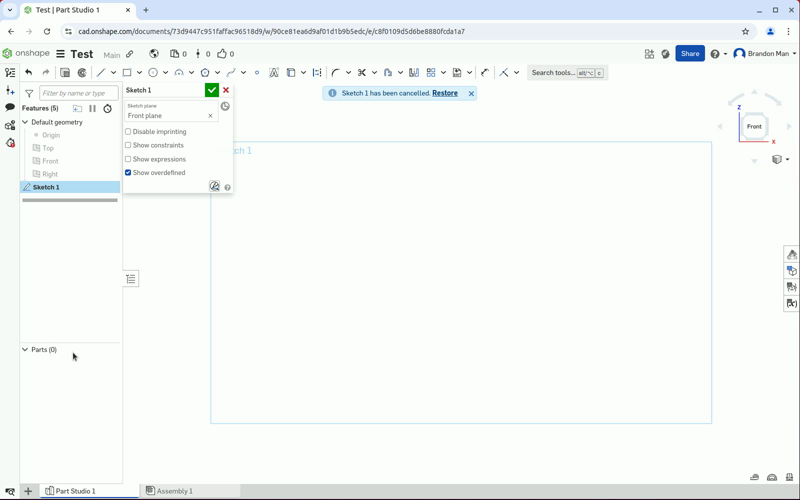
key(l)
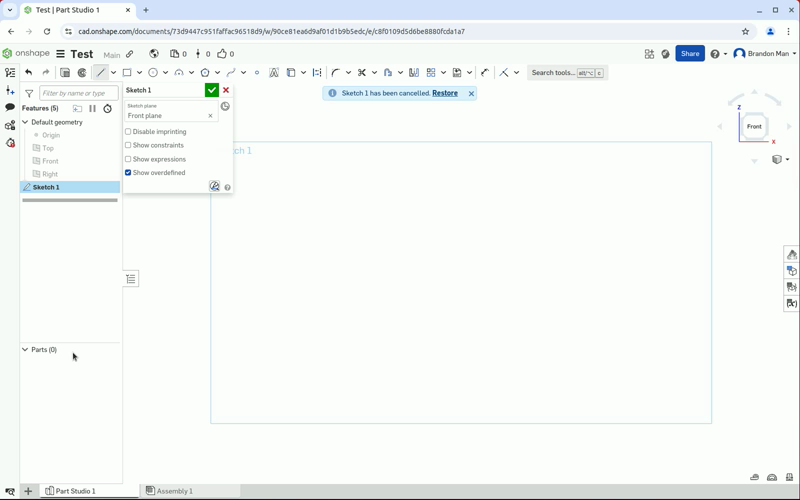
key_down(shift)
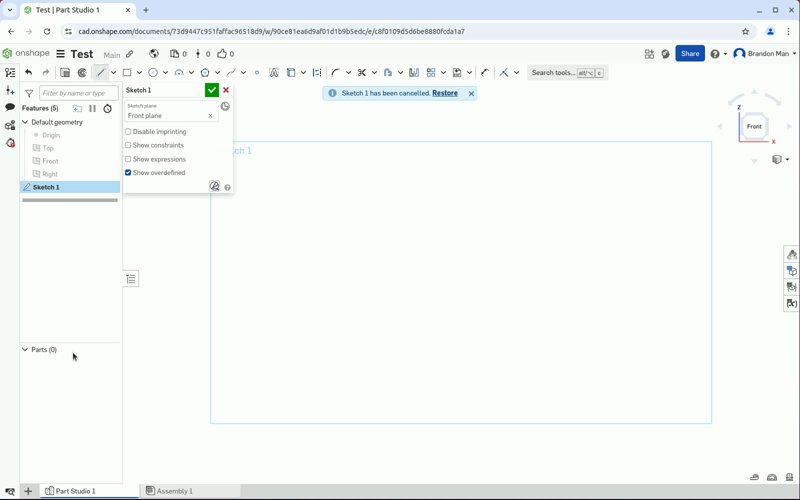
mouse_move(348, 266)
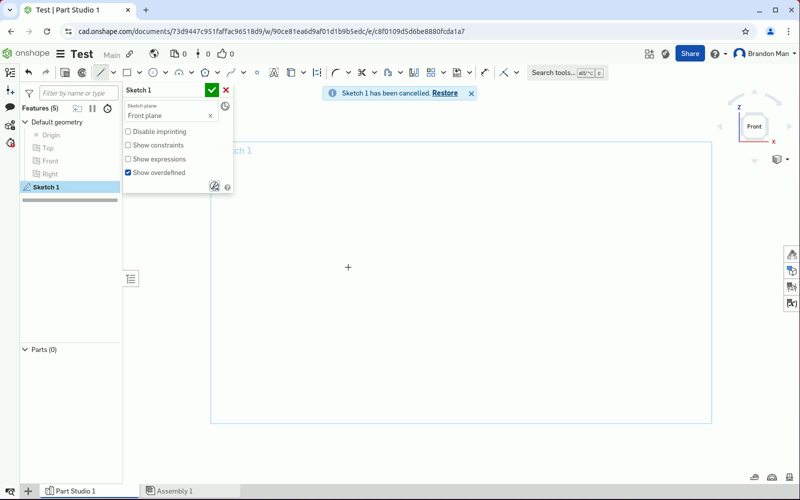
click(348, 266)
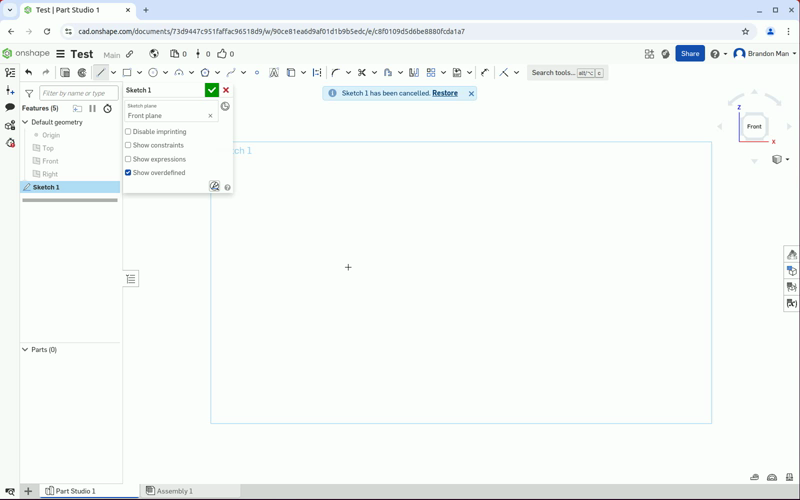
key_up(shift)
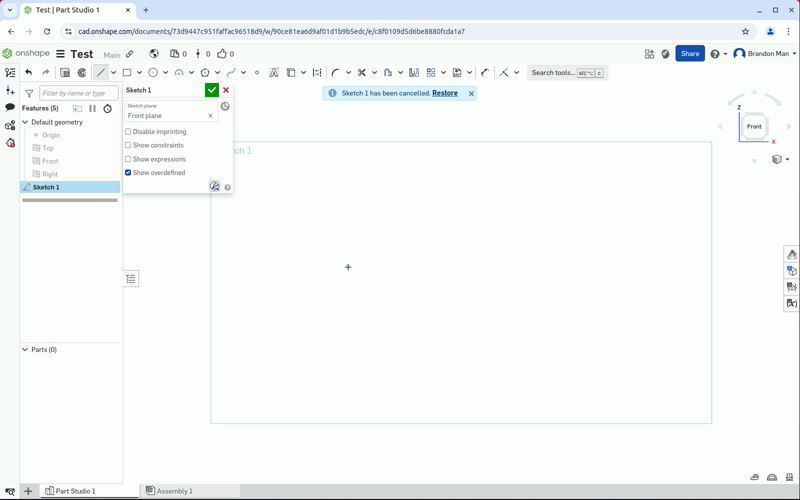
key_down(shift)
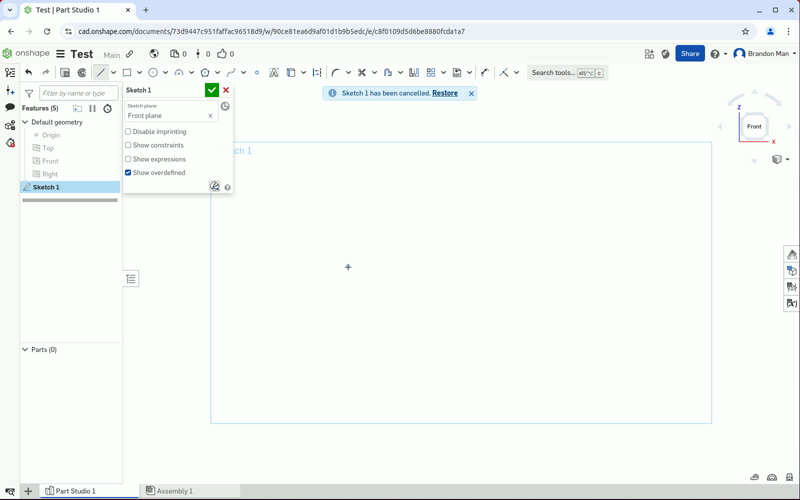
mouse_move(378, 266)
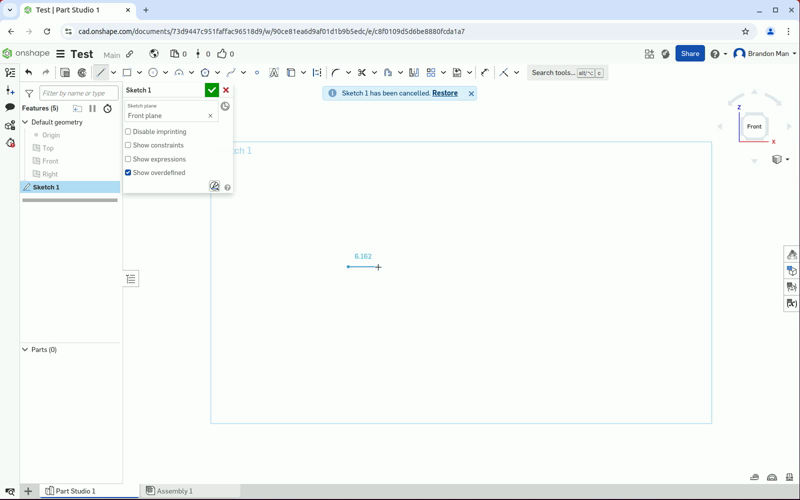
mouse_move(367, 266)
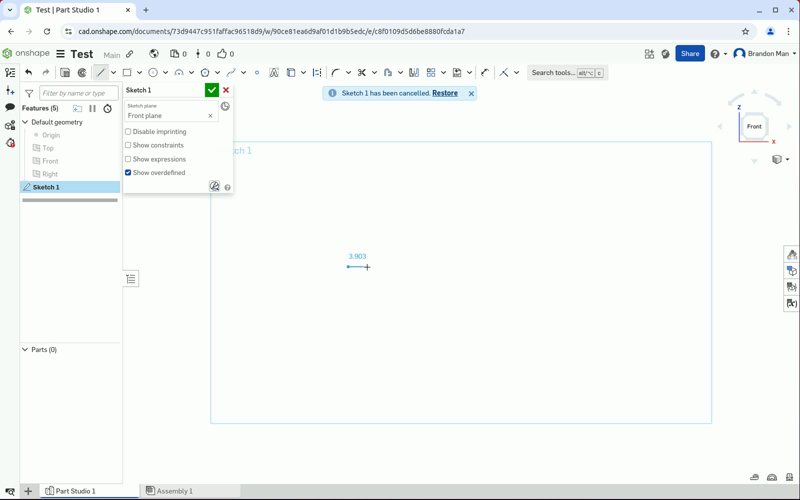
click(367, 266)
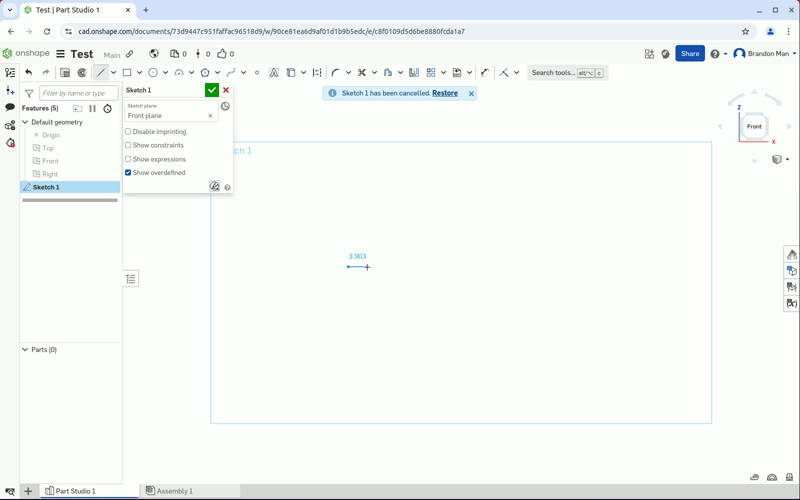
key_up(shift)
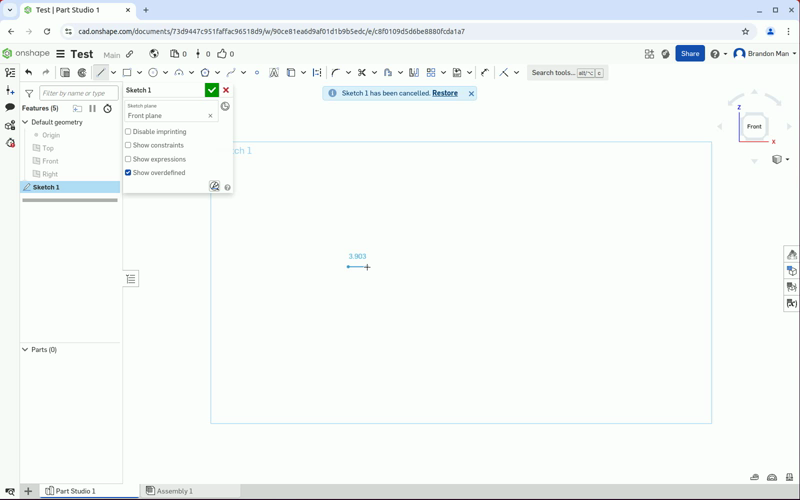
key_down(shift)
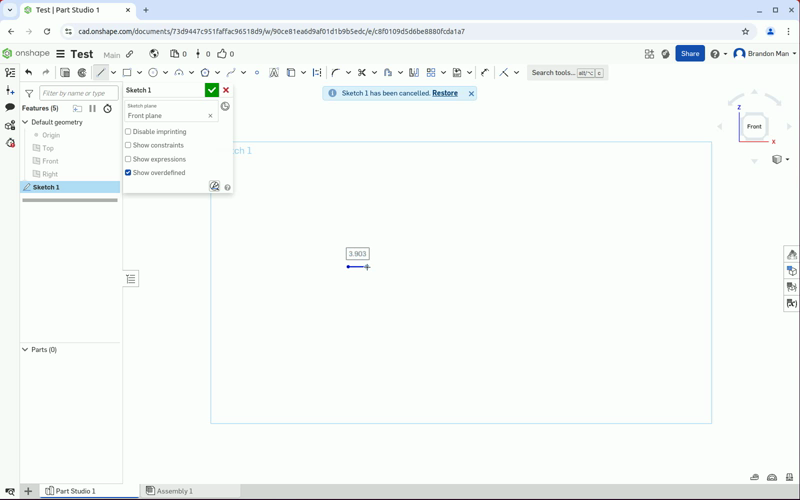
mouse_move(397, 266)
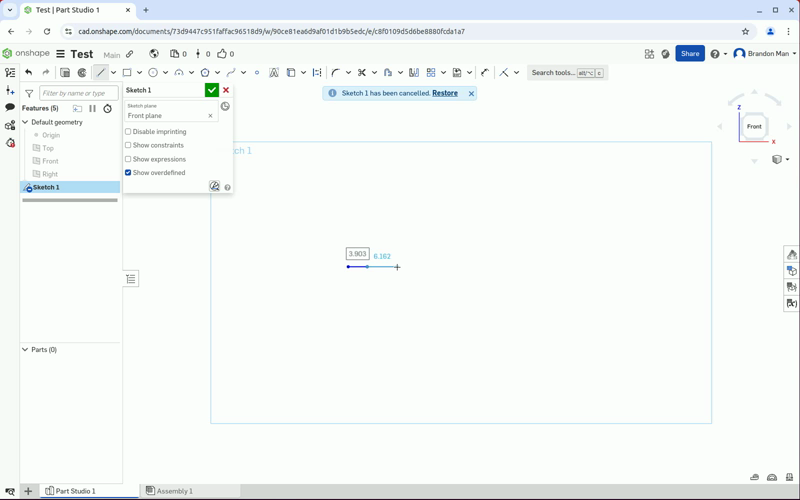
mouse_move(367, 282)
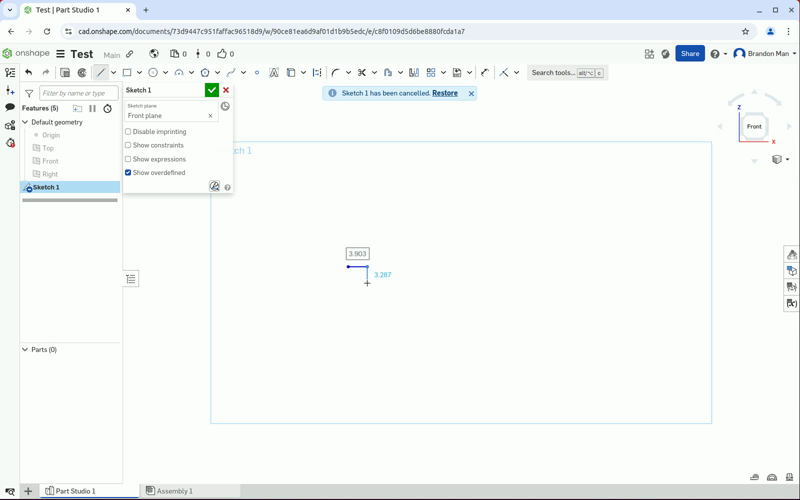
click(367, 282)
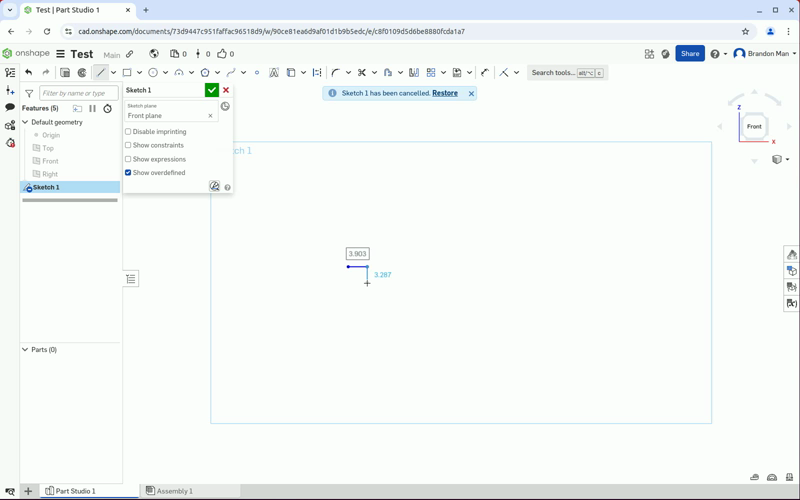
key_up(shift)
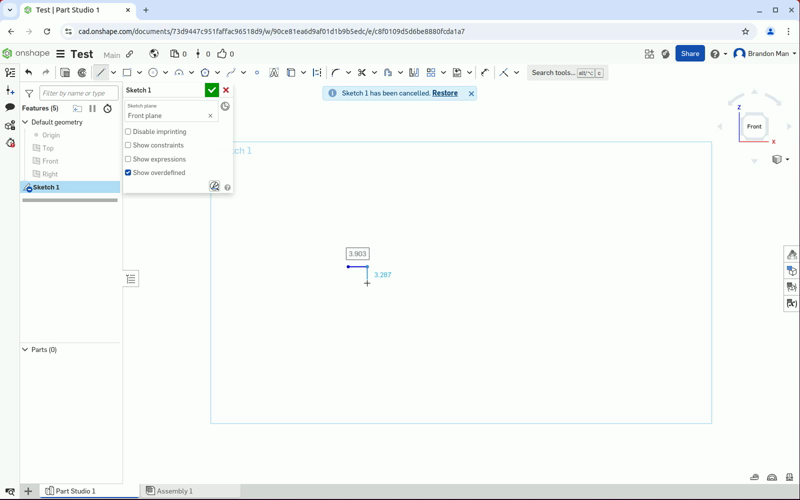
key_down(shift)
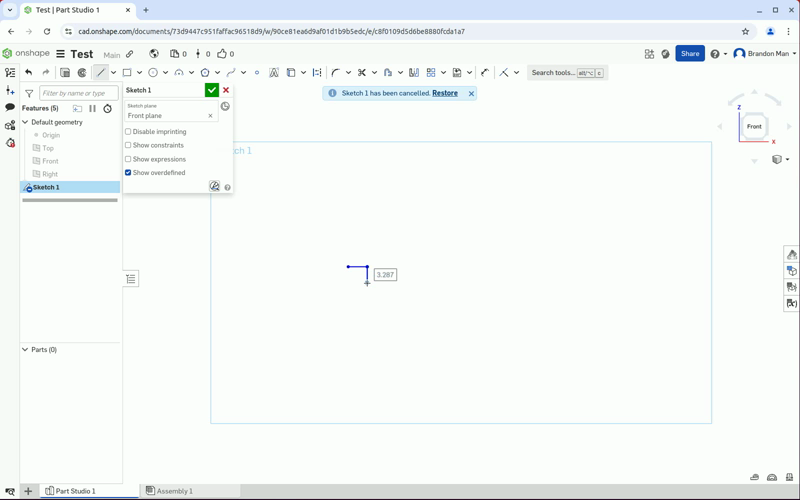
mouse_move(553, 282)
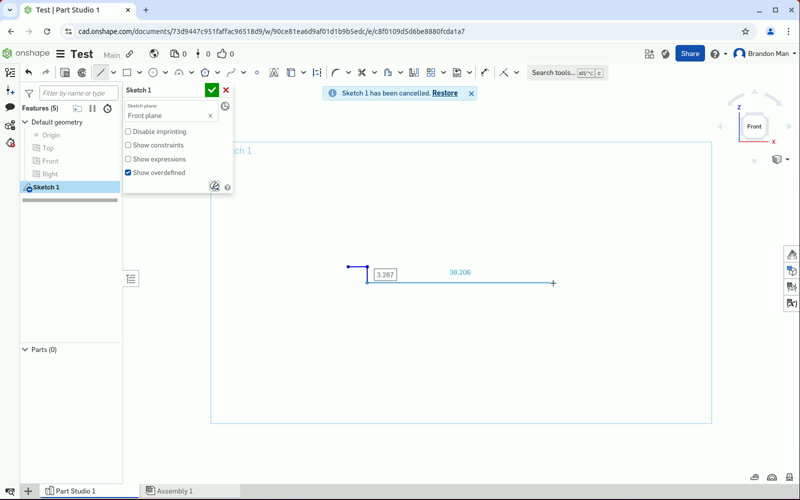
click(553, 282)
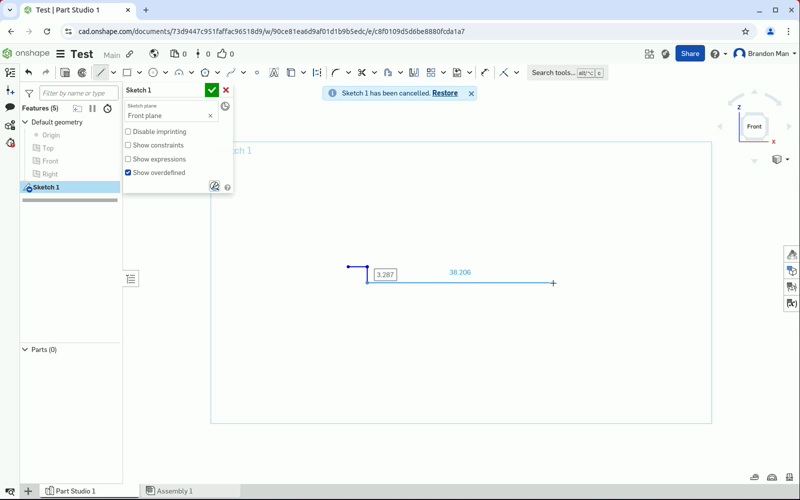
key_up(shift)
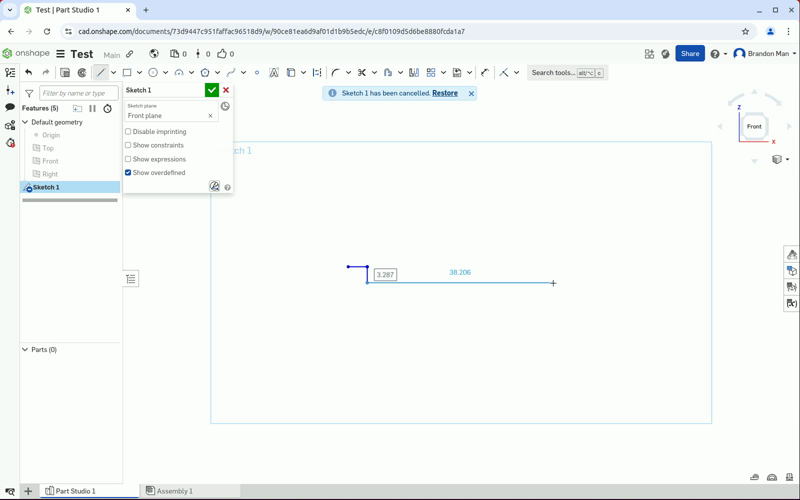
key_down(shift)
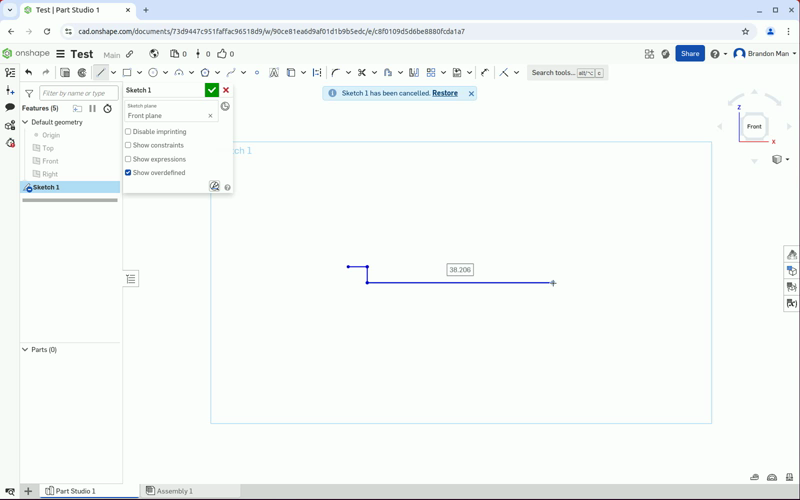
mouse_move(583, 282)
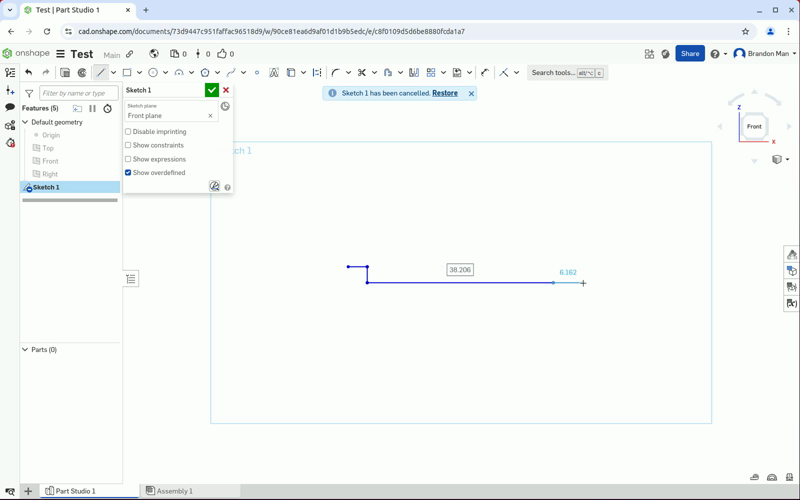
mouse_move(553, 266)
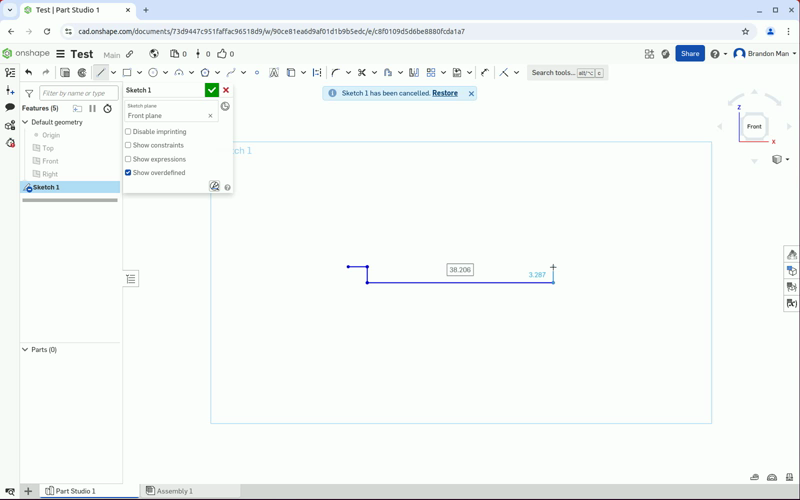
click(553, 266)
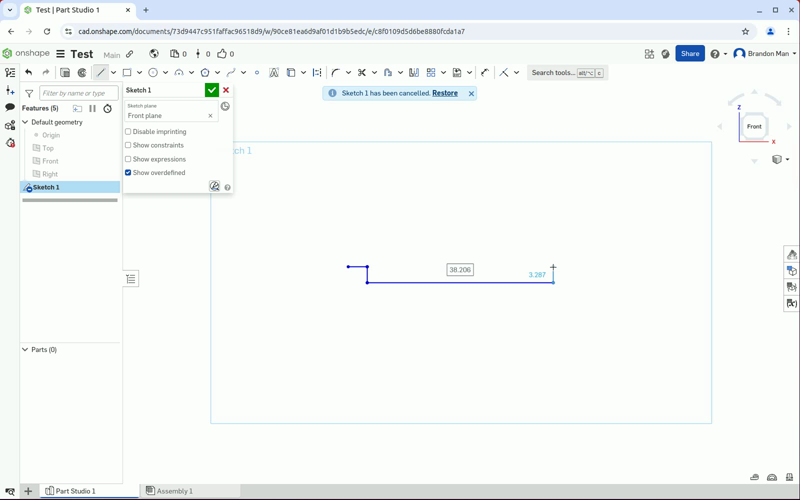
key_up(shift)
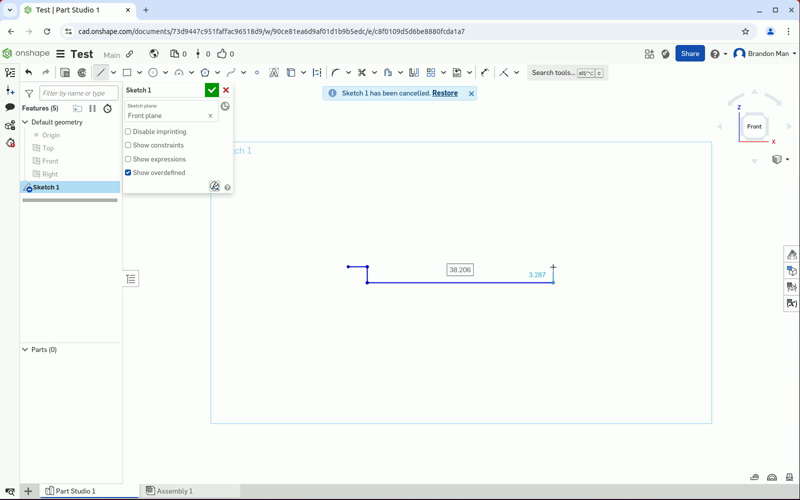
key_down(shift)
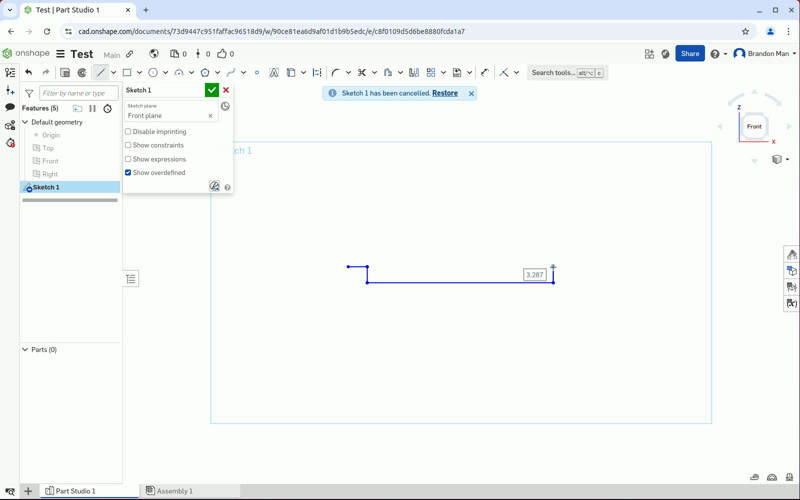
mouse_move(583, 266)
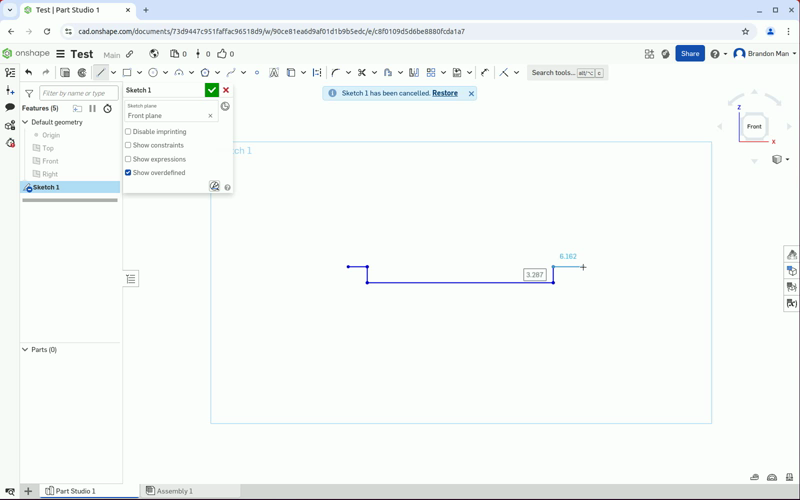
mouse_move(572, 266)
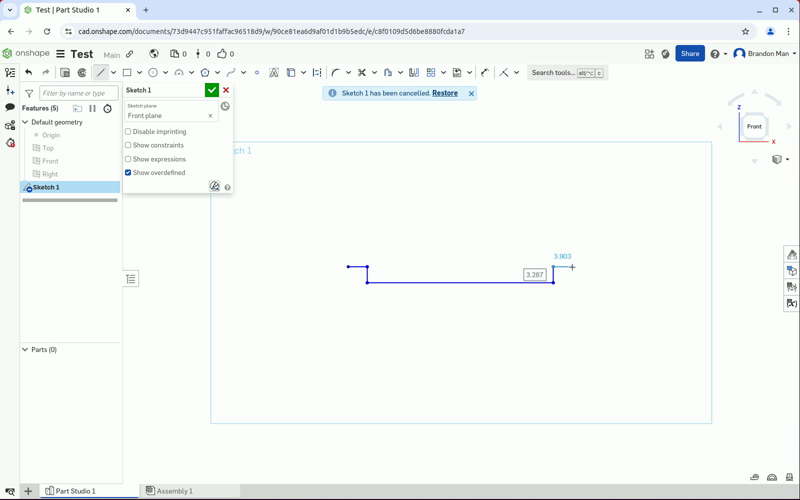
click(572, 266)
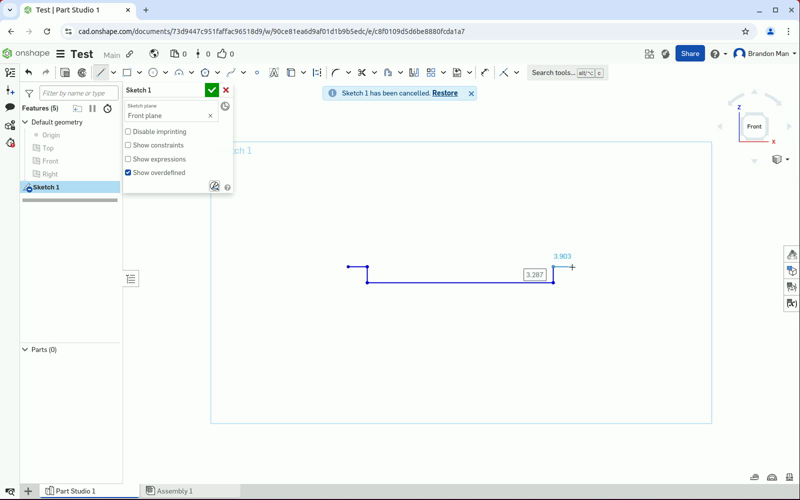
key_up(shift)
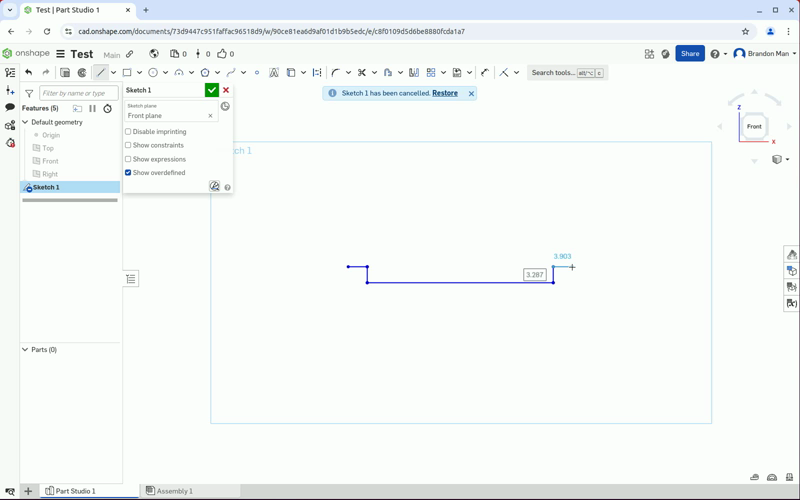
key(esc)
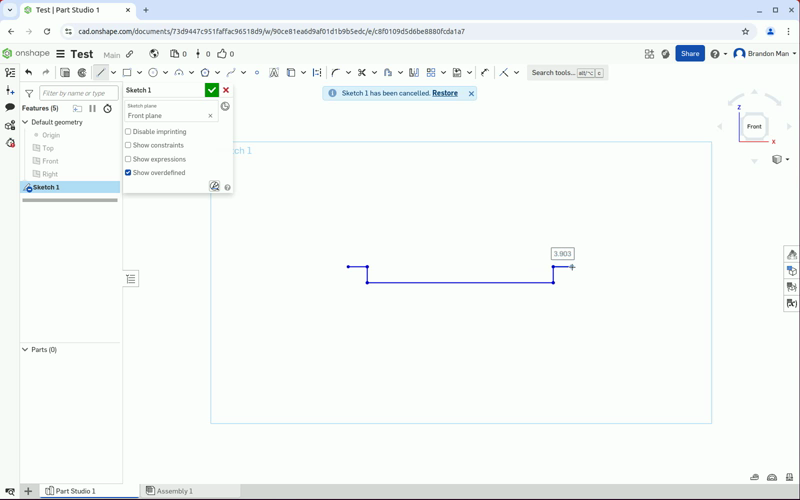
key(a)
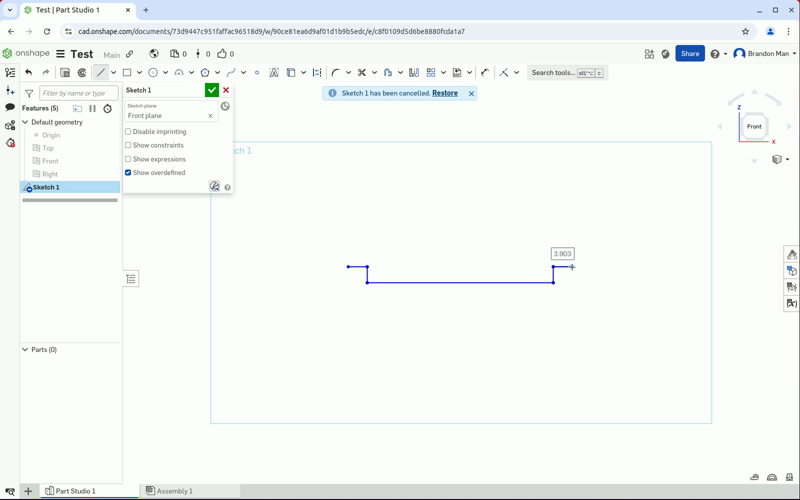
mouse_move(572, 266)
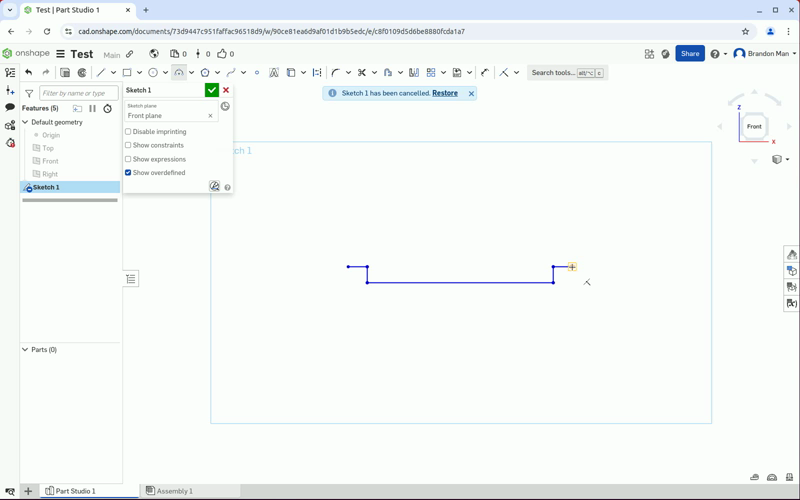
click(572, 266)
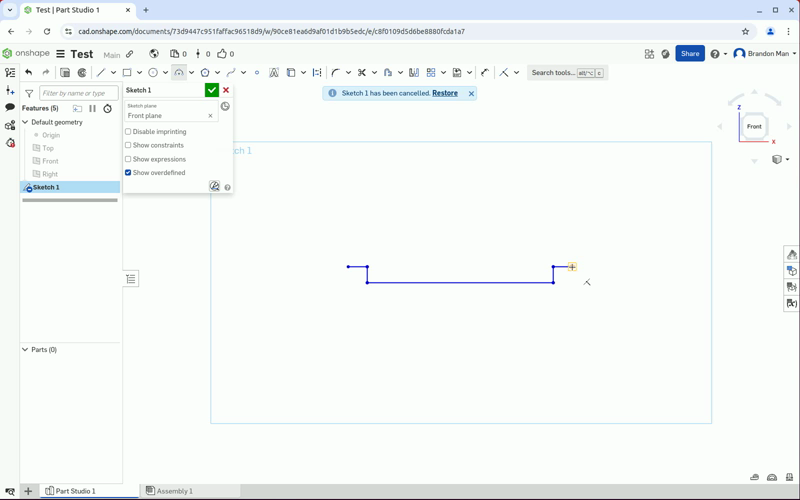
key_down(shift)
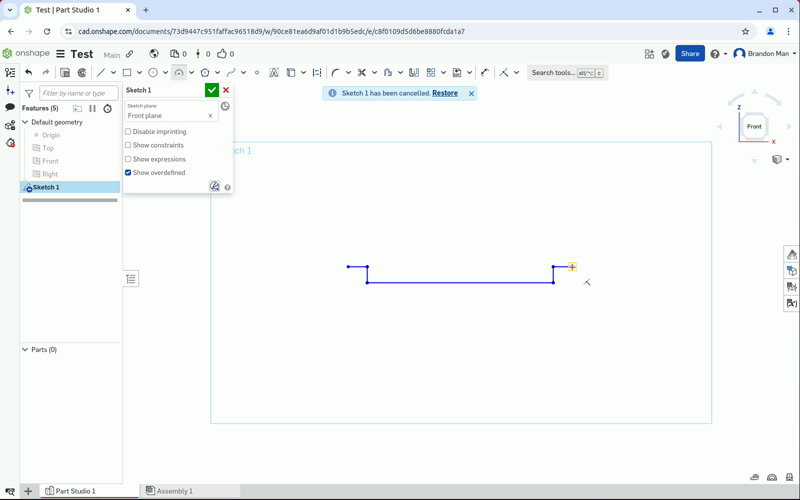
mouse_move(520, 214)
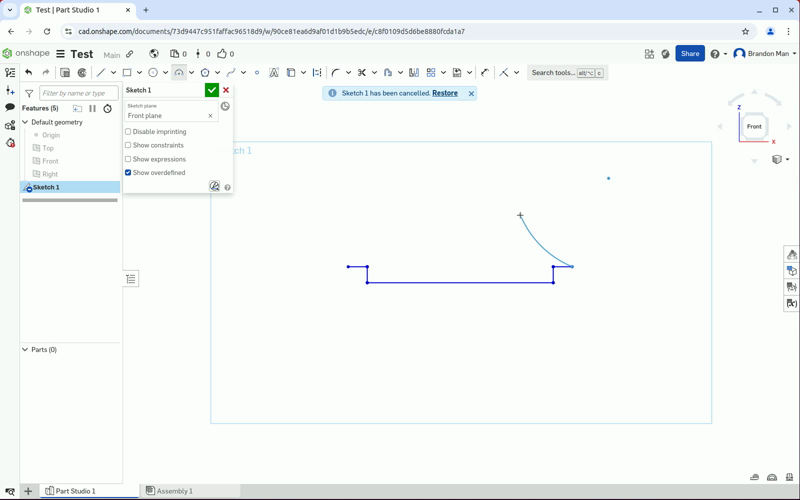
click(520, 214)
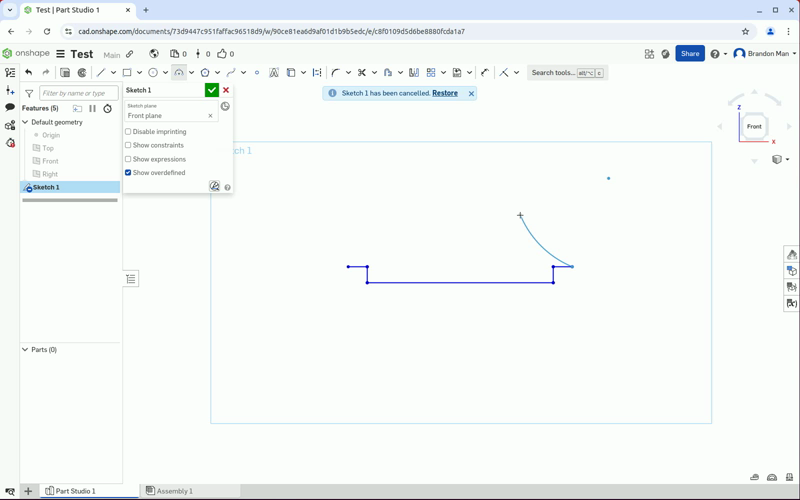
mouse_move(556, 229)
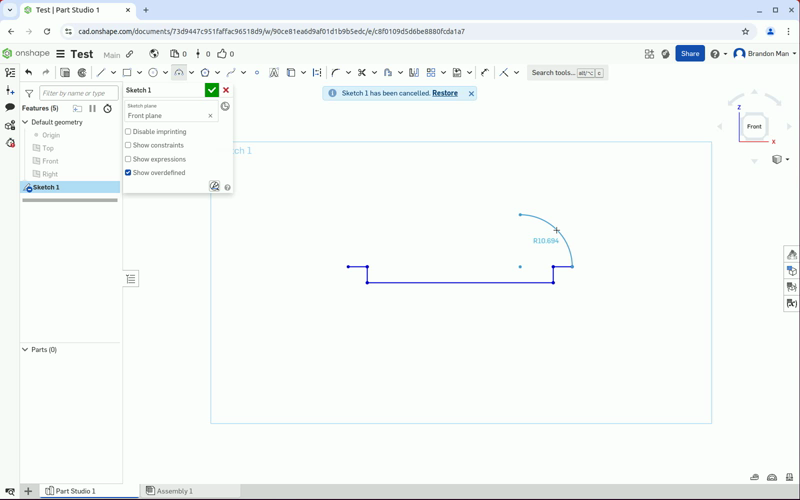
click(556, 229)
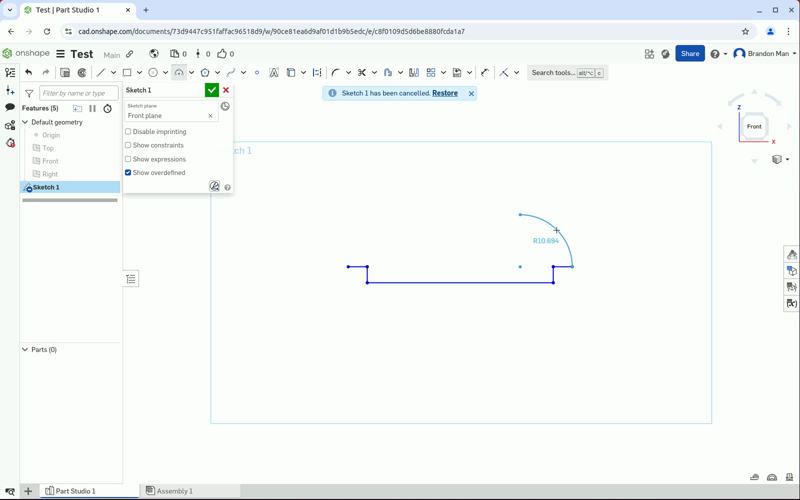
key_up(shift)
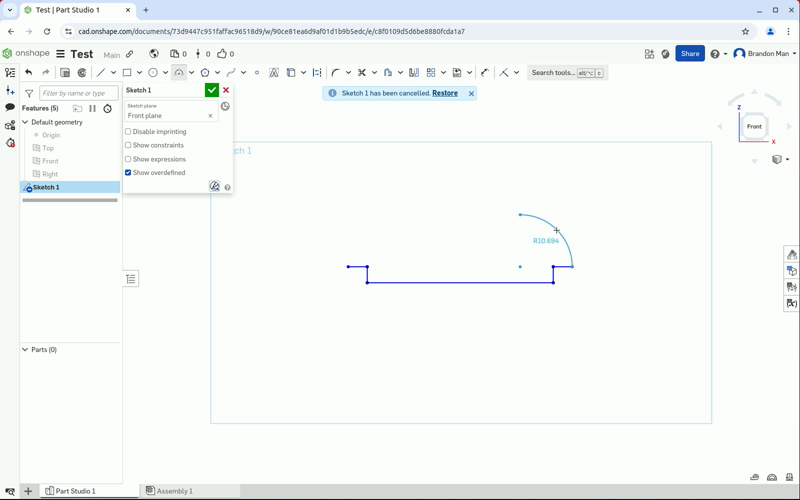
key(esc)
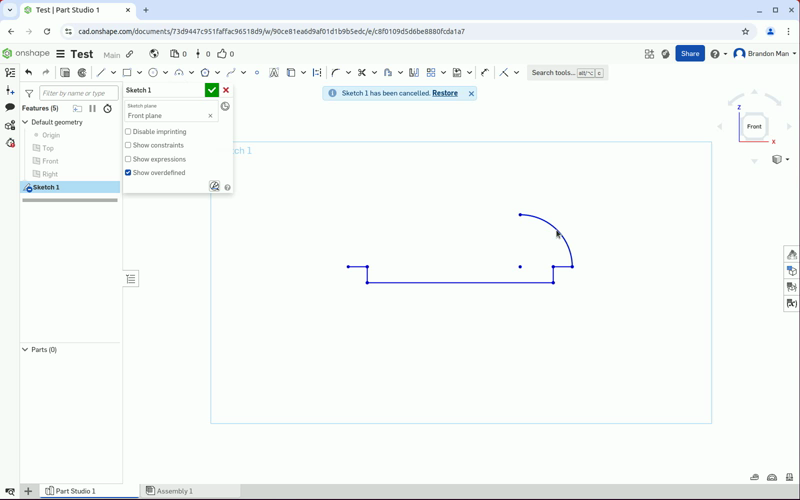
key(l)
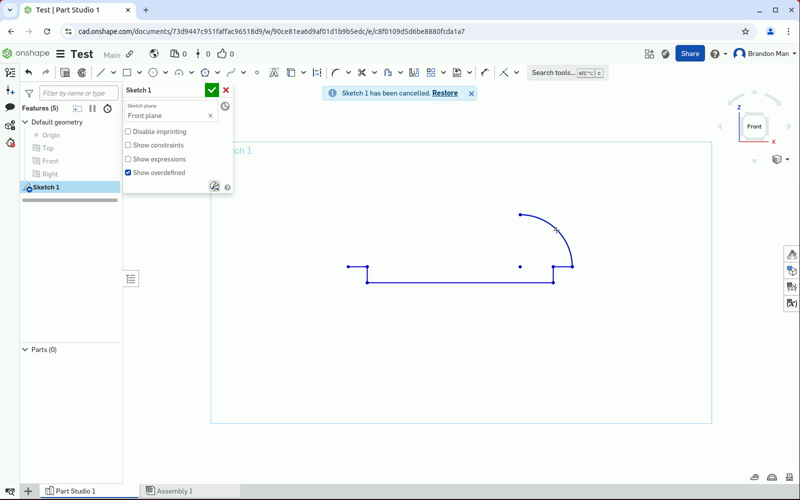
mouse_move(520, 214)
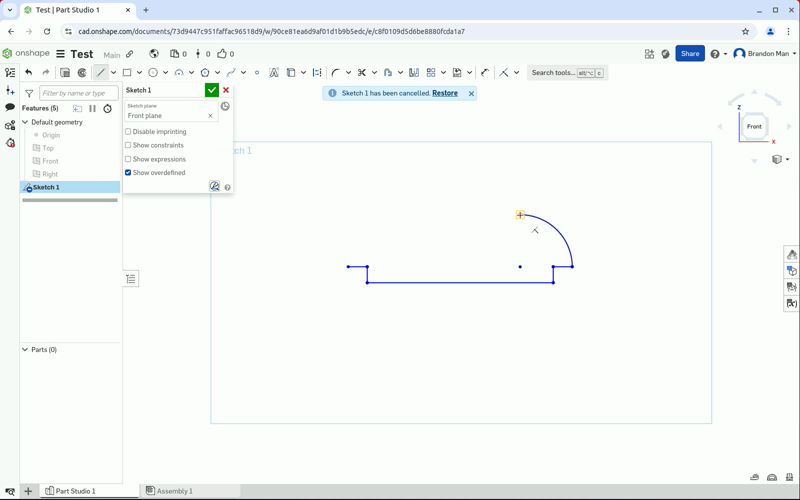
click(520, 214)
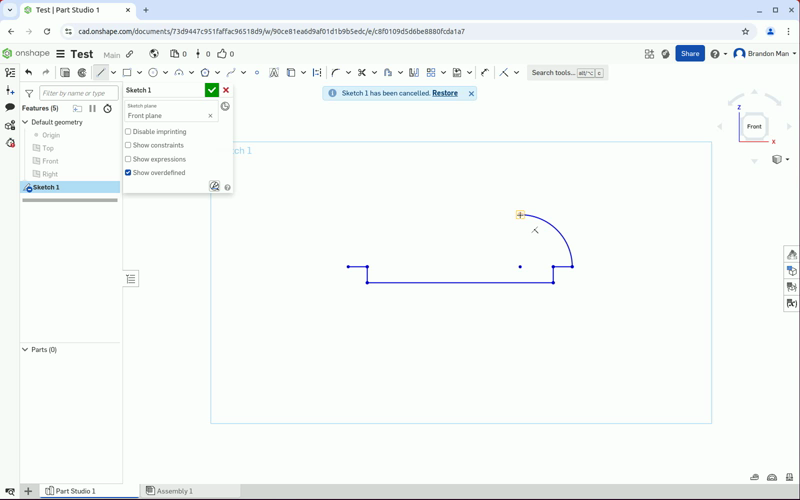
key_down(shift)
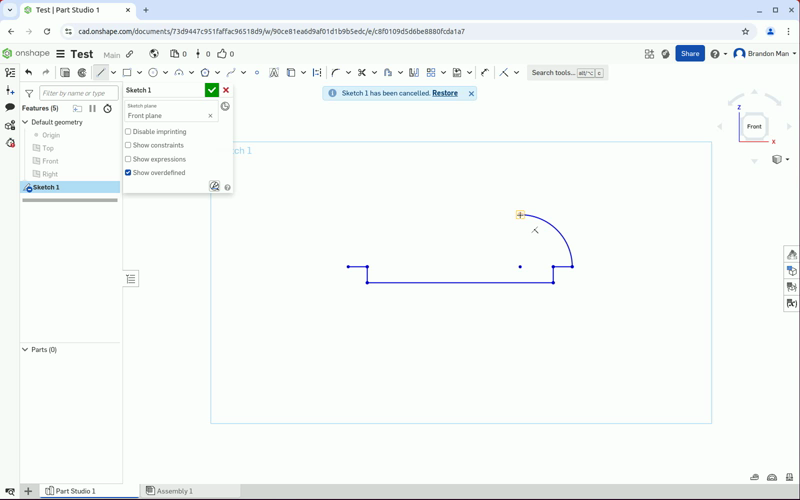
mouse_move(400, 214)
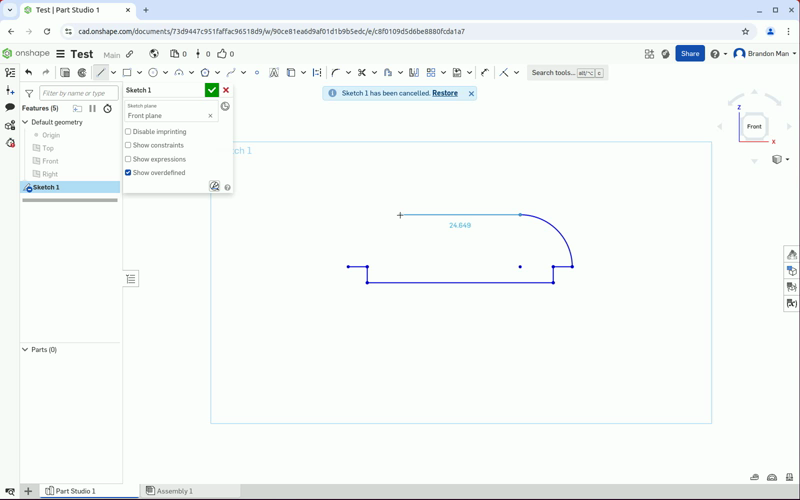
click(400, 214)
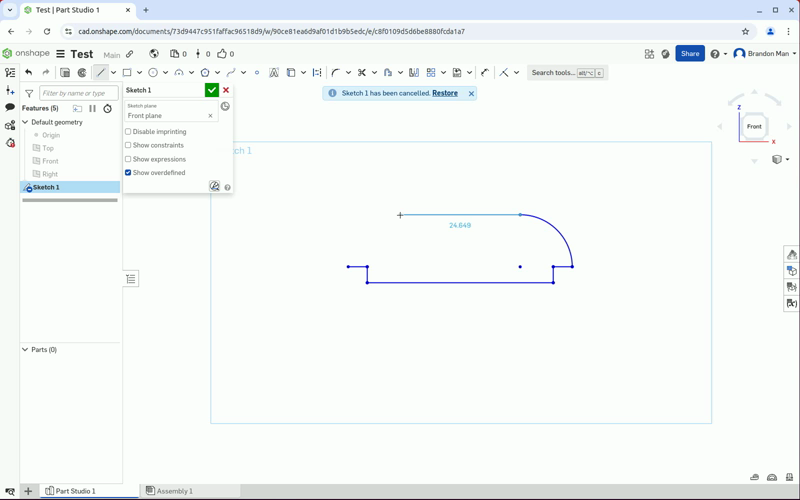
key_up(shift)
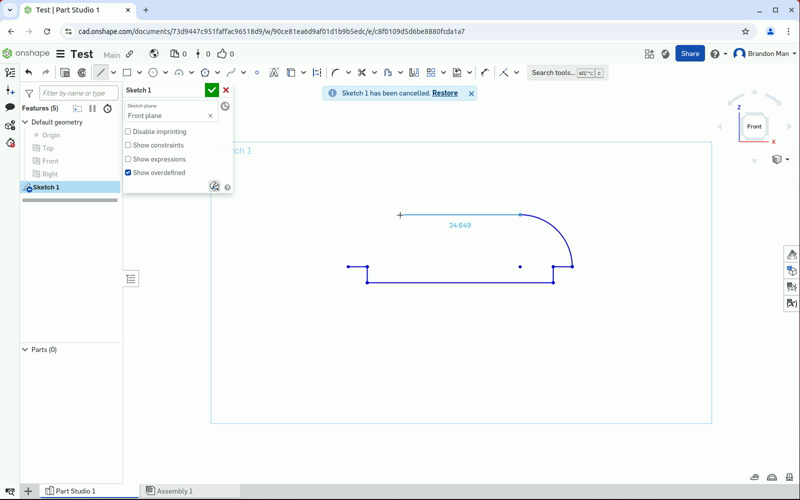
key(esc)
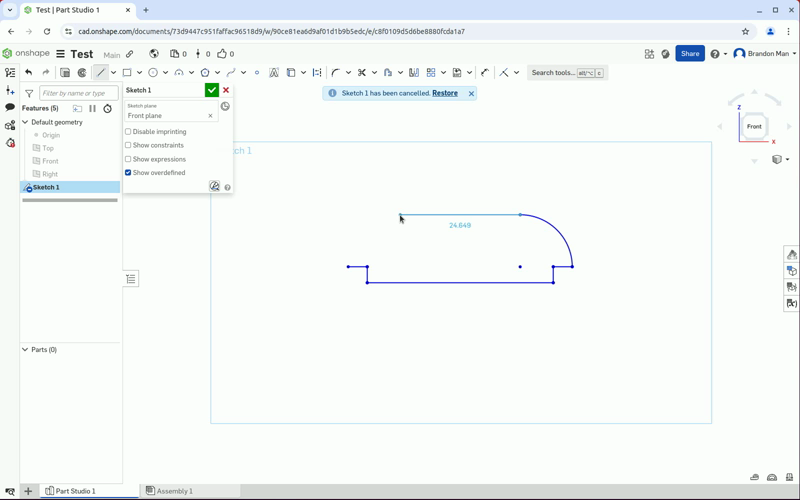
key(a)
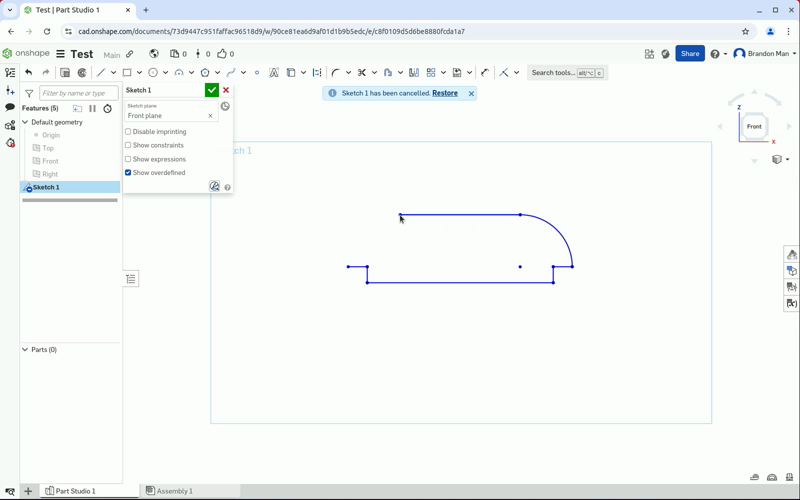
mouse_move(400, 214)
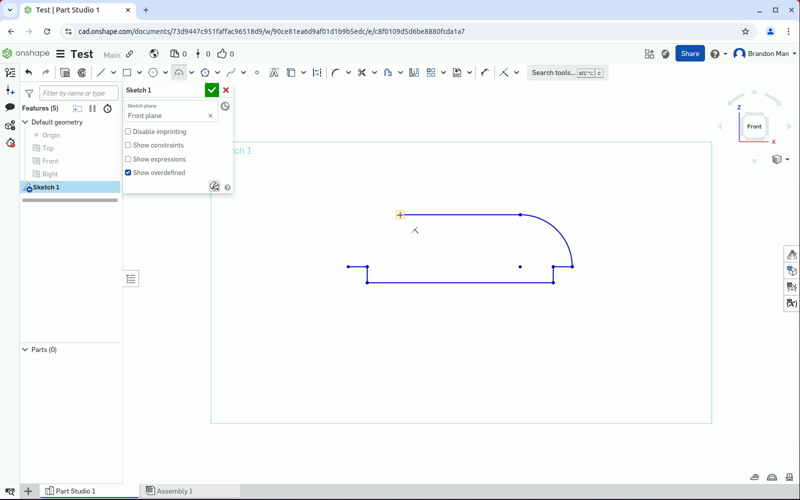
click(400, 214)
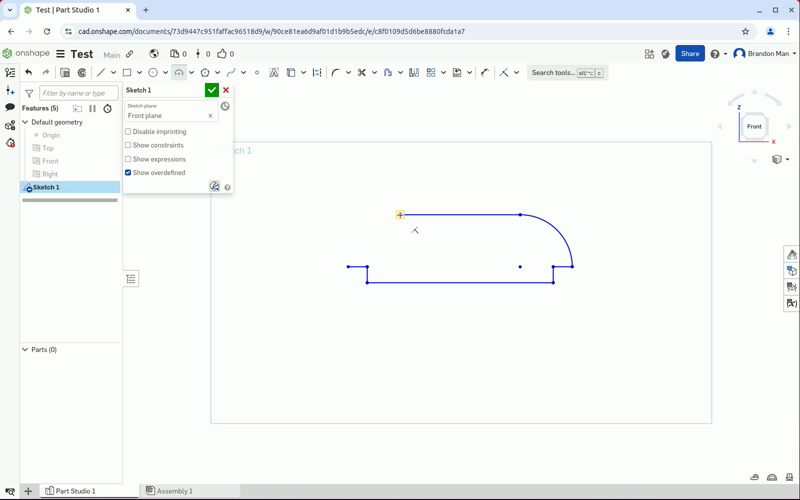
mouse_move(348, 266)
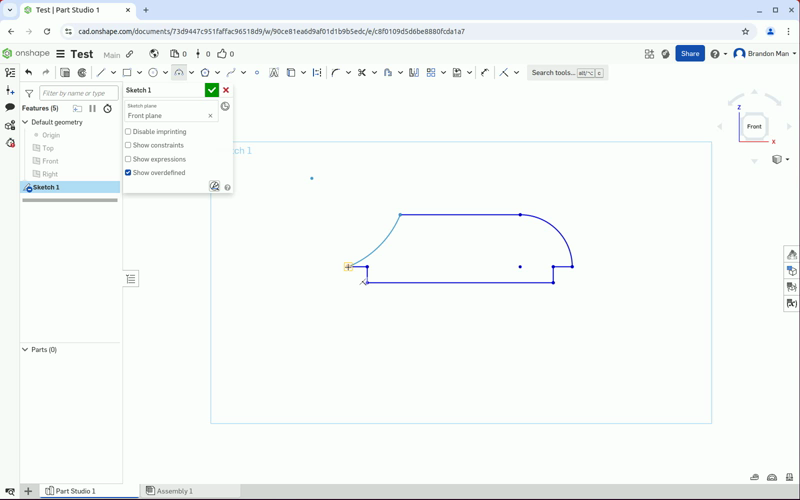
click(348, 266)
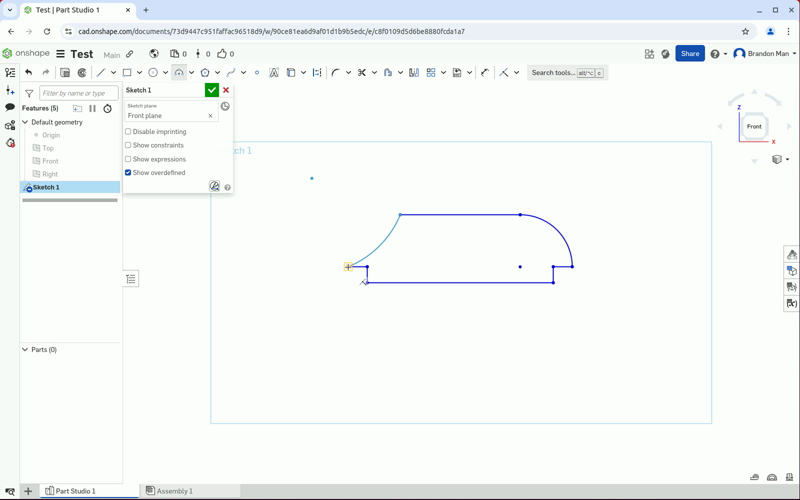
key_down(shift)
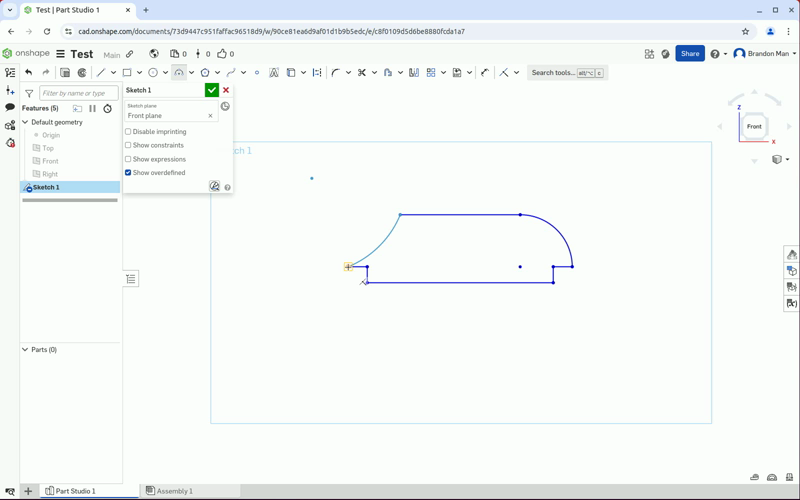
mouse_move(363, 229)
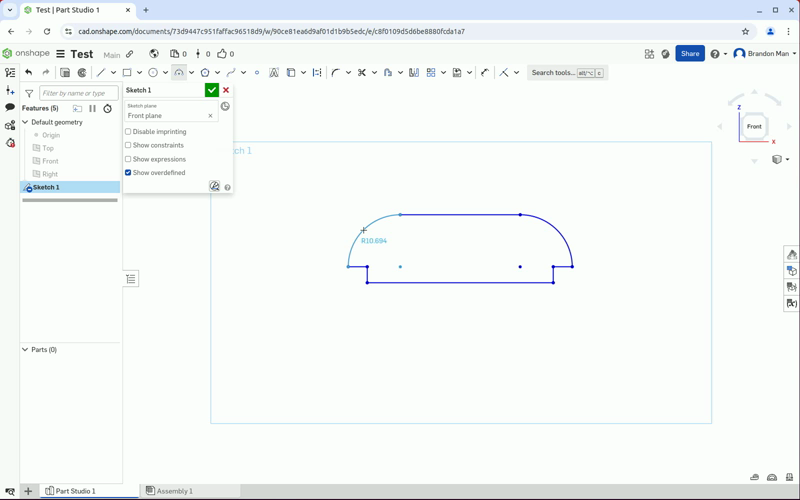
click(363, 229)
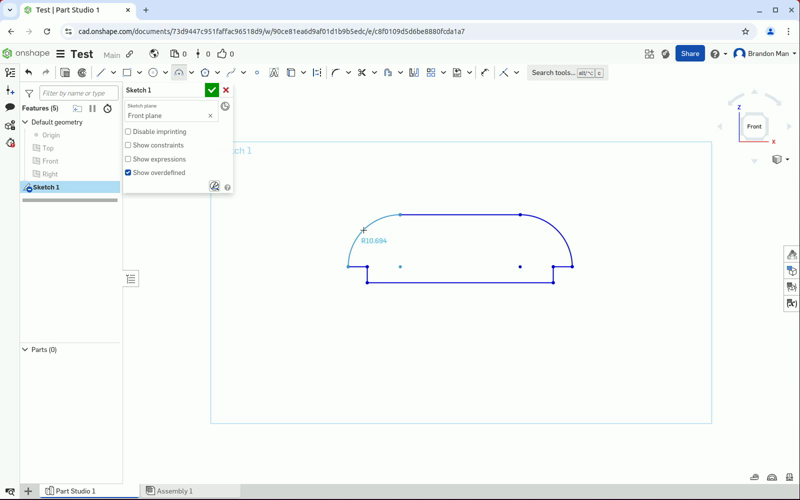
key_up(shift)
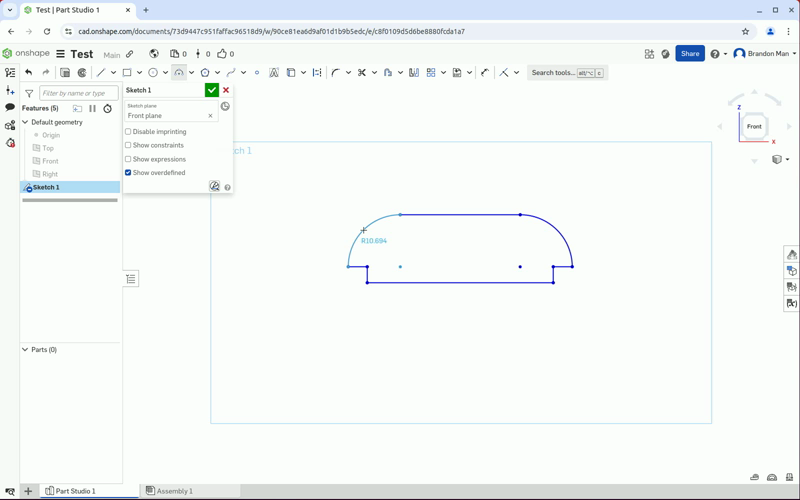
key(esc)
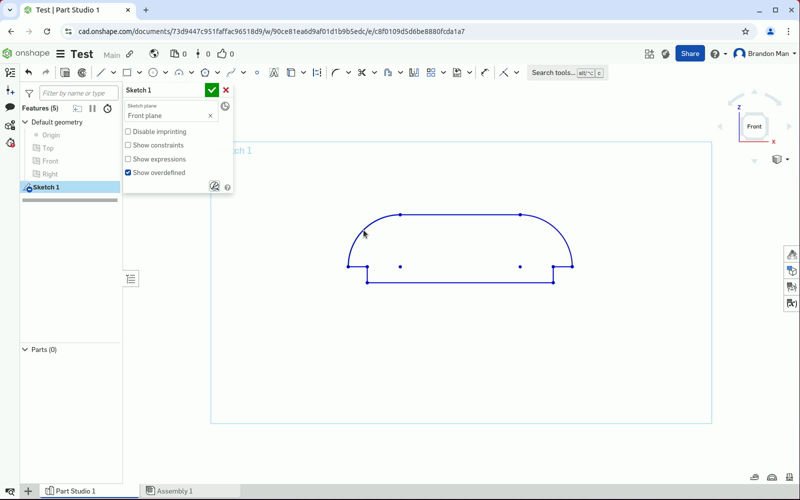
mouse_move(508, 231)
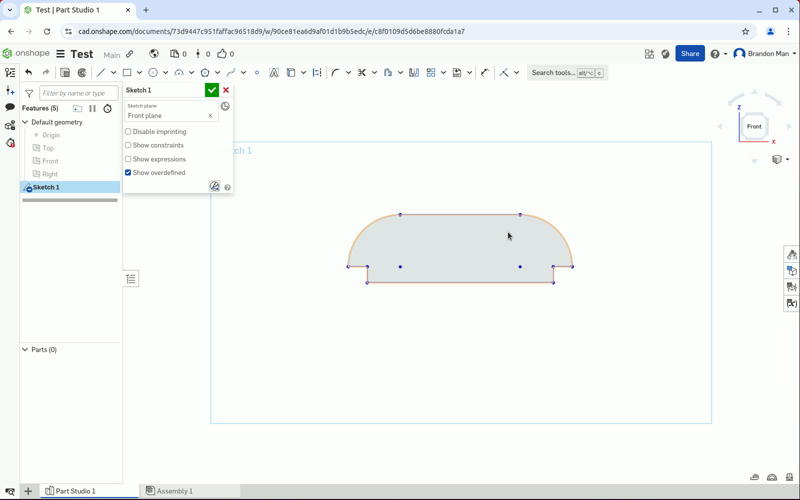
scroll(6)
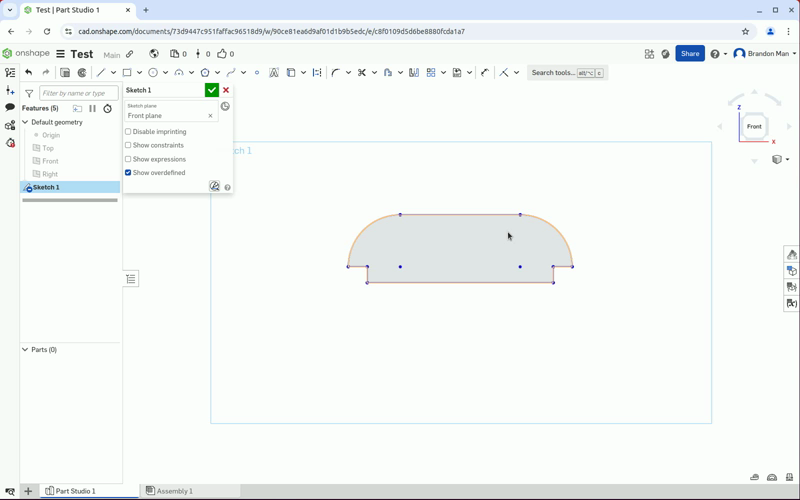
scroll(6)
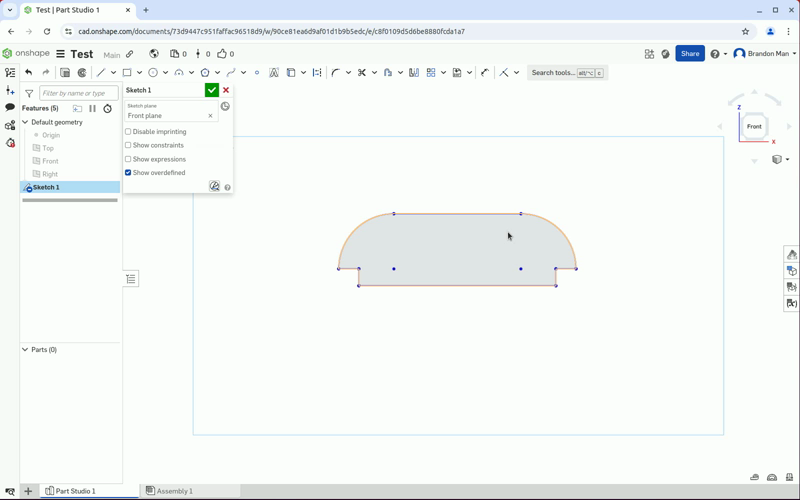
scroll(6)
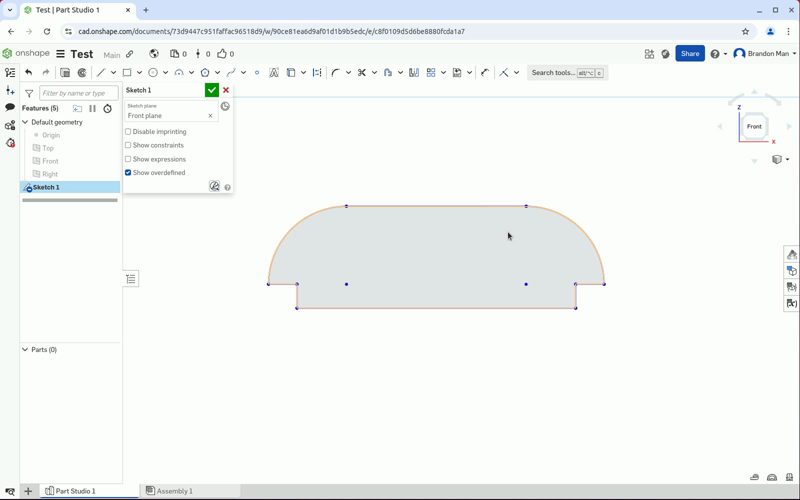
scroll(6)
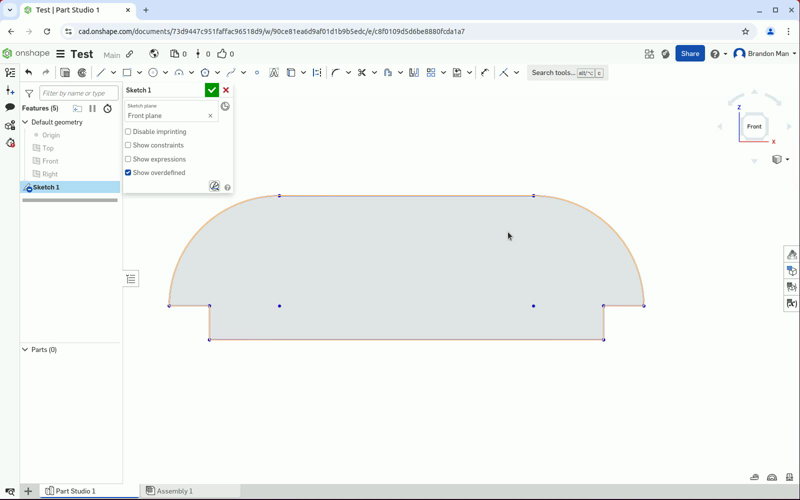
scroll(6)
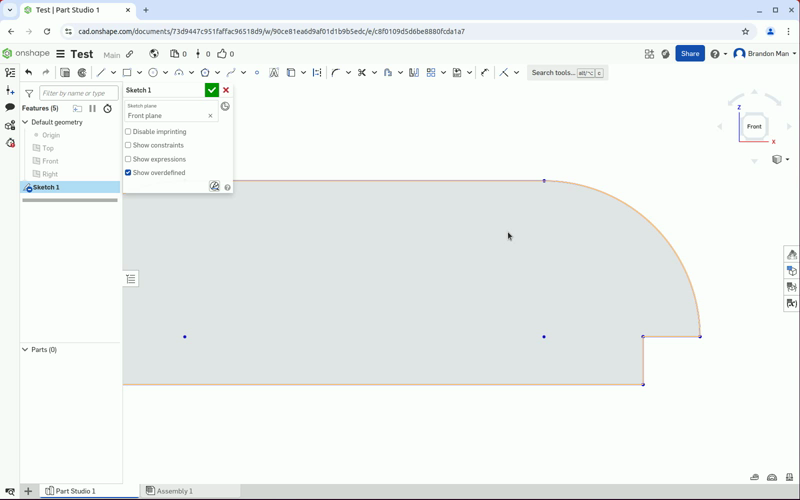
scroll(6)
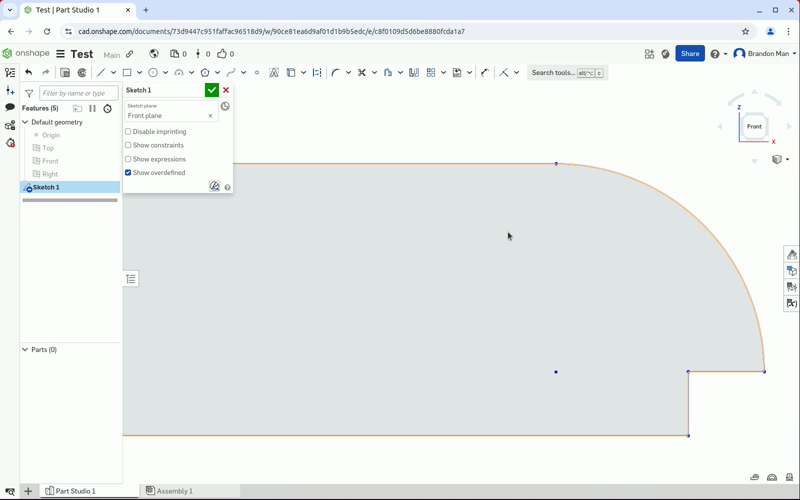
scroll(6)
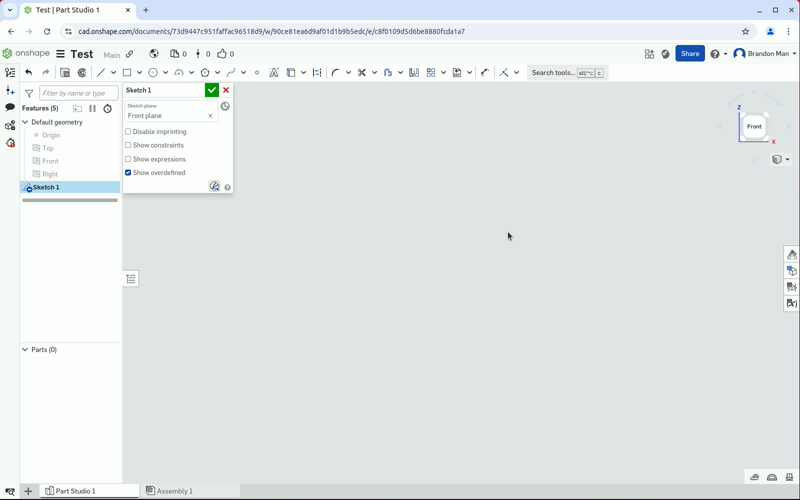
click(508, 231)
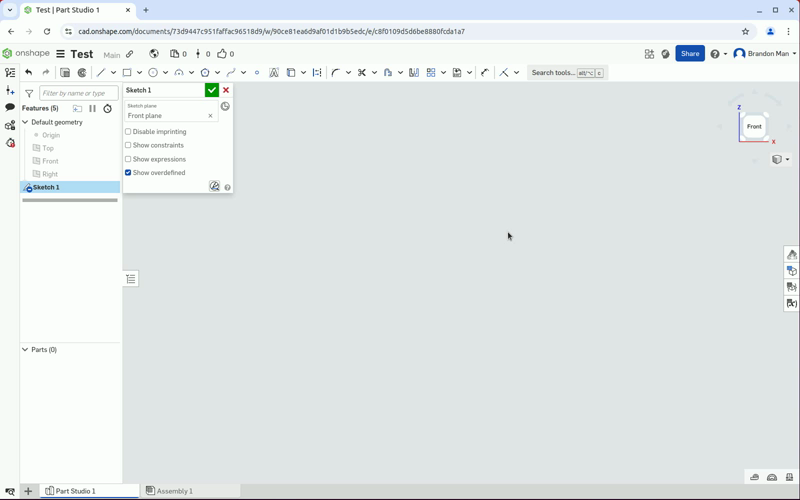
scroll(-6)
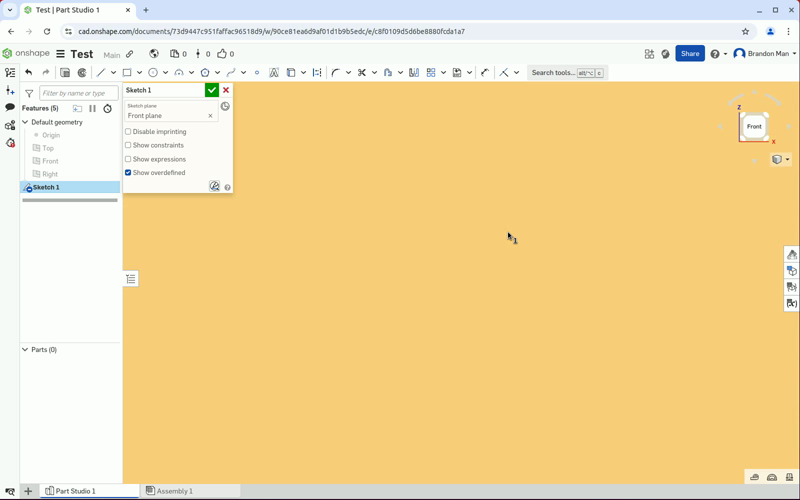
scroll(-6)
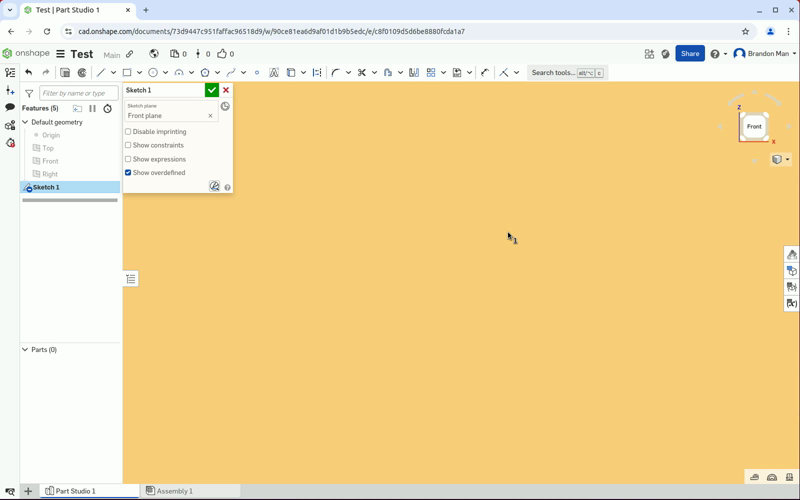
scroll(-6)
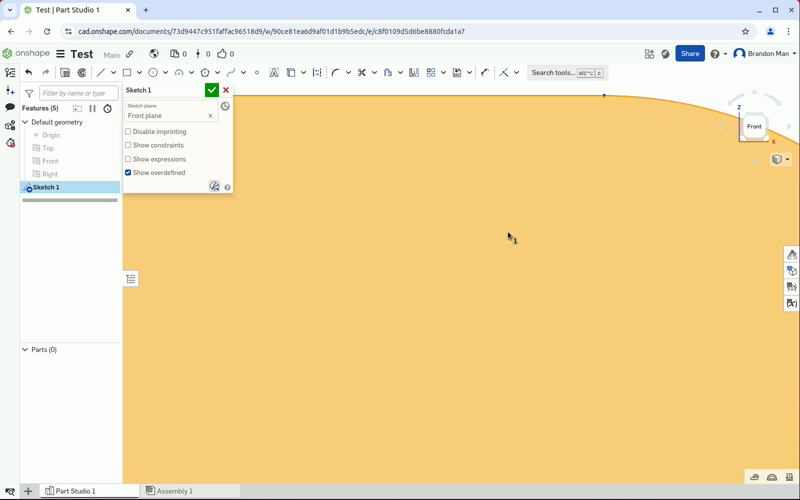
scroll(-6)
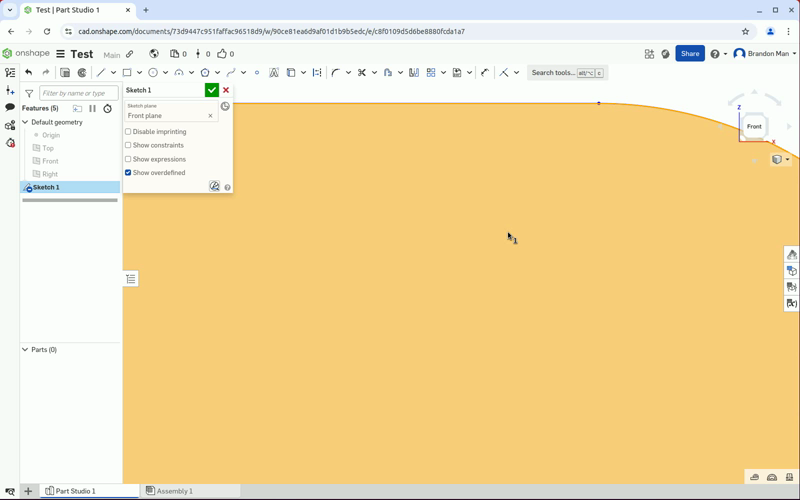
scroll(-6)
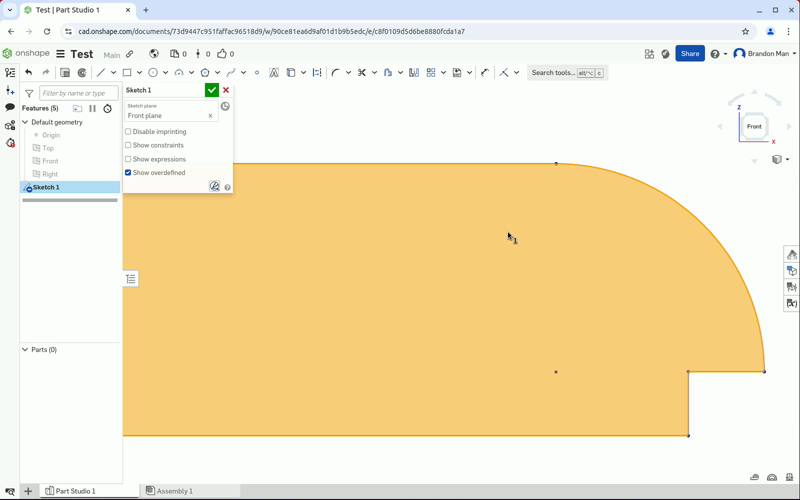
scroll(-6)
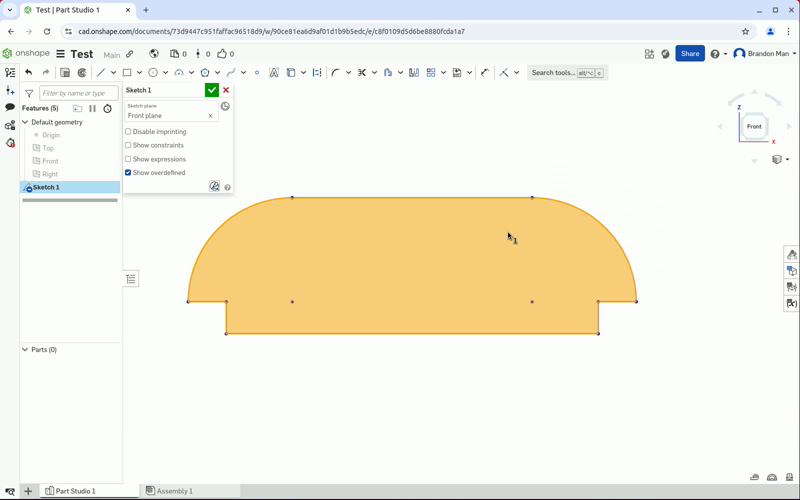
scroll(-6)
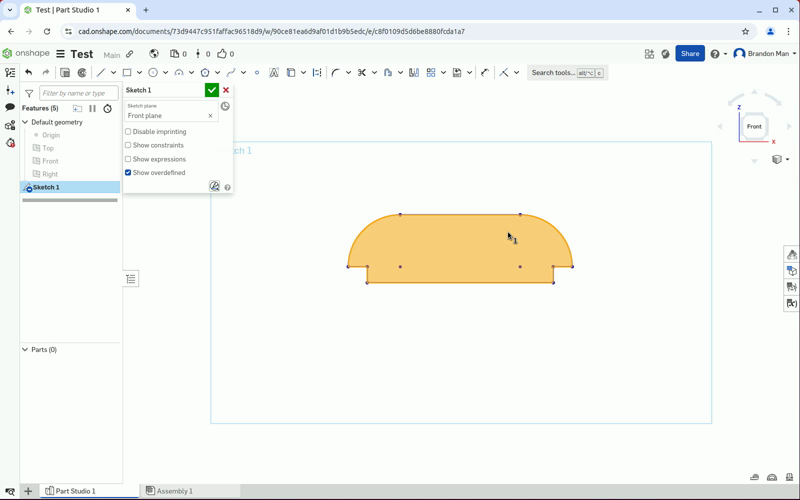
mouse_move(73, 352)
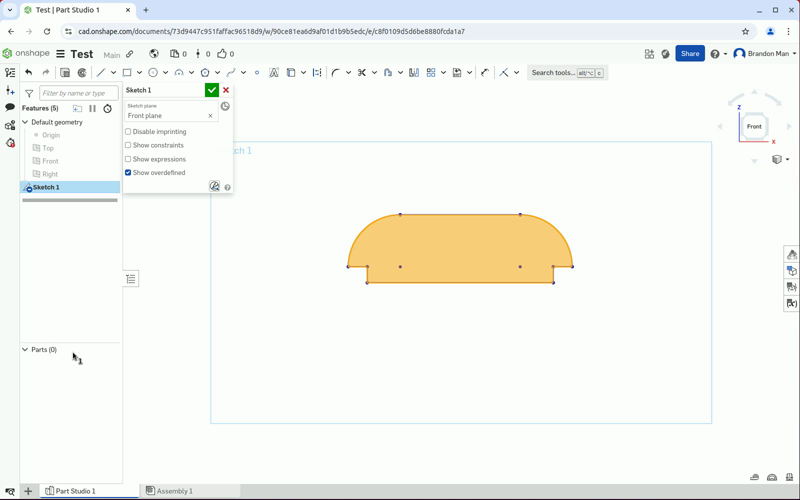
key(shift+y)
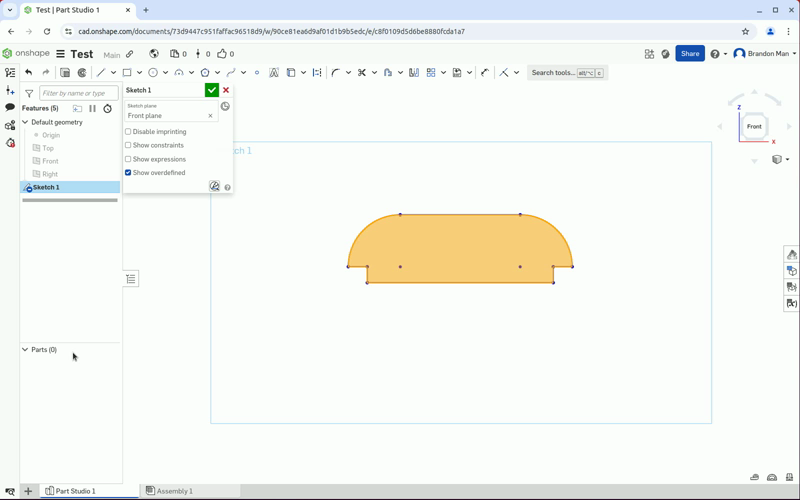
key(shift+e)
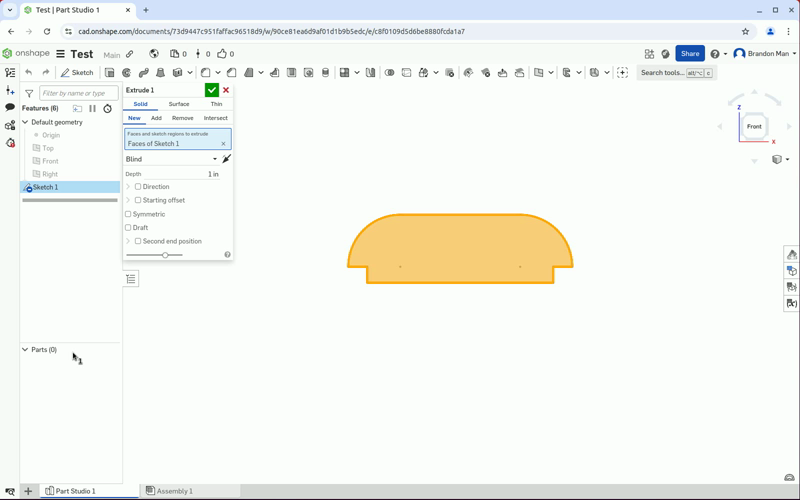
mouse_move(143, 106)
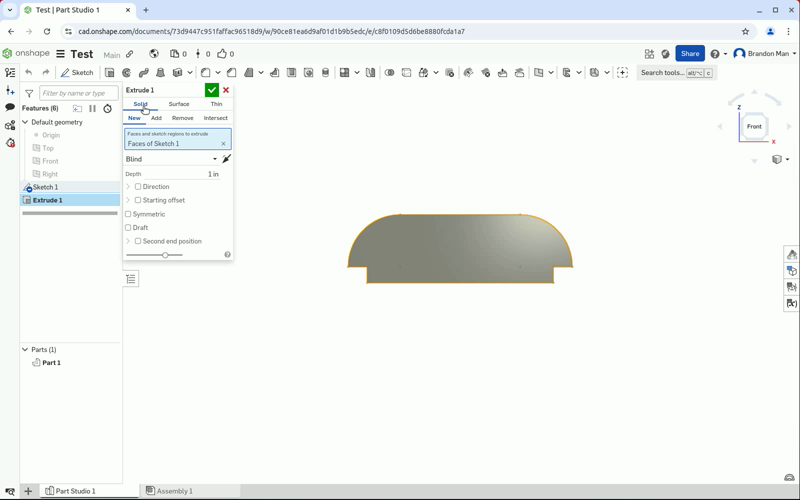
click(143, 106)
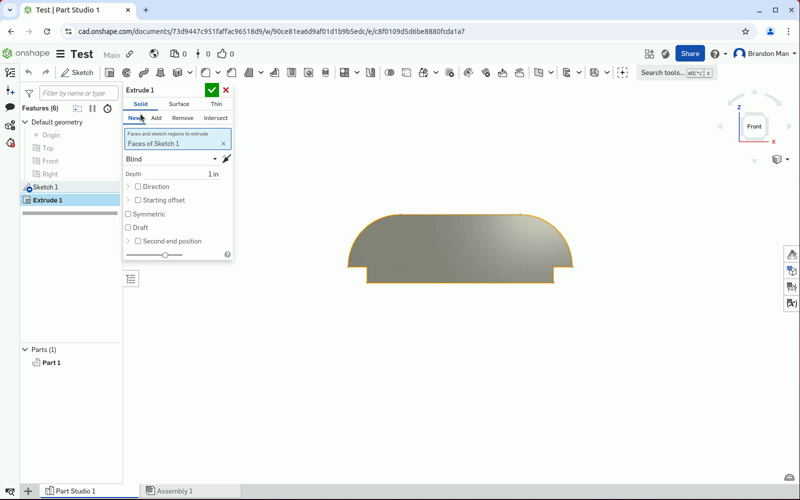
mouse_move(137, 120)
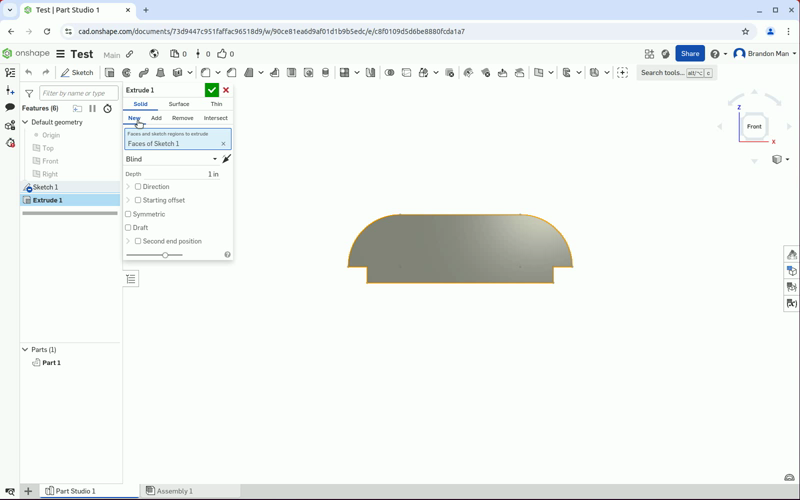
click(137, 120)
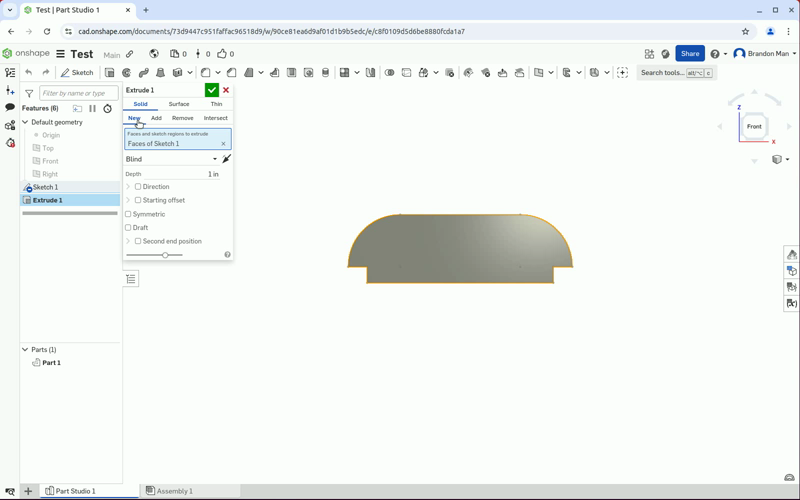
key(tab, 4)
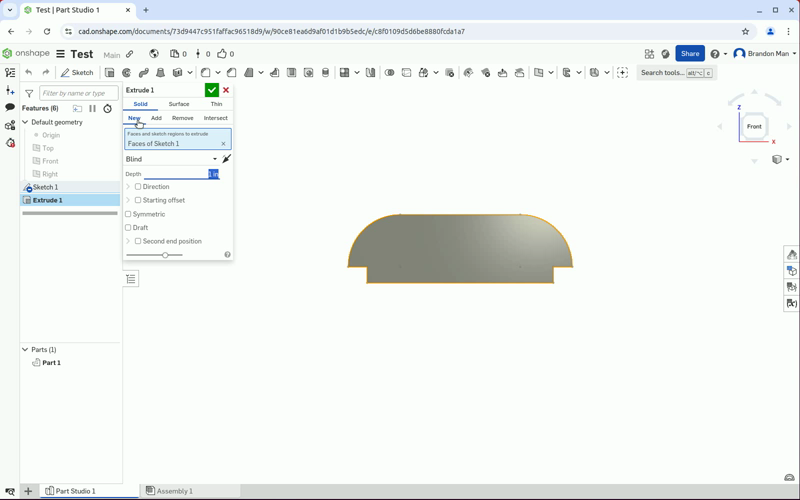
text(21.183)
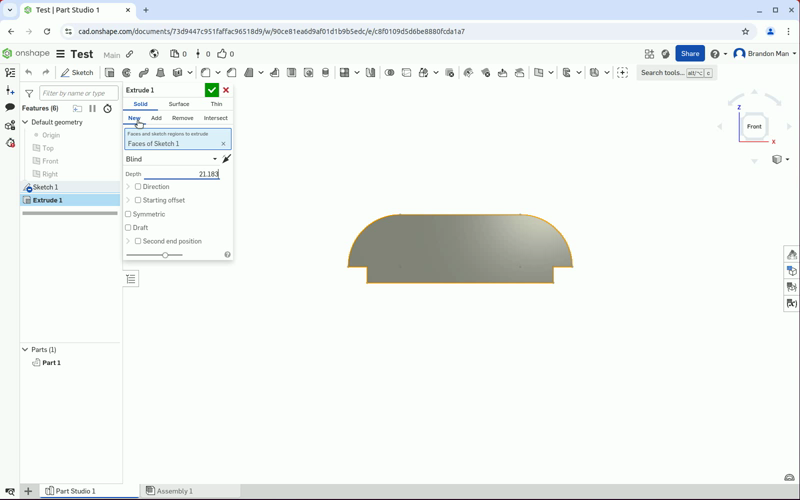
key(enter)
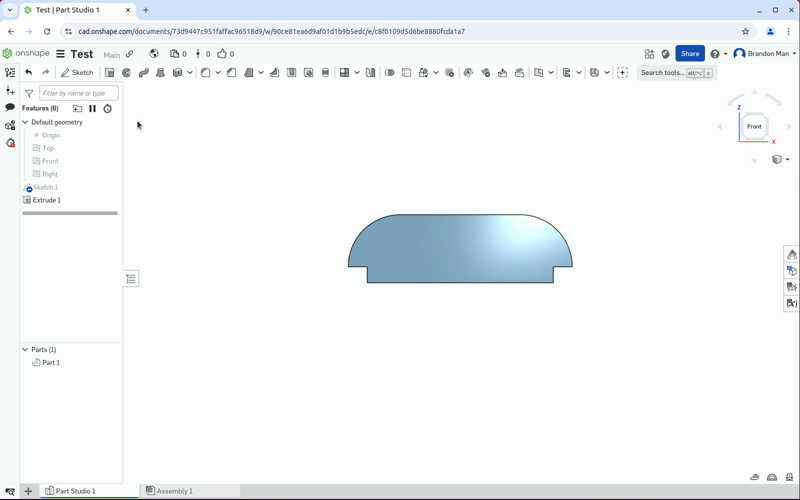
key(shift+h)
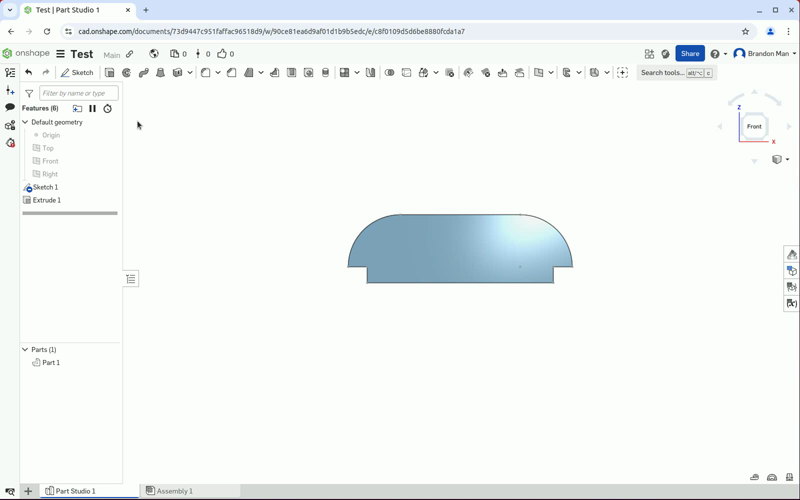
key(shift+h)
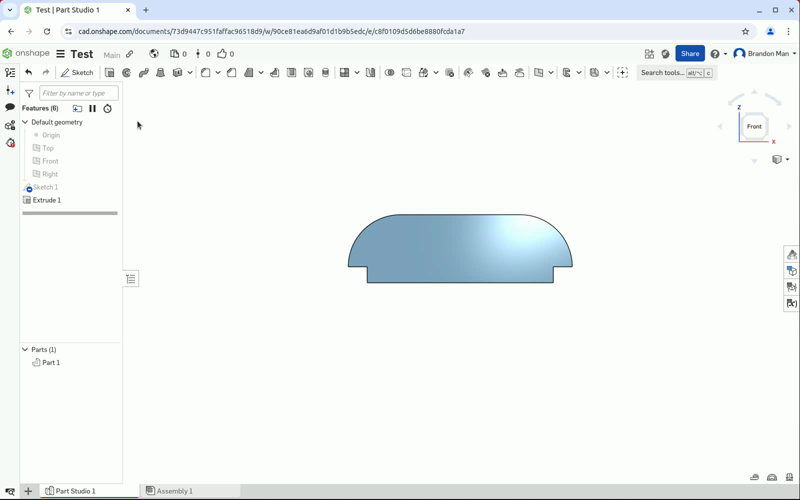
mouse_move(73, 189)
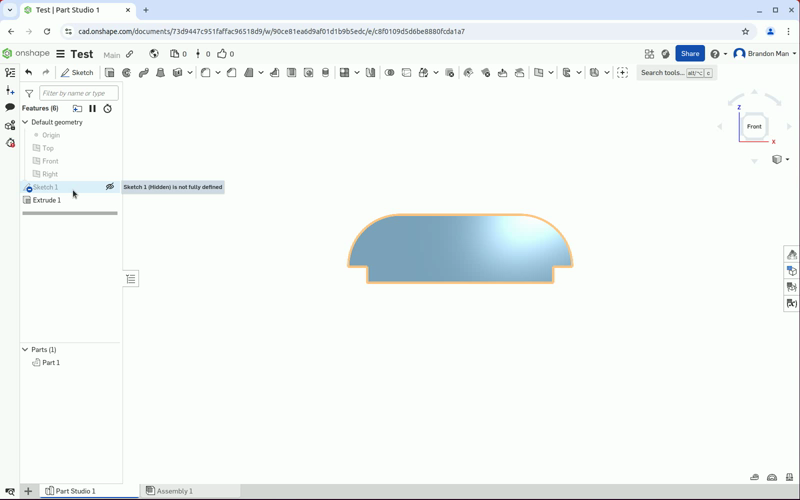
click(73, 189)
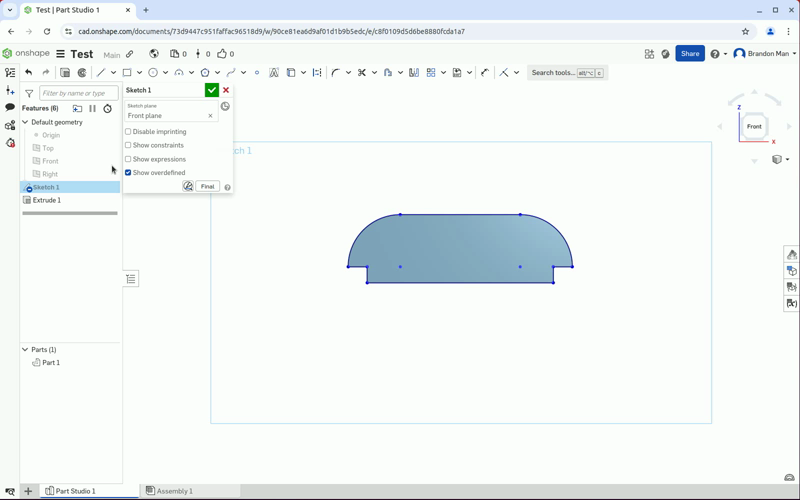
mouse_move(229, 92)
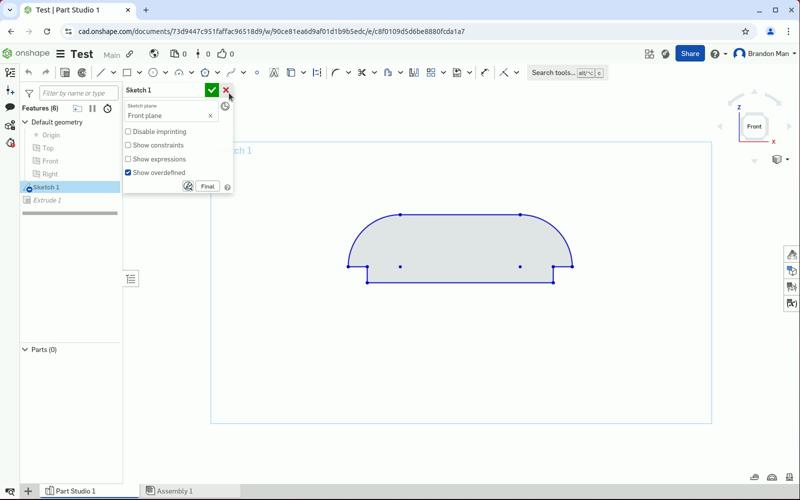
click(229, 92)
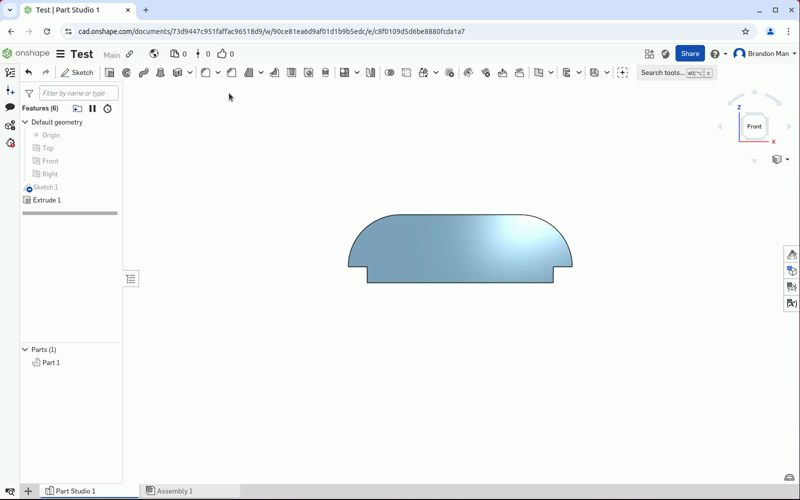
mouse_move(73, 352)
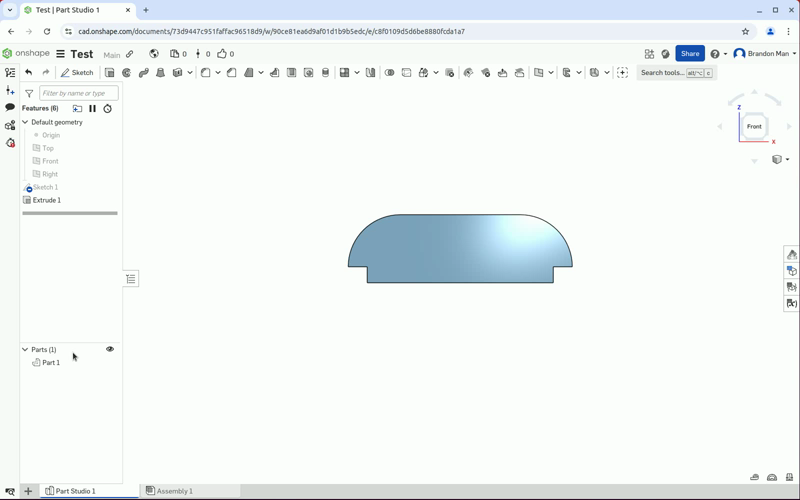
key(y)
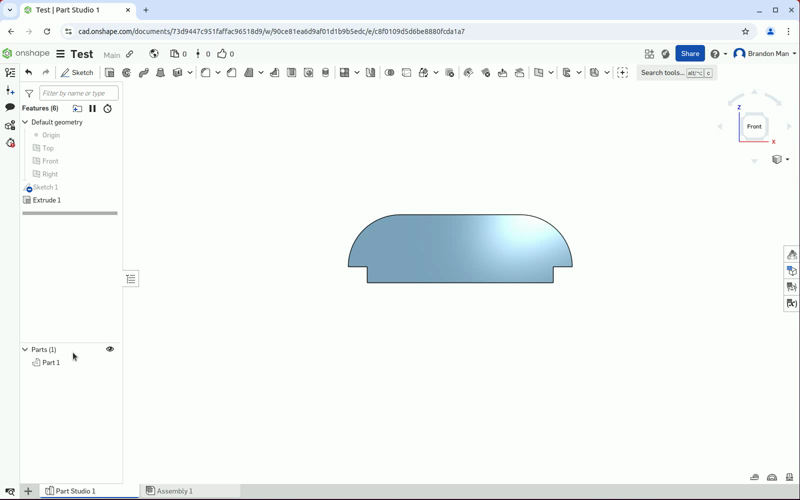
key(shift+p)
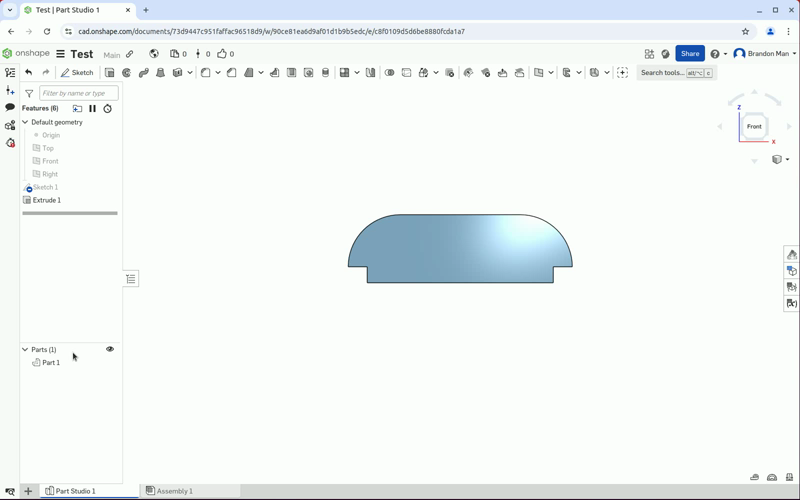
key(space)
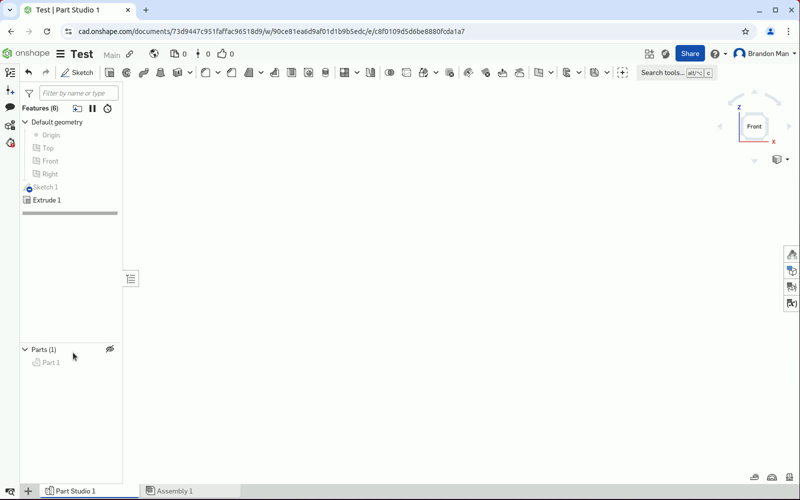
key_down(shift)
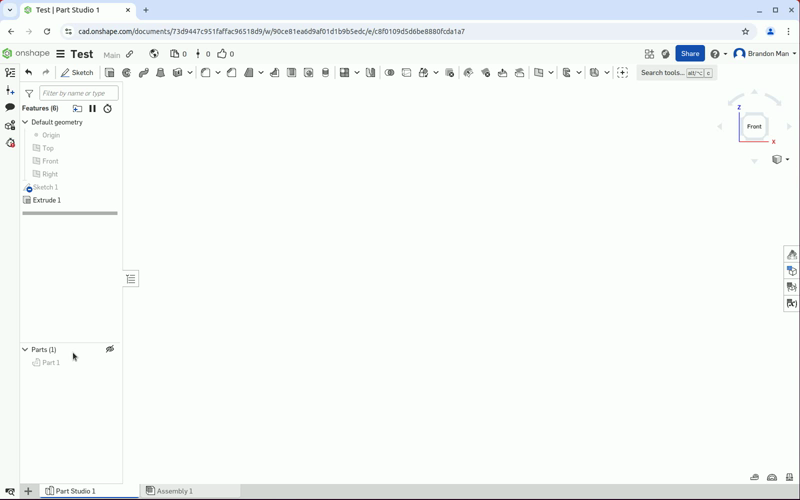
key(down)
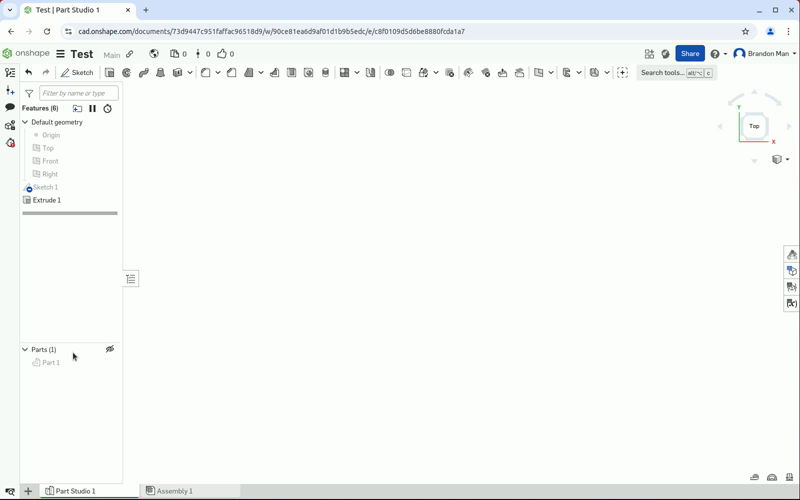
key_up(shift)
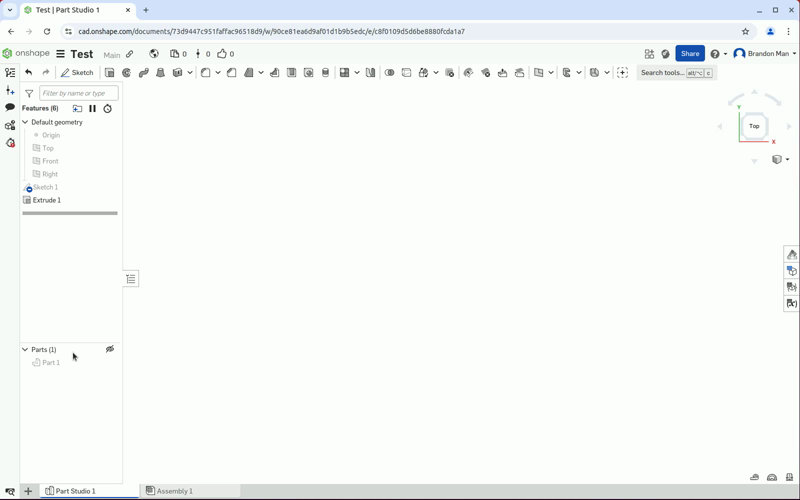
mouse_move(73, 352)
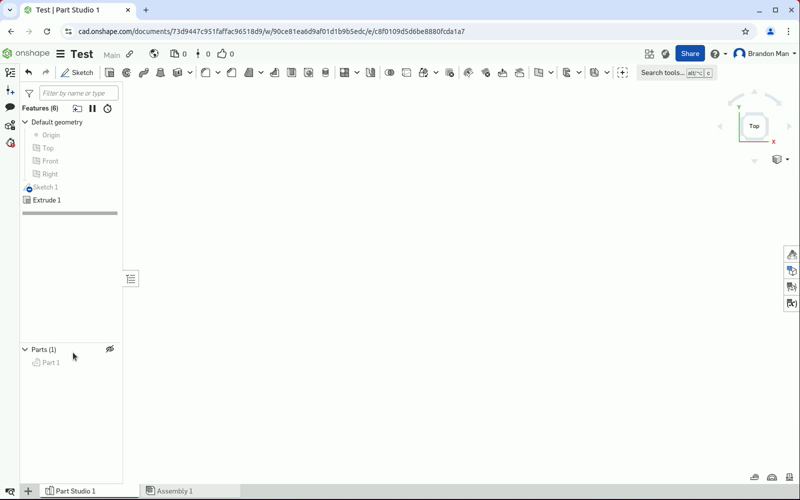
key(shift+y)
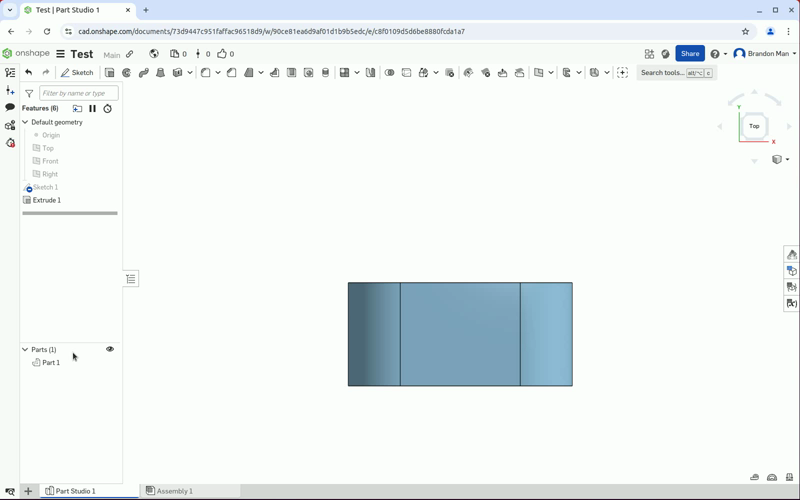
mouse_move(541, 75)
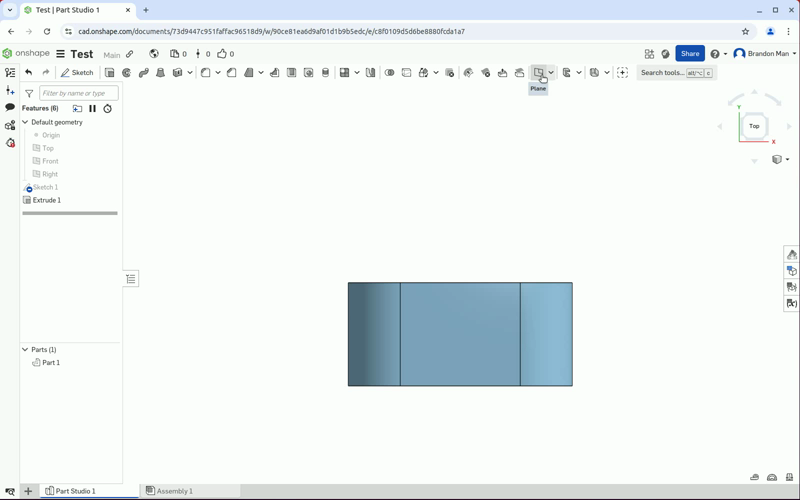
click(541, 75)
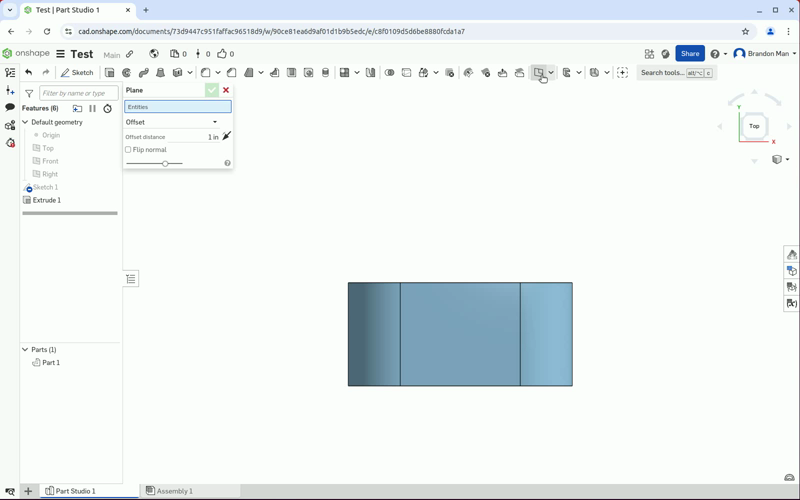
mouse_move(73, 150)
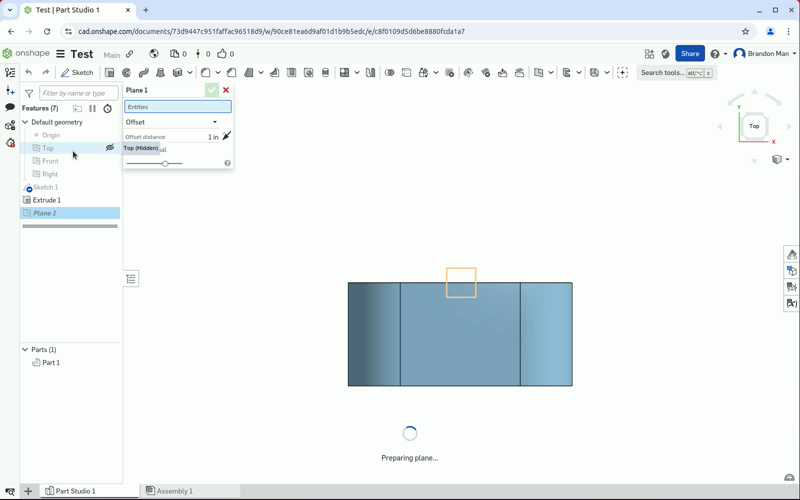
click(73, 150)
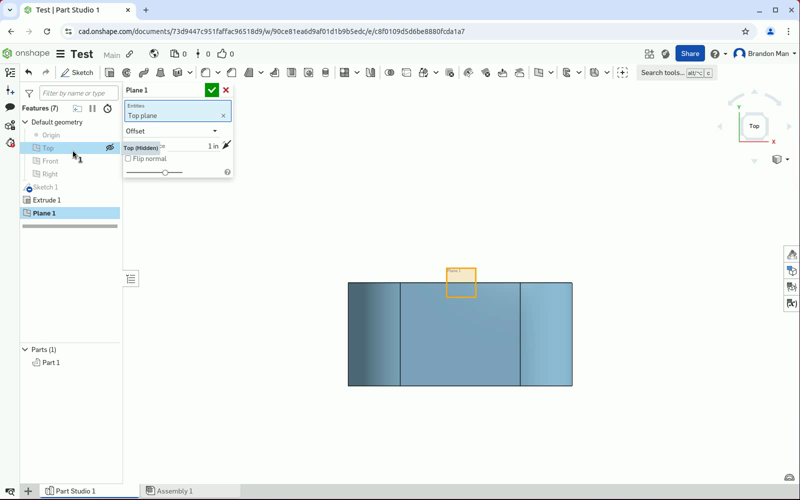
key(tab, 2)
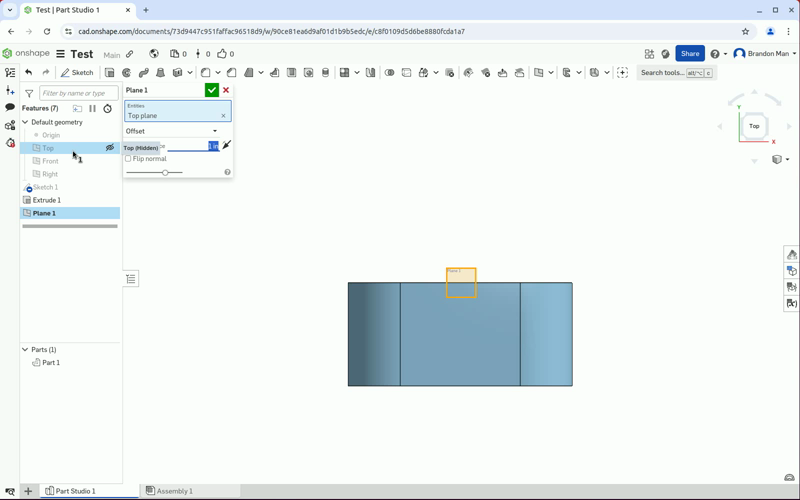
text(13.711)
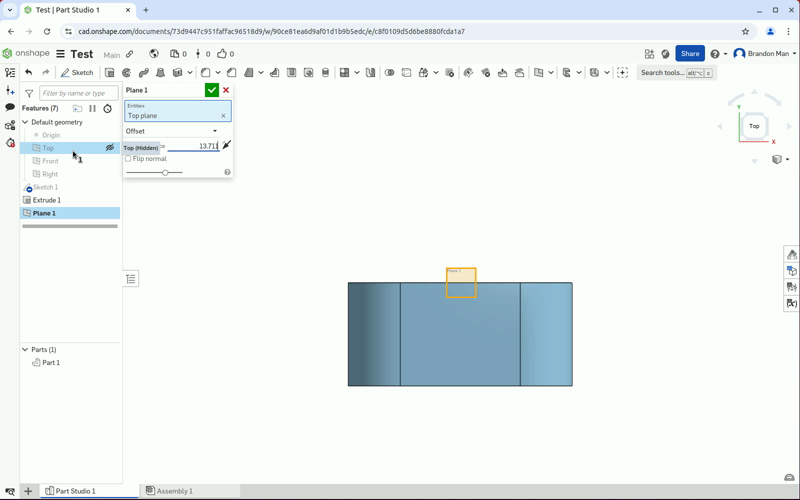
key(enter, 2)
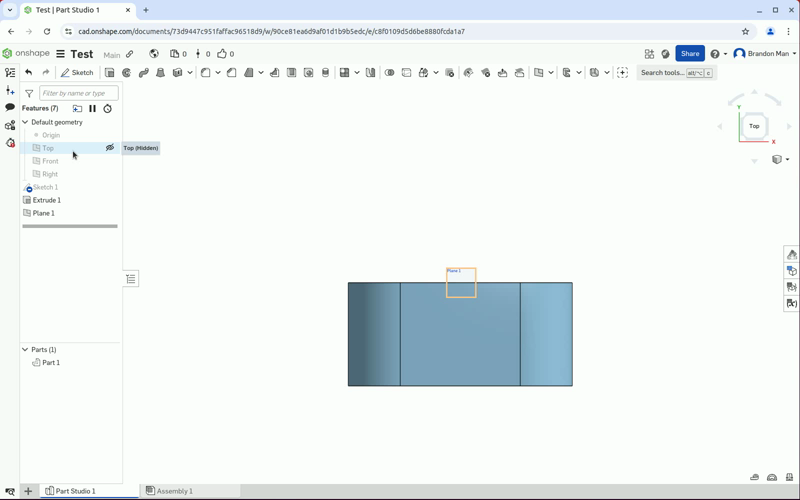
key(shift+s)
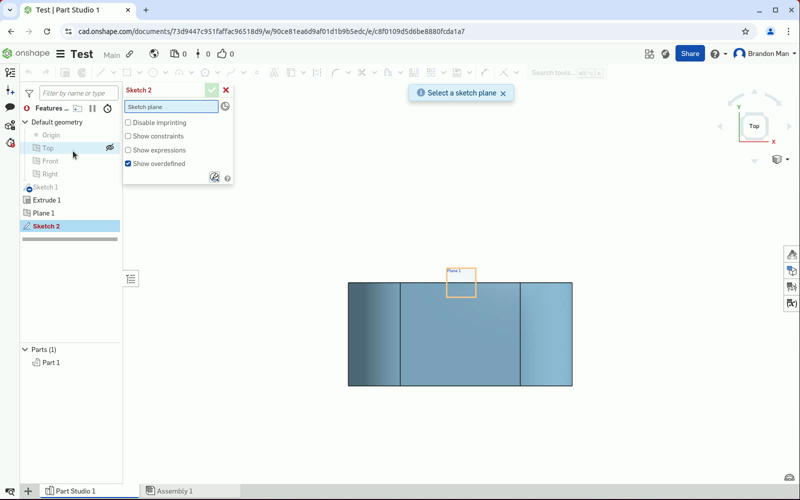
mouse_move(73, 215)
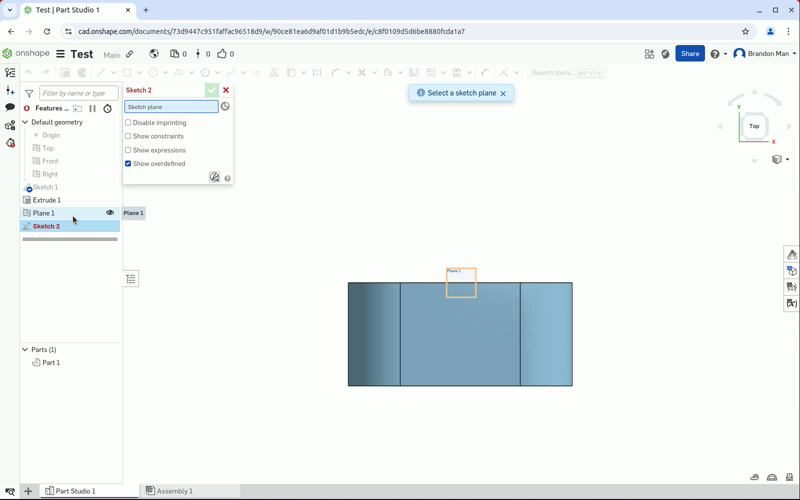
click(73, 215)
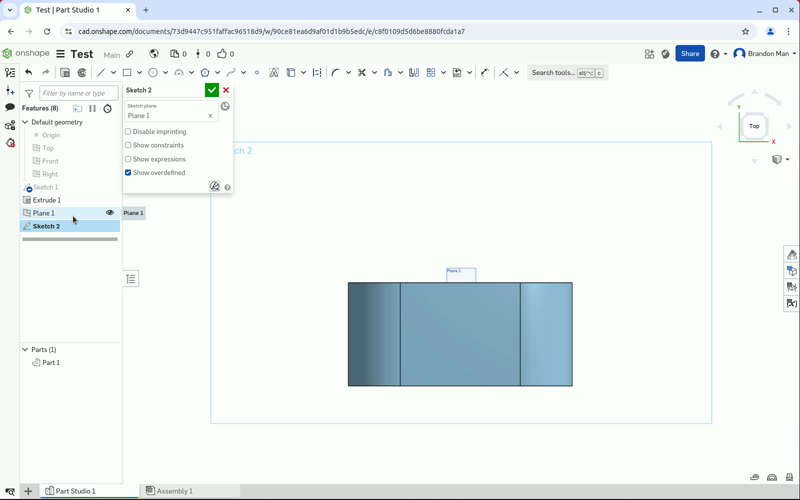
mouse_move(73, 352)
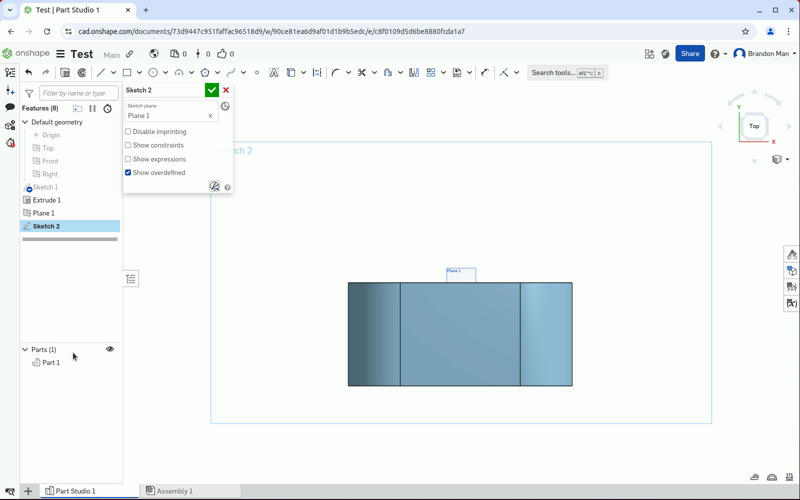
key(y)
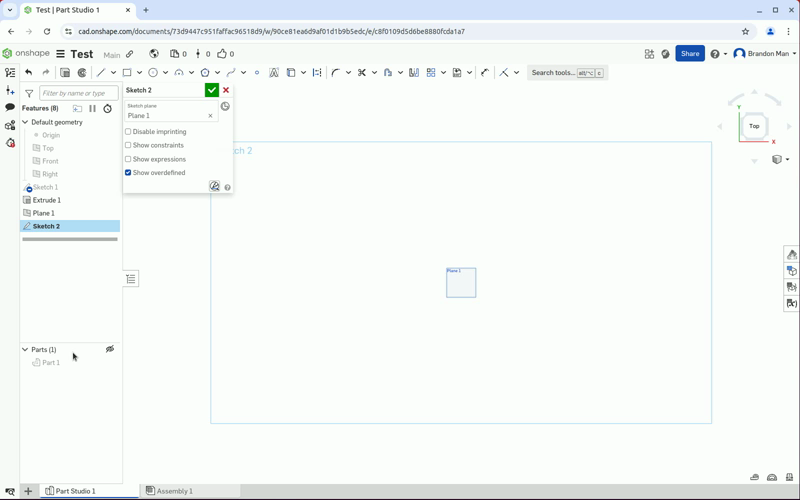
key(l)
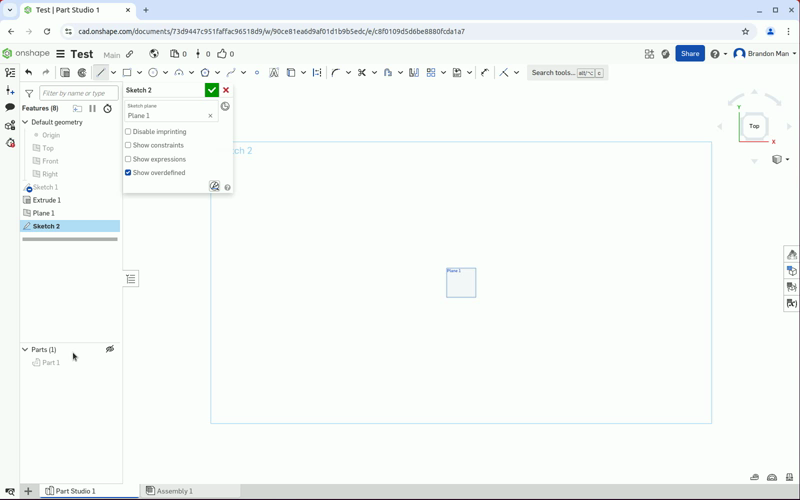
key_down(shift)
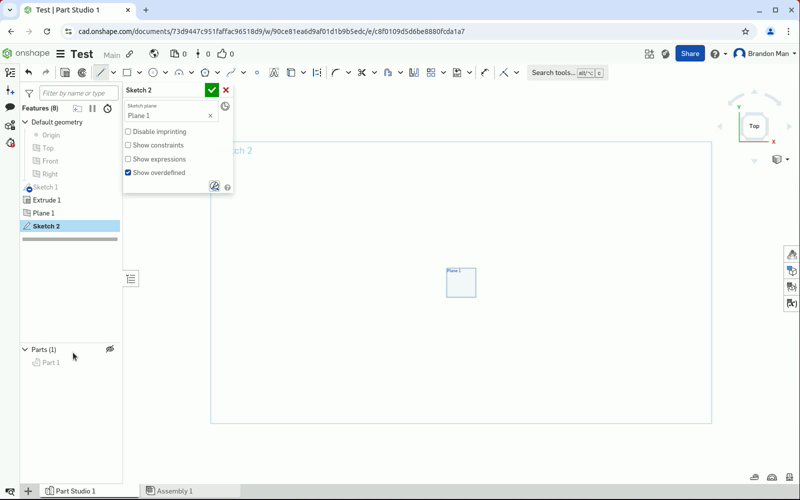
mouse_move(348, 366)
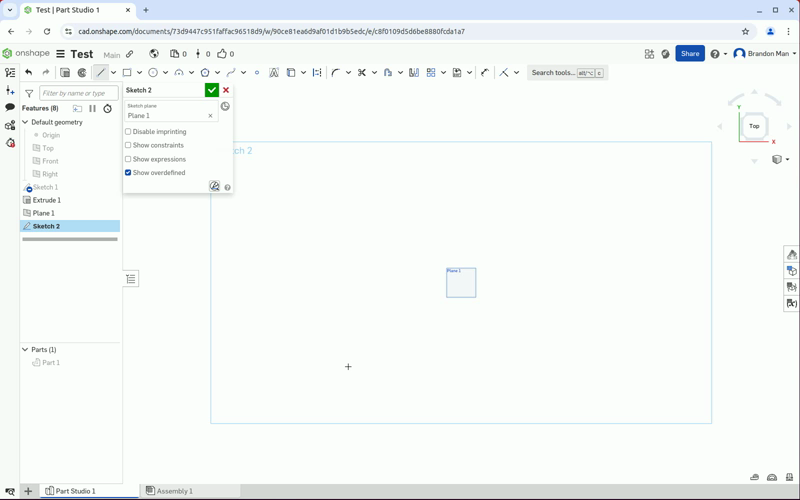
click(348, 366)
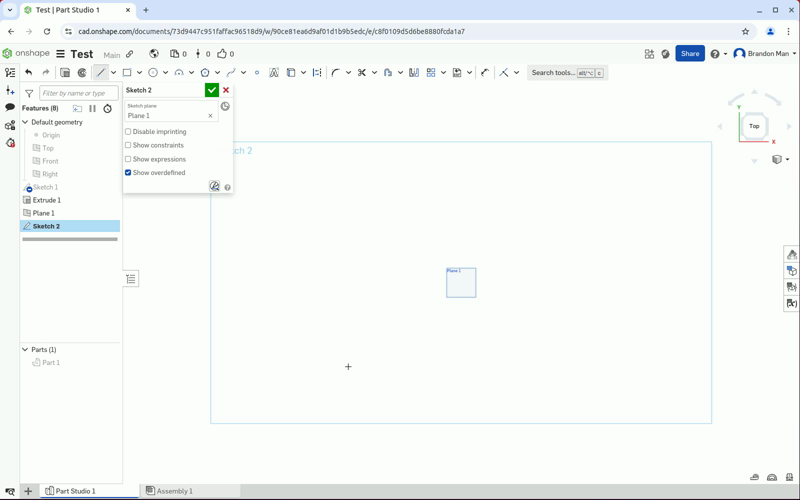
key_up(shift)
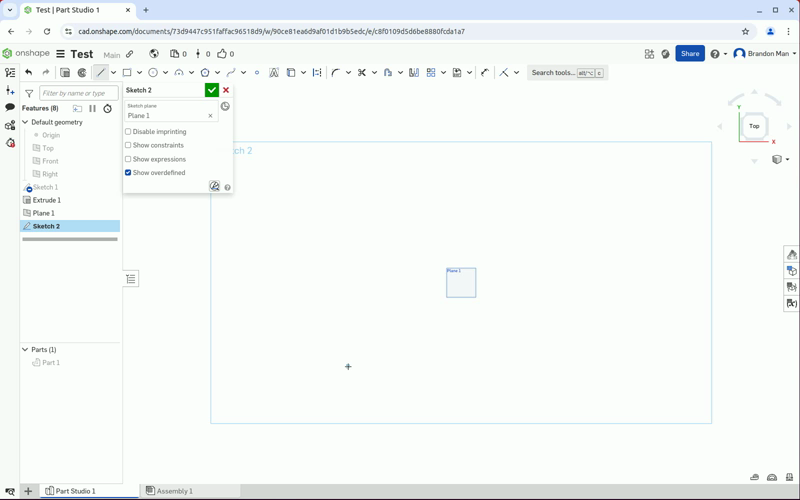
key_down(shift)
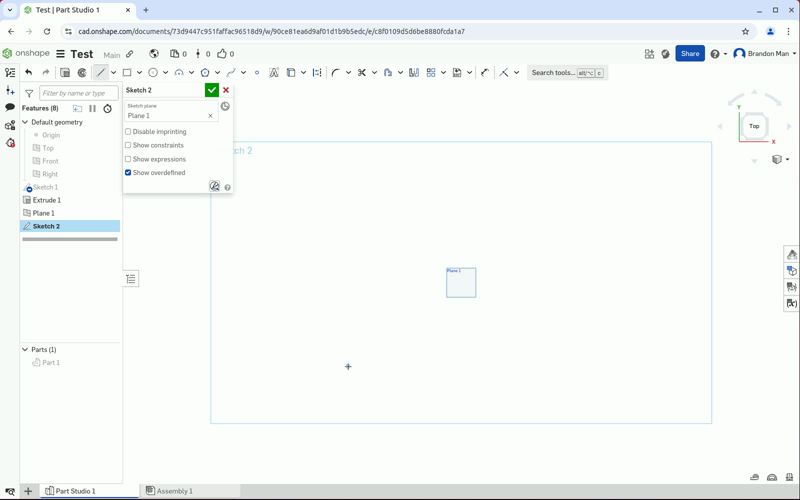
mouse_move(378, 366)
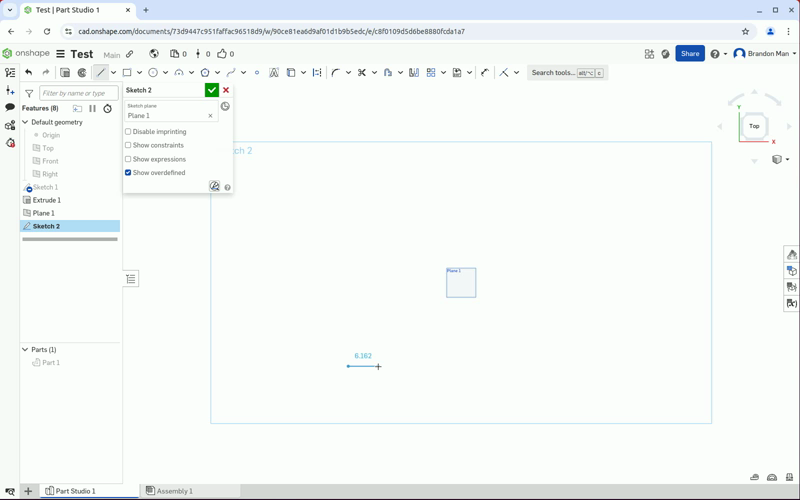
mouse_move(399, 366)
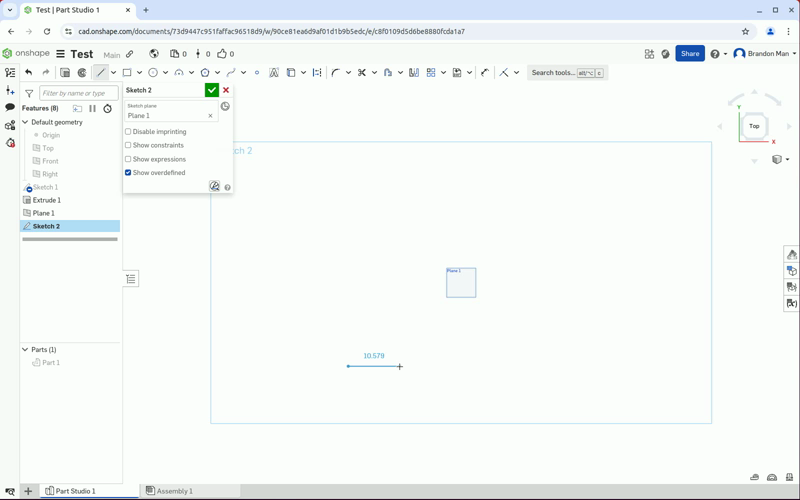
click(399, 366)
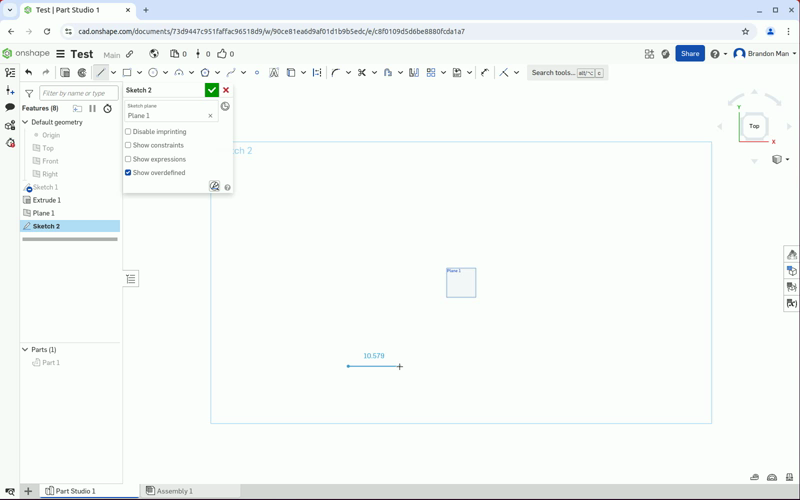
key_up(shift)
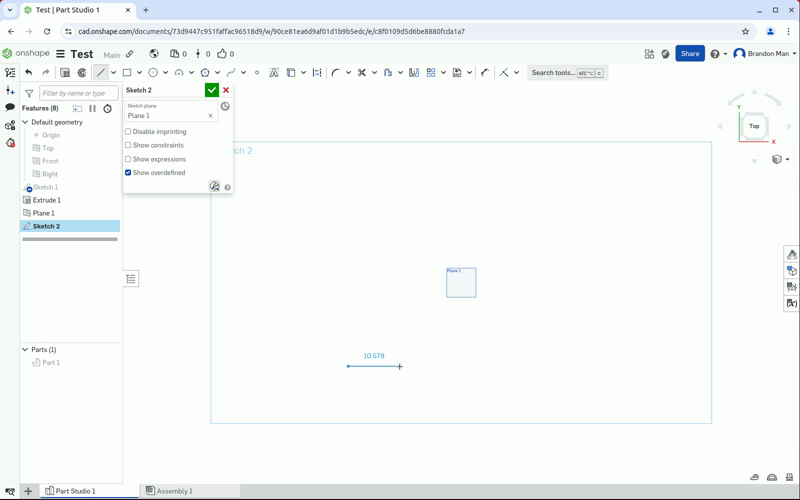
key_down(shift)
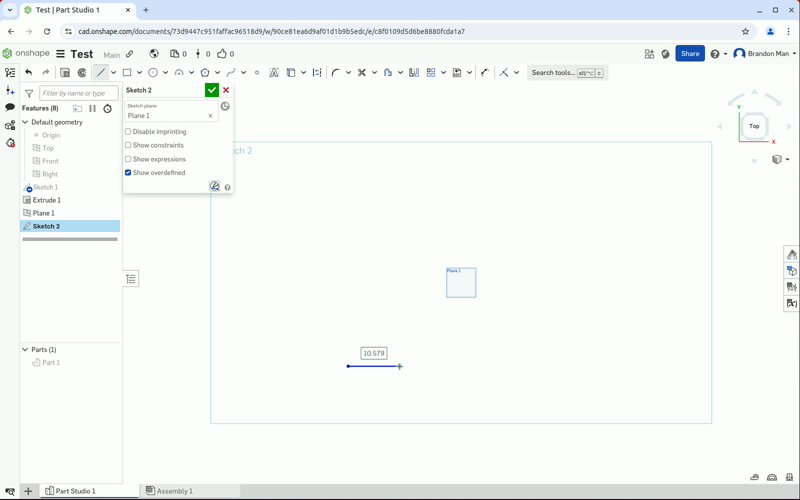
mouse_move(399, 302)
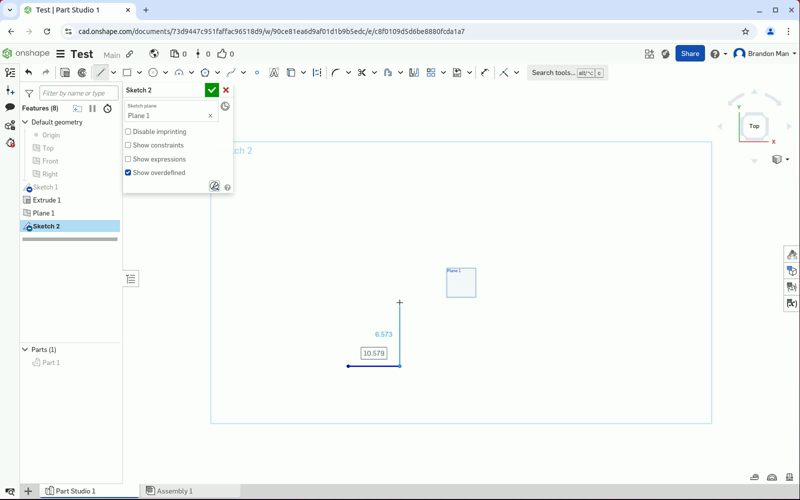
click(399, 302)
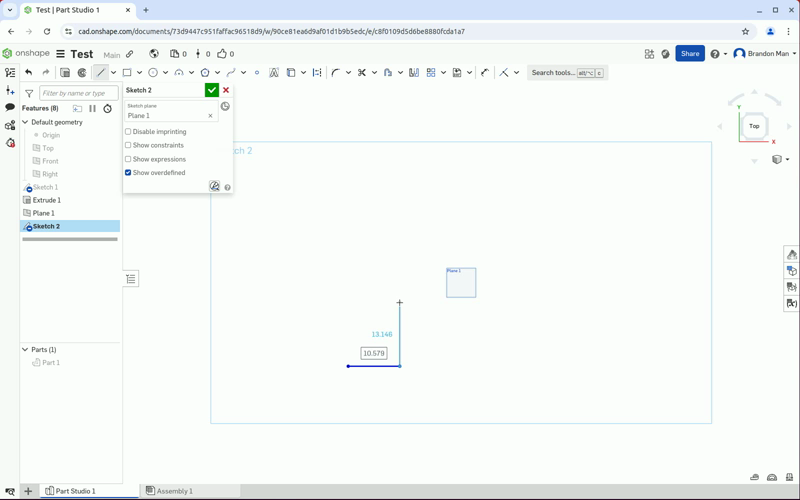
key_up(shift)
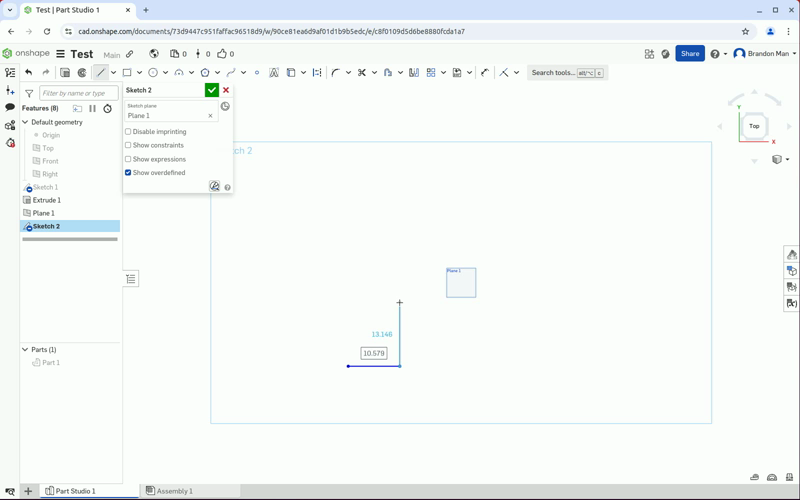
key_down(shift)
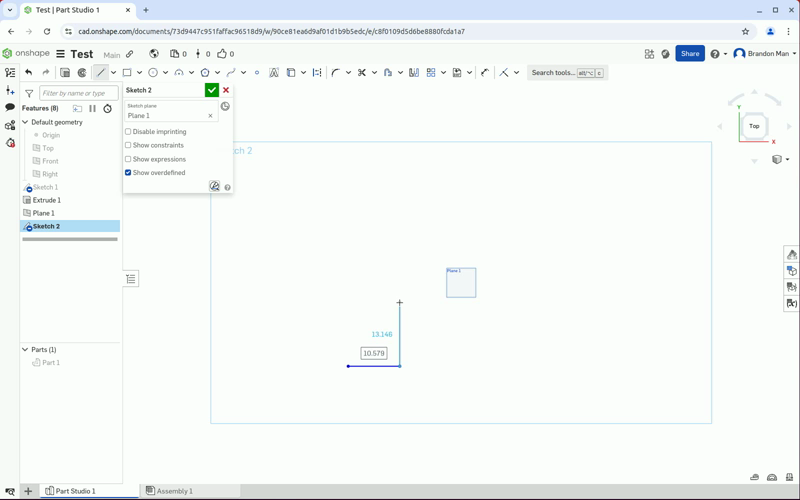
mouse_move(429, 302)
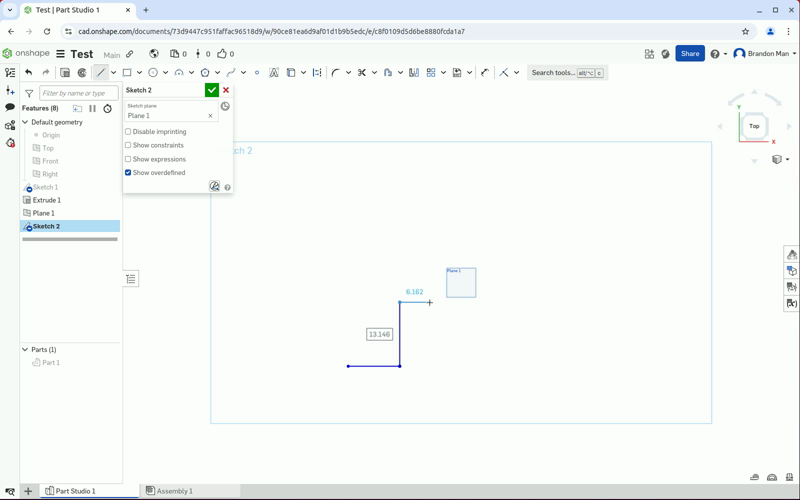
mouse_move(348, 302)
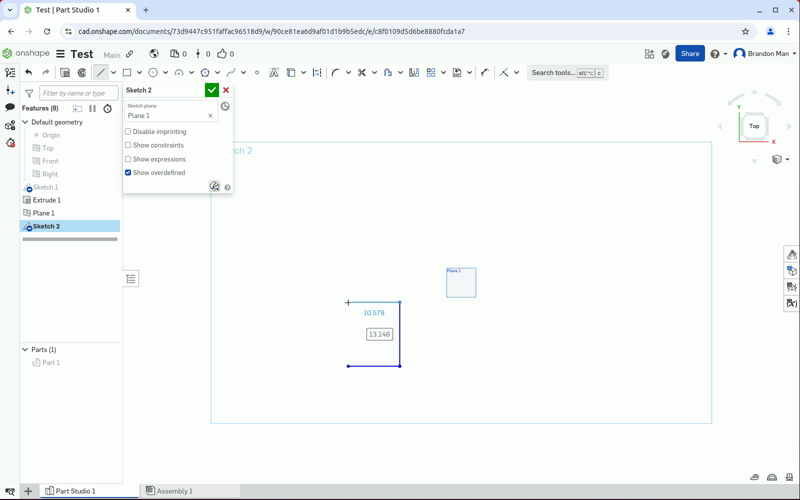
click(348, 302)
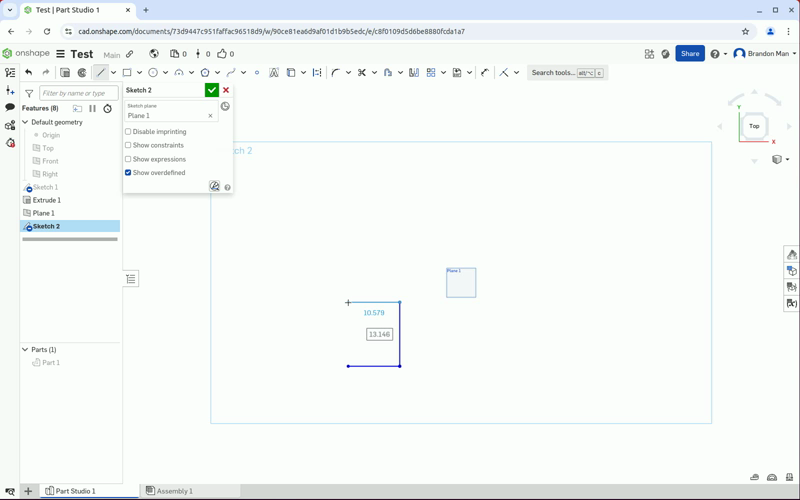
key_up(shift)
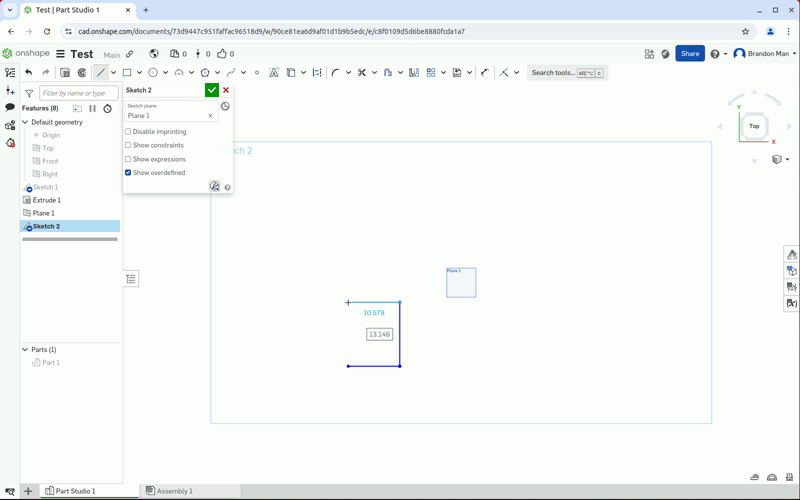
key_down(shift)
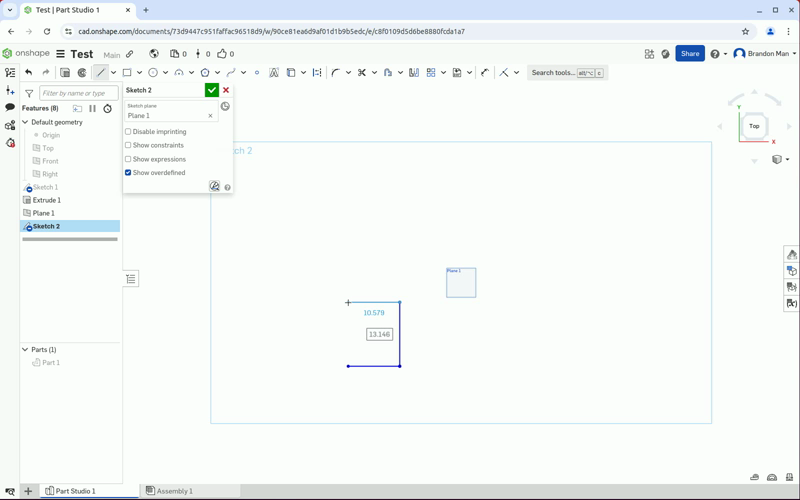
mouse_move(348, 366)
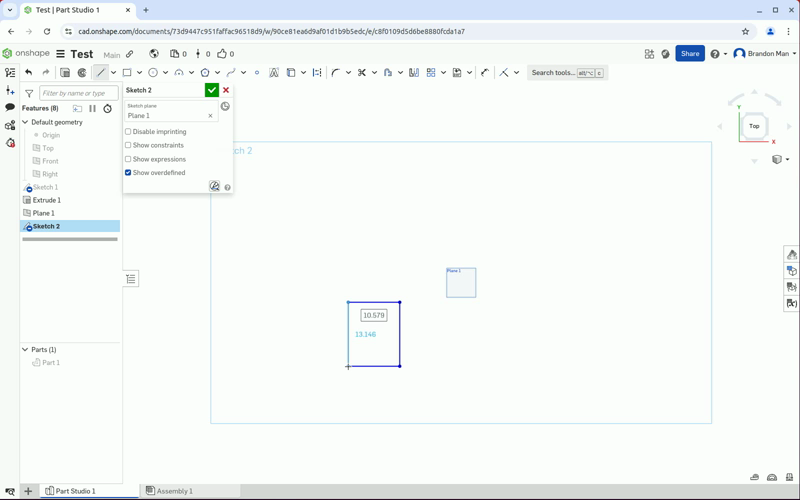
key_up(shift)
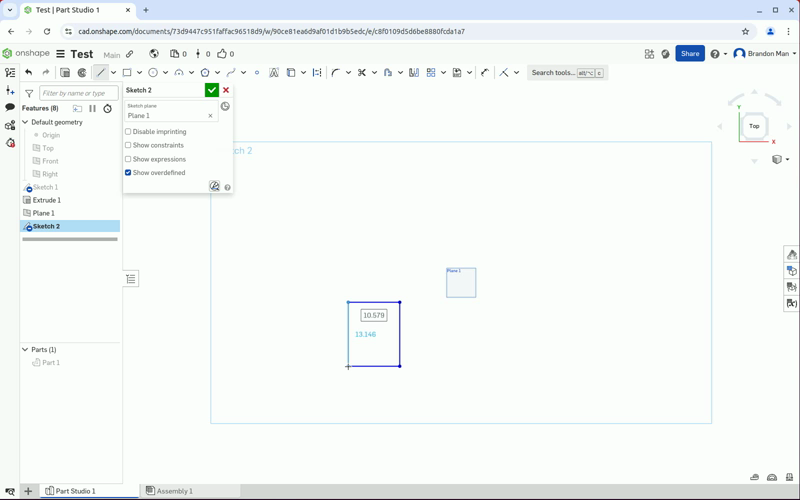
click(348, 366)
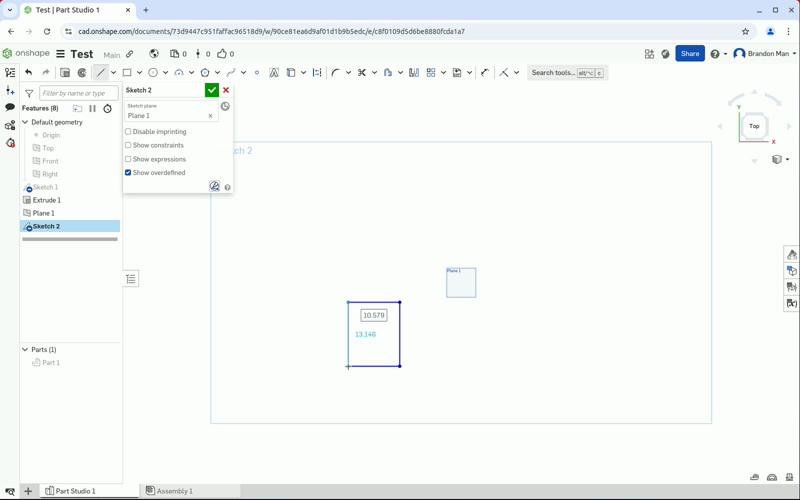
key(esc)
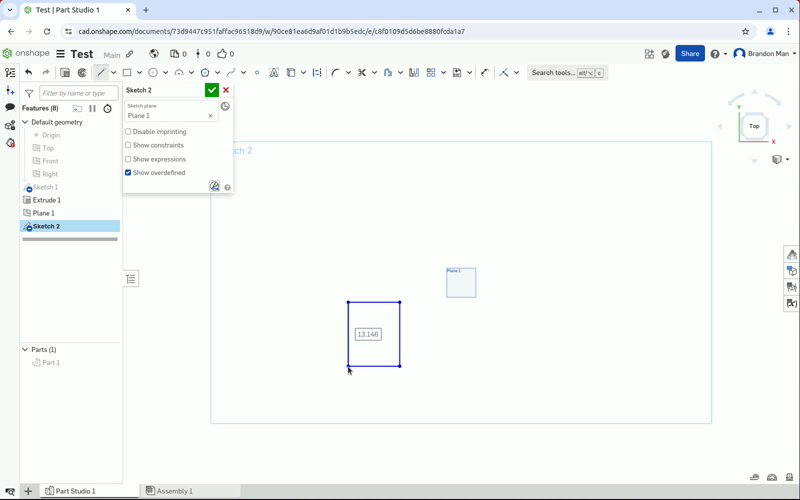
mouse_move(379, 342)
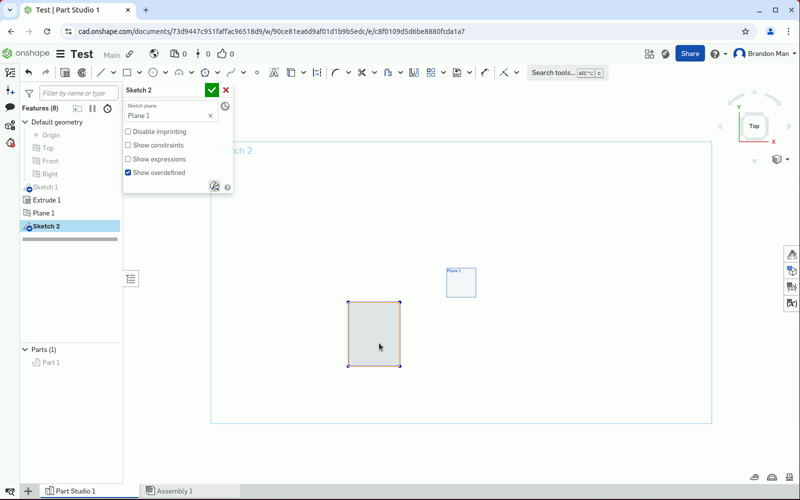
click(379, 342)
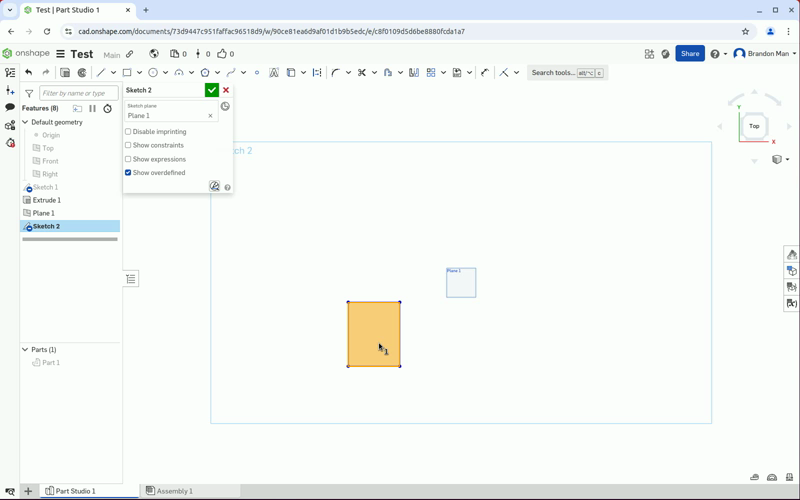
mouse_move(73, 352)
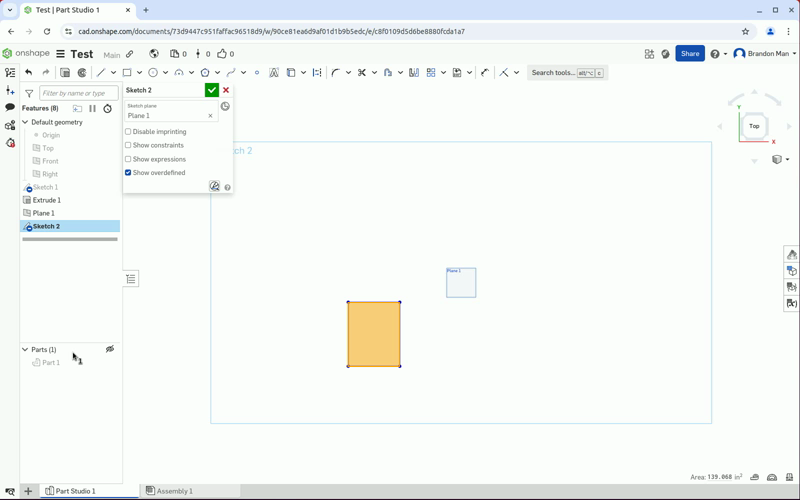
key(shift+y)
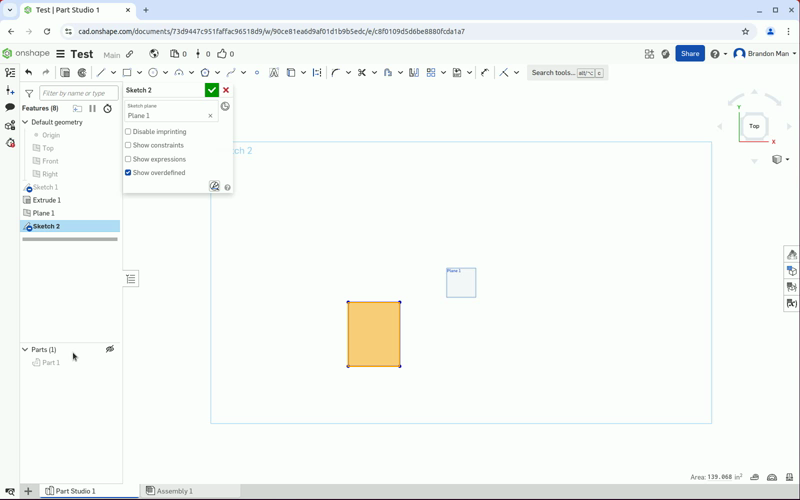
key(shift+e)
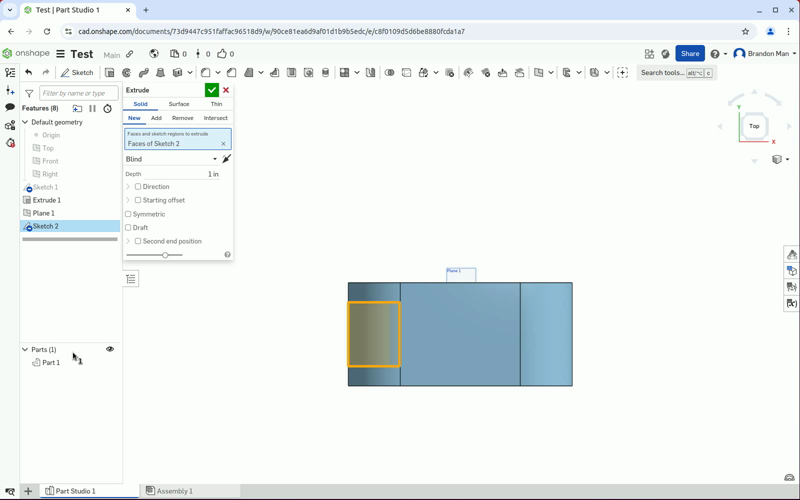
mouse_move(143, 106)
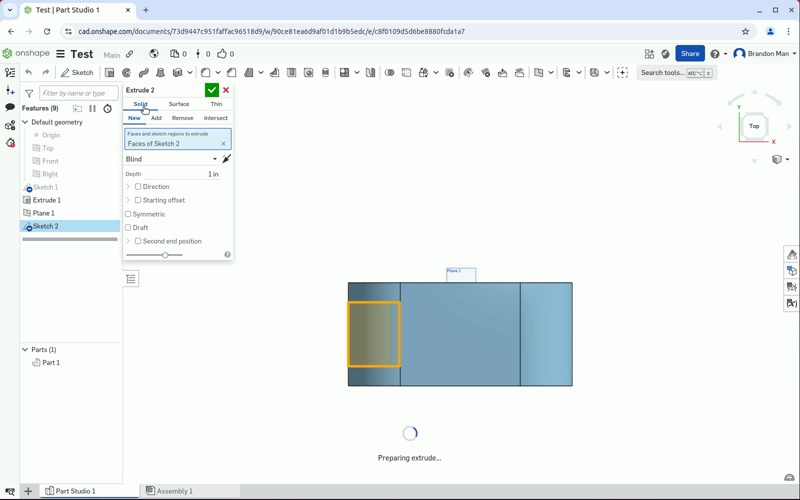
click(143, 106)
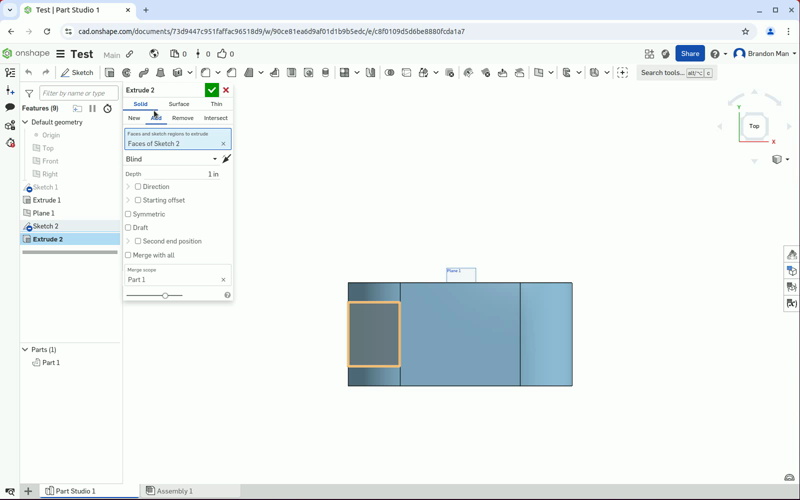
mouse_move(186, 120)
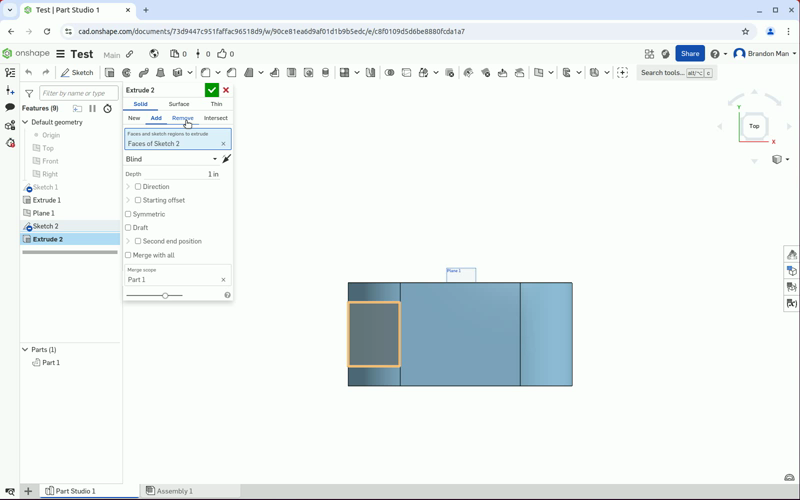
click(186, 120)
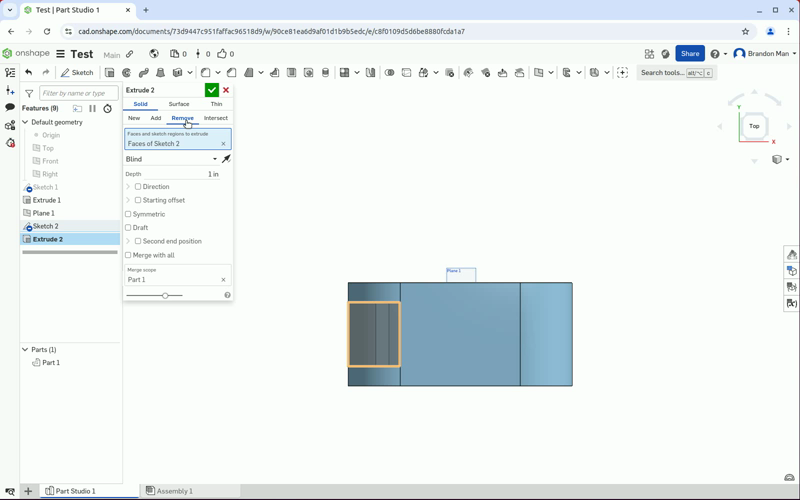
key(tab, 4)
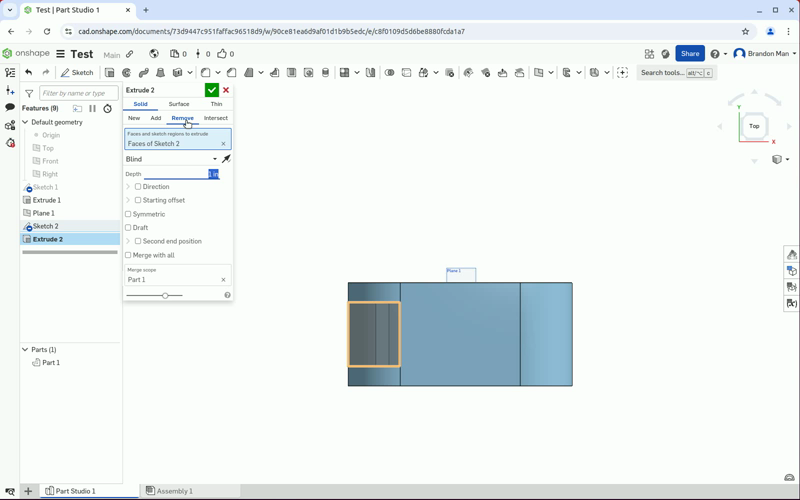
text(4.092)
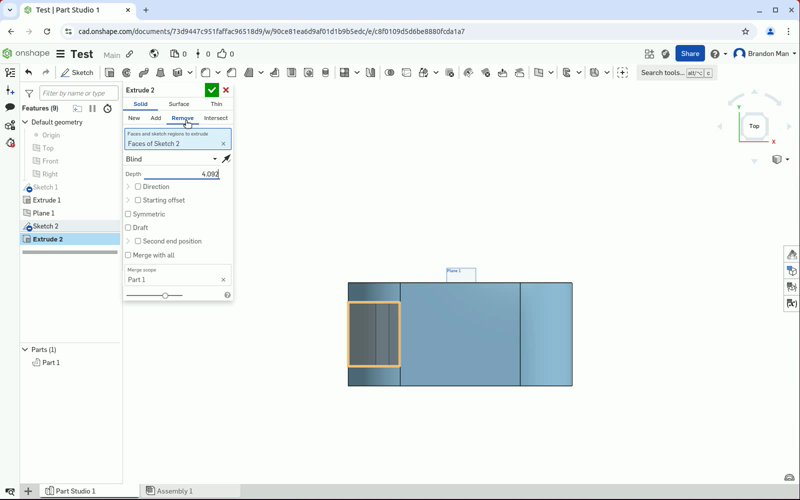
key(tab, 6)
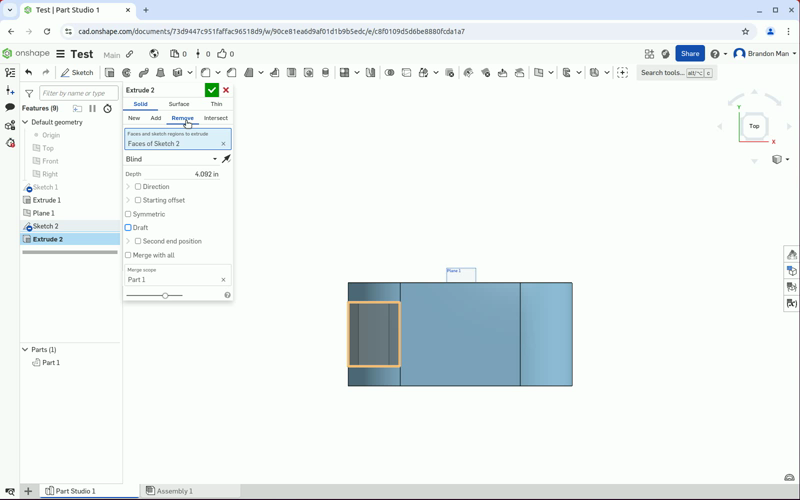
key(space)
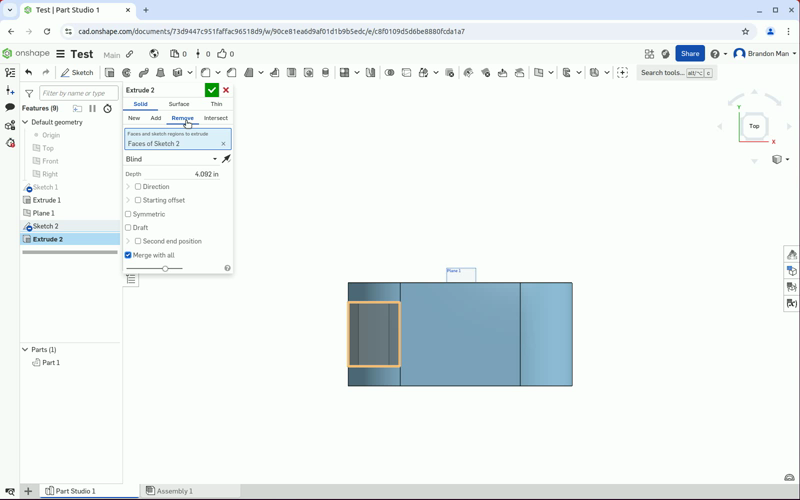
key(enter)
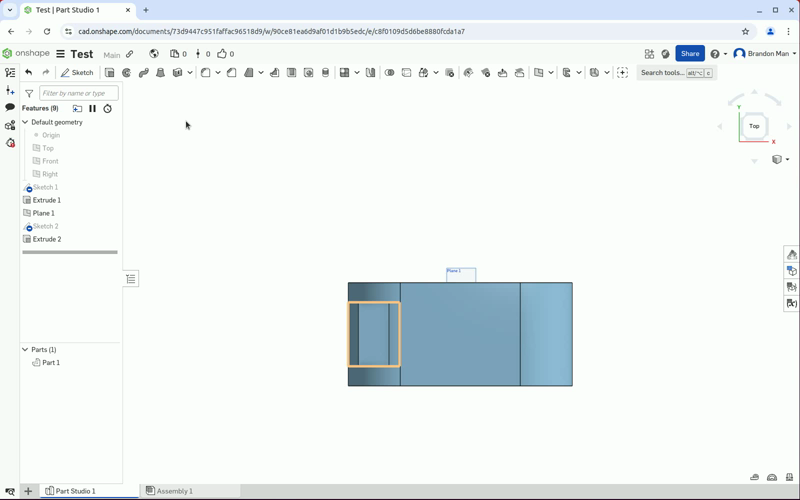
key(shift+h)
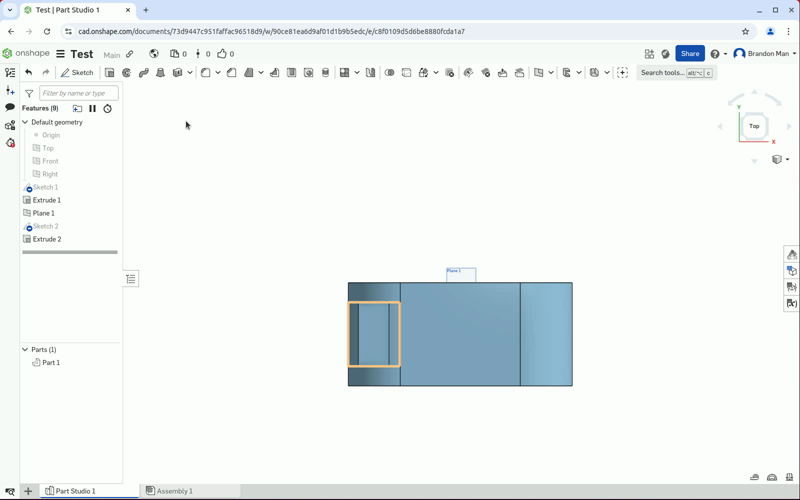
key(shift+h)
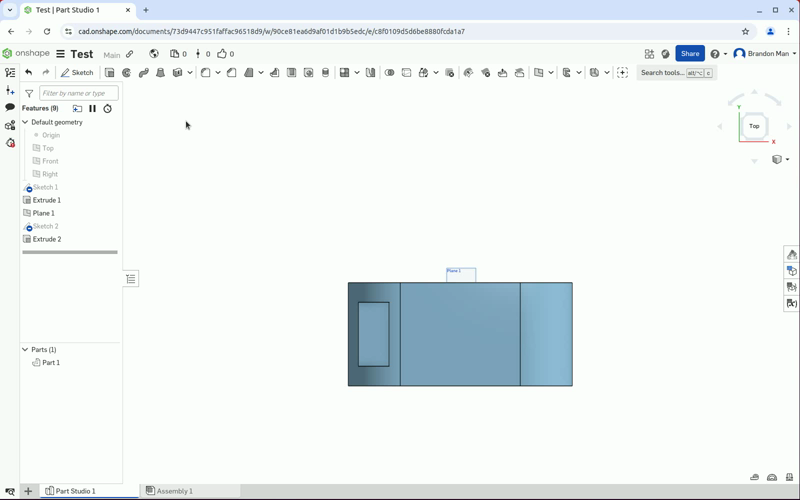
mouse_move(73, 189)
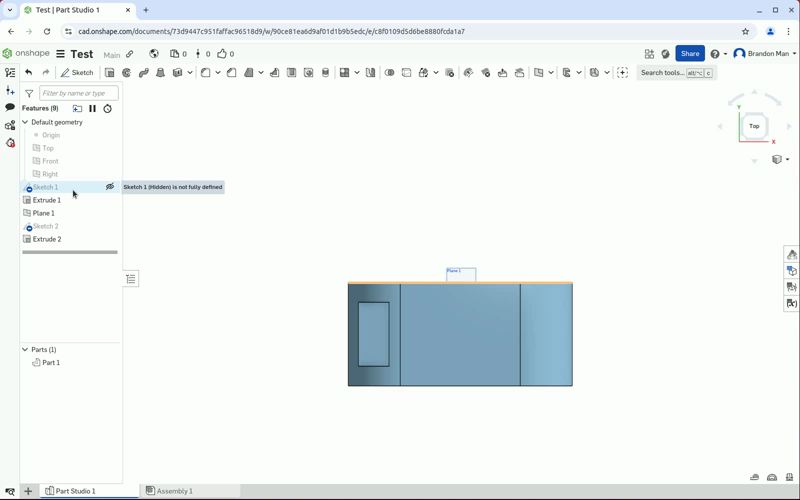
click(73, 189)
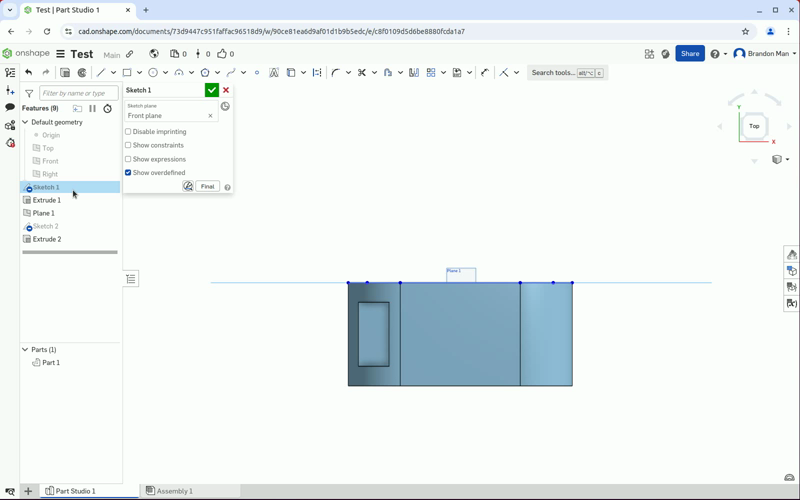
mouse_move(229, 92)
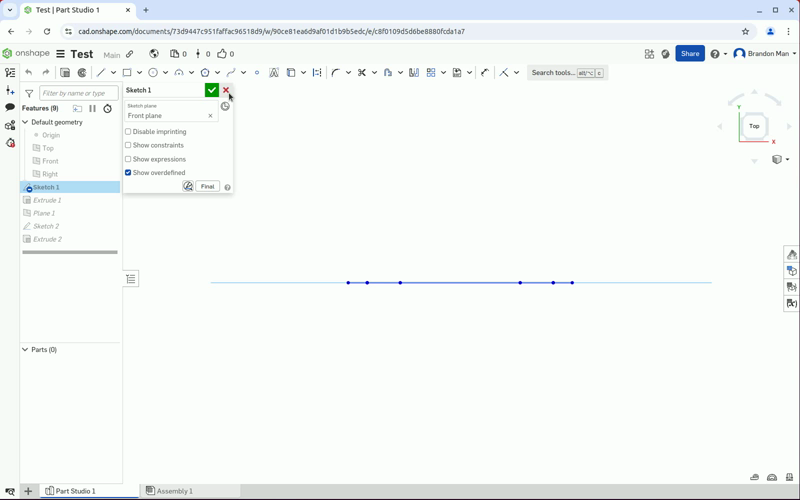
click(229, 92)
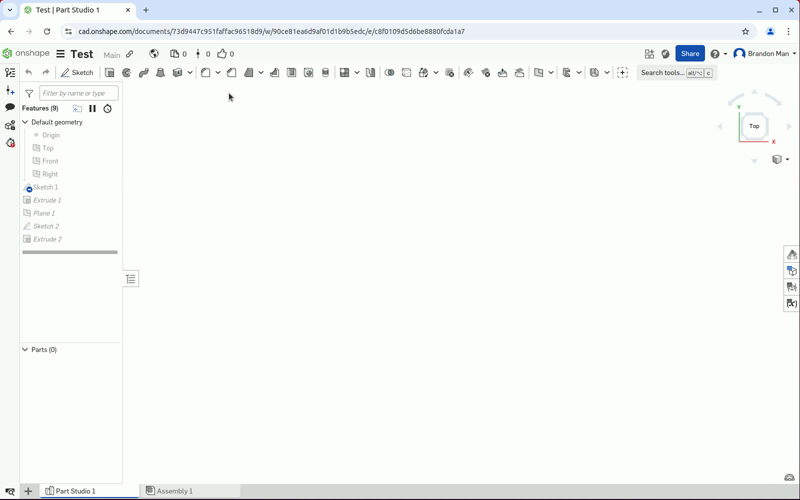
key(shift+s)
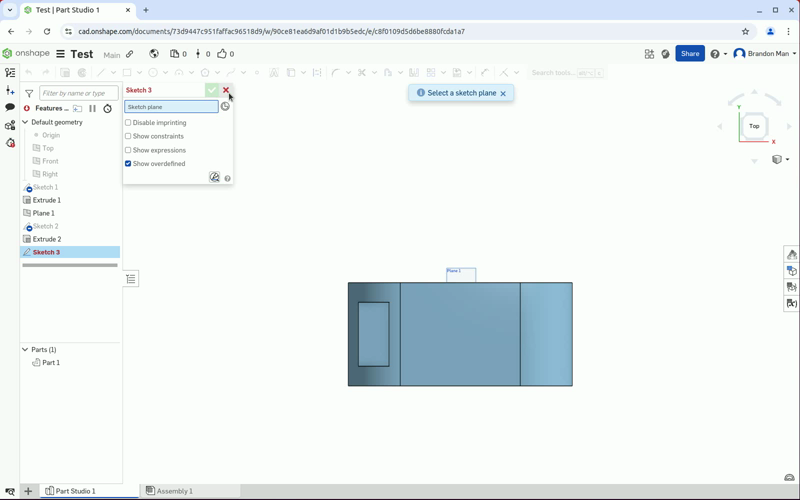
mouse_move(73, 215)
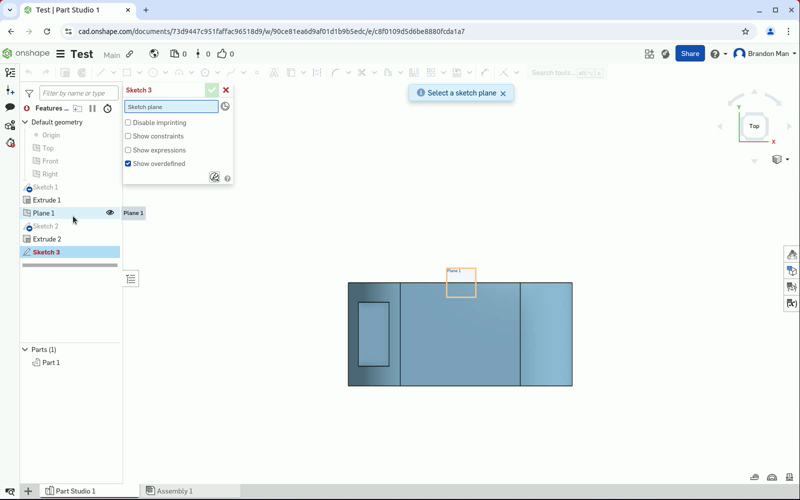
click(73, 215)
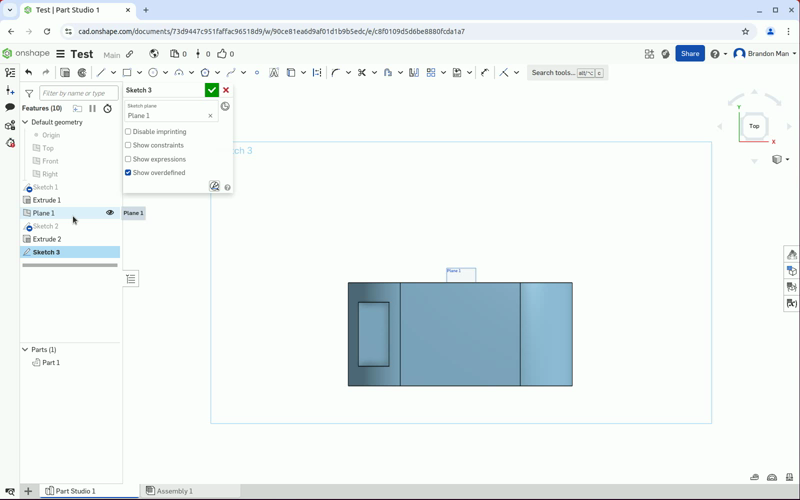
mouse_move(73, 352)
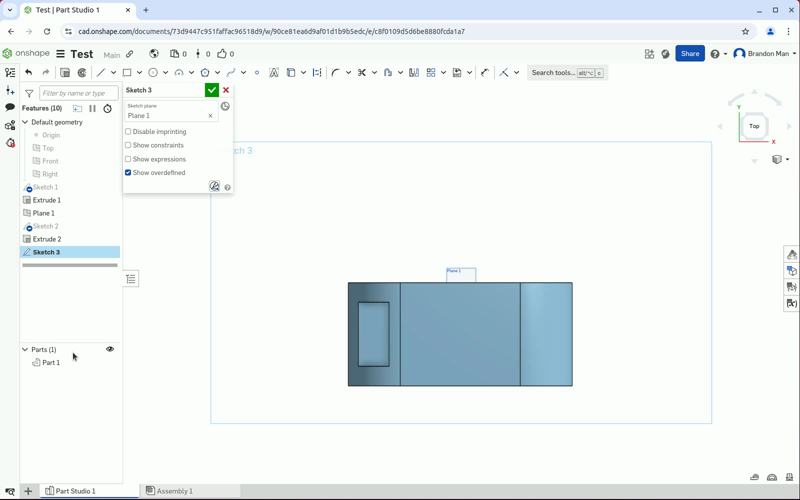
key(y)
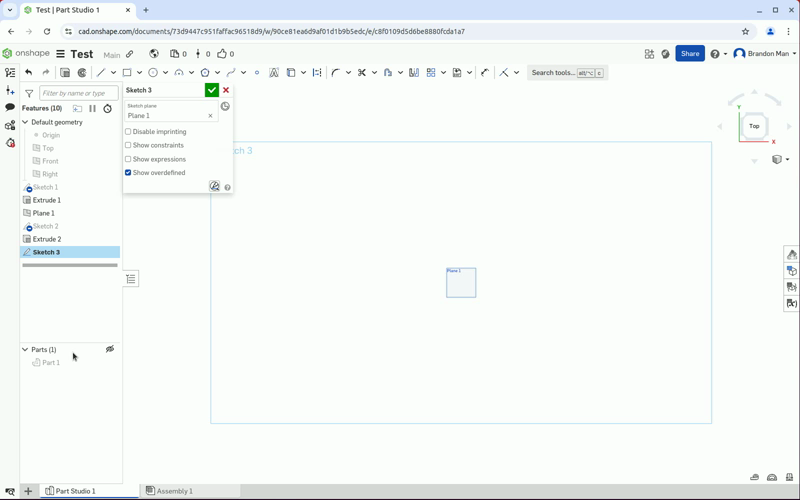
key(l)
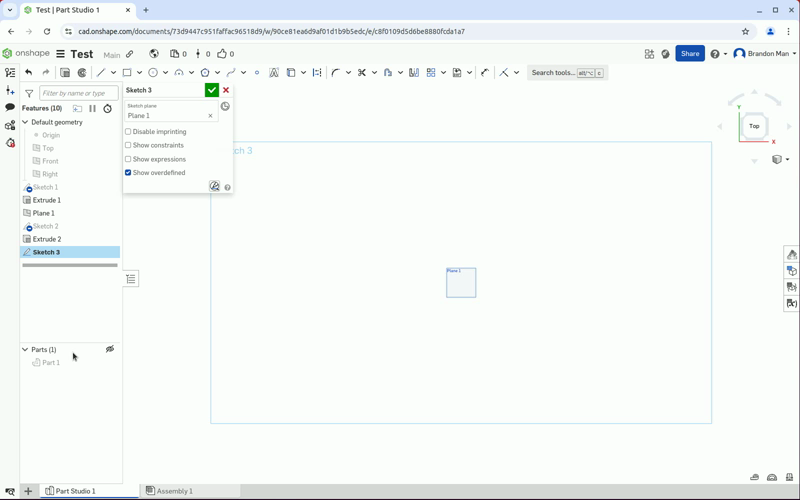
key_down(shift)
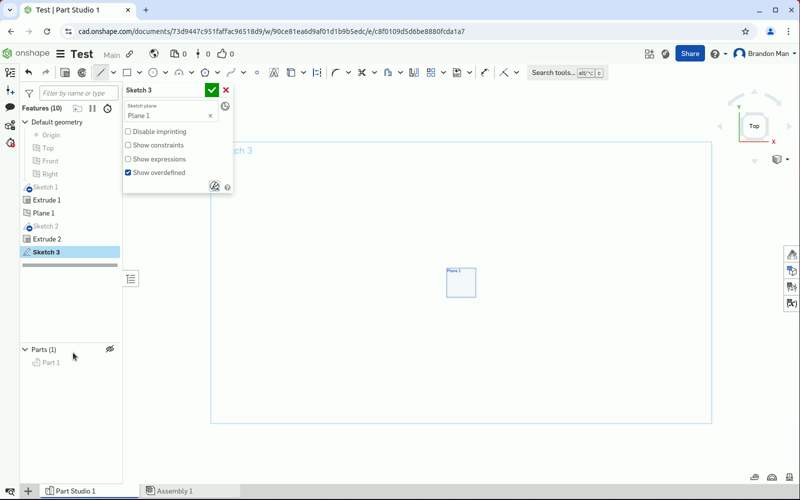
mouse_move(521, 366)
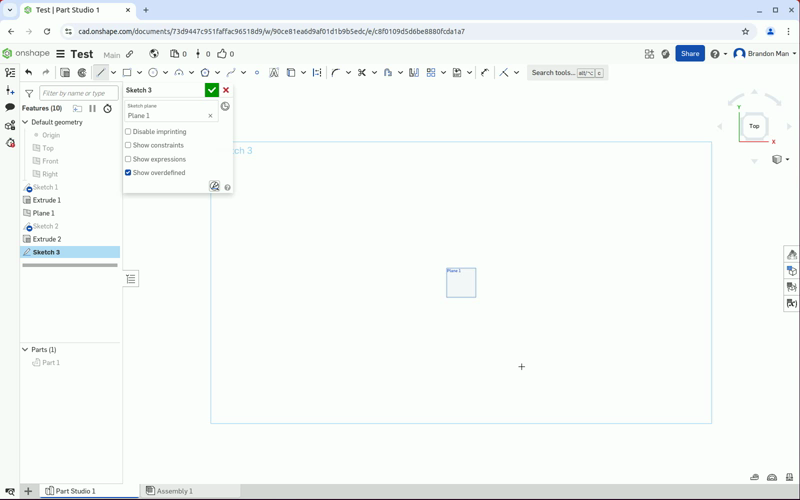
click(521, 366)
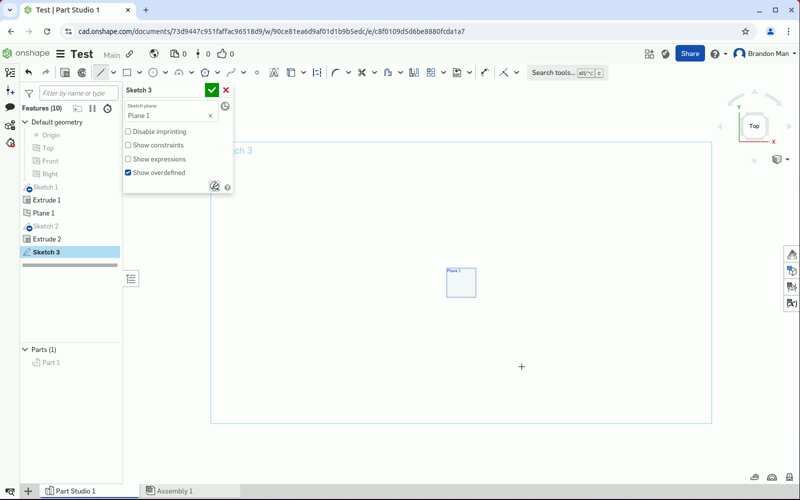
key_up(shift)
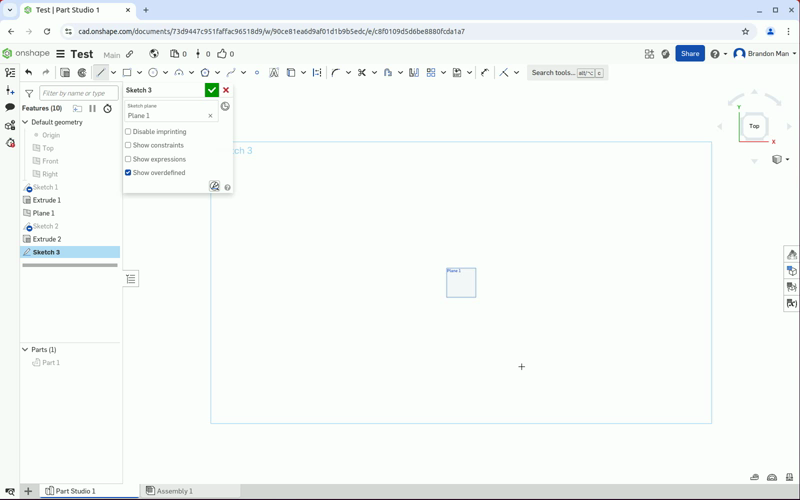
key_down(shift)
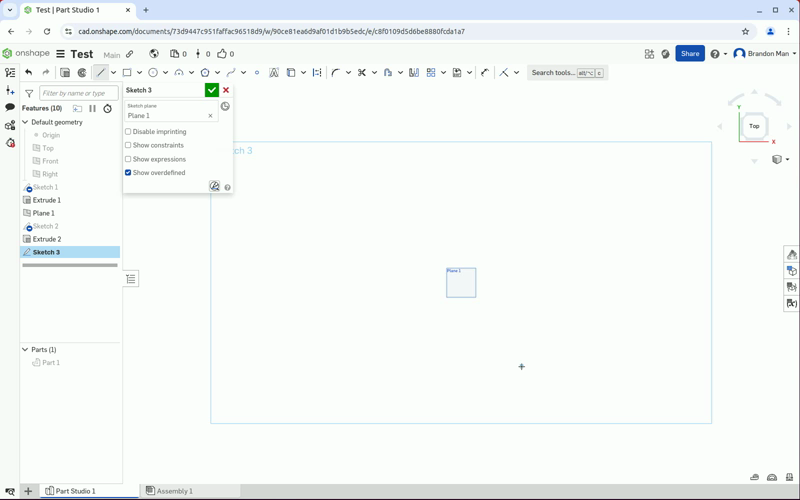
mouse_move(551, 366)
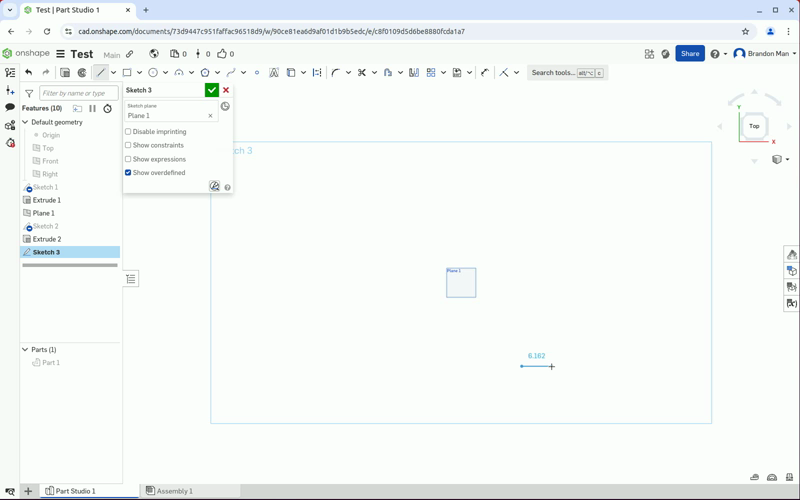
mouse_move(573, 366)
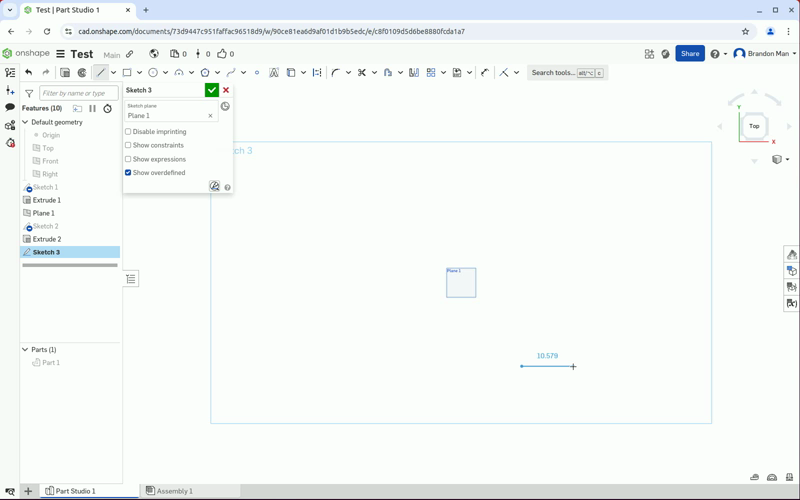
click(573, 366)
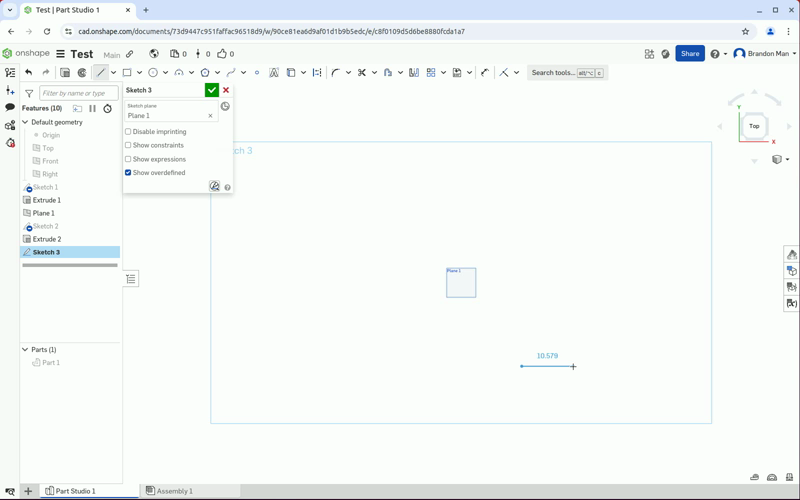
key_up(shift)
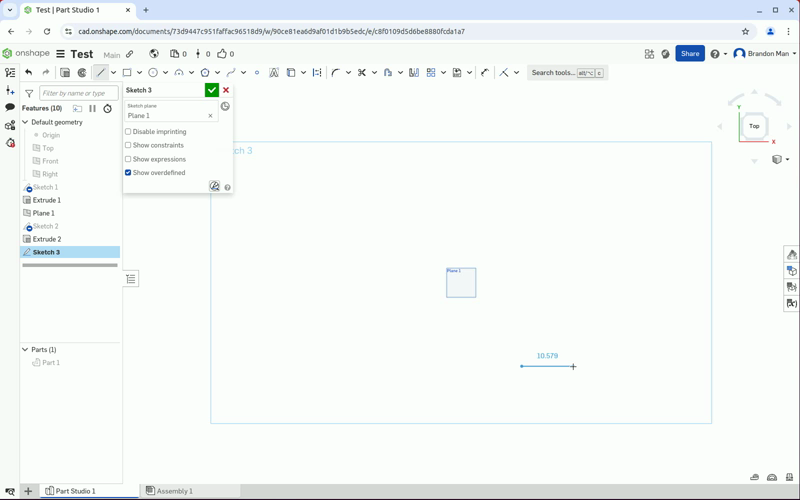
key_down(shift)
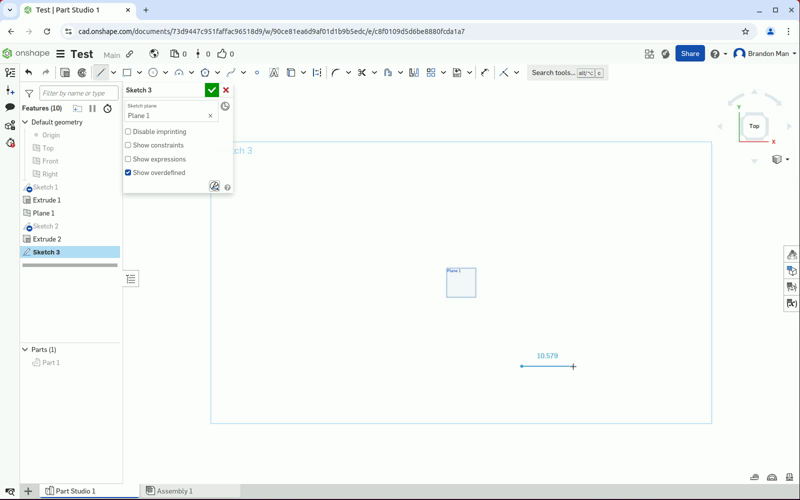
mouse_move(573, 302)
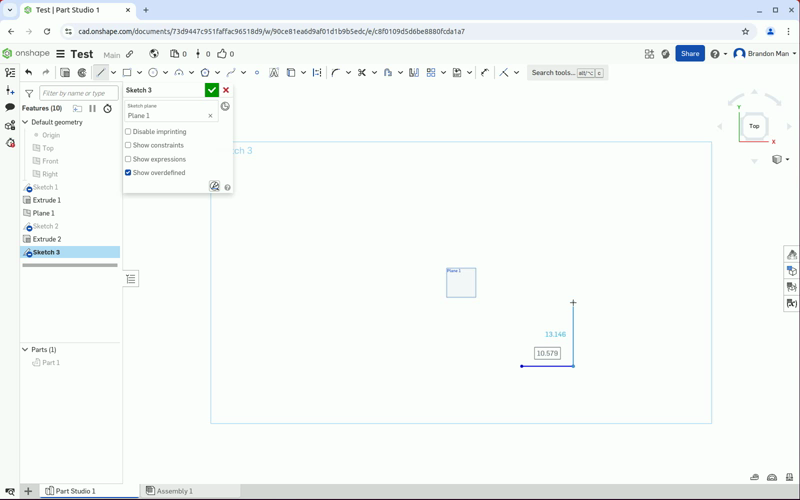
click(573, 302)
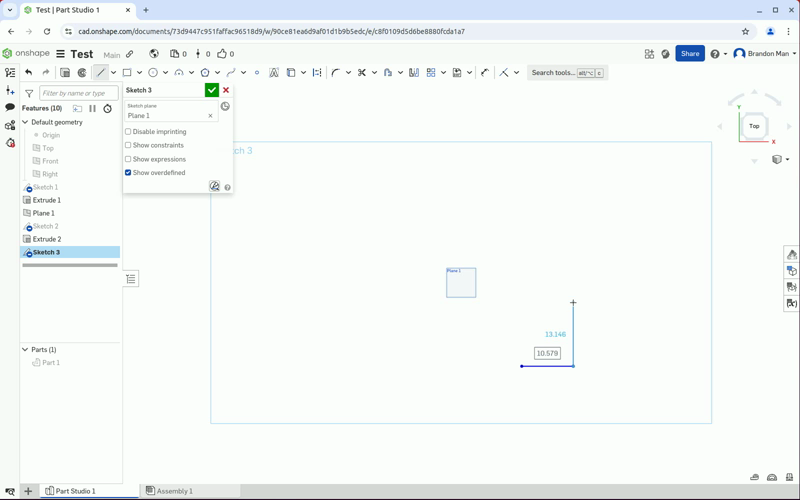
key_up(shift)
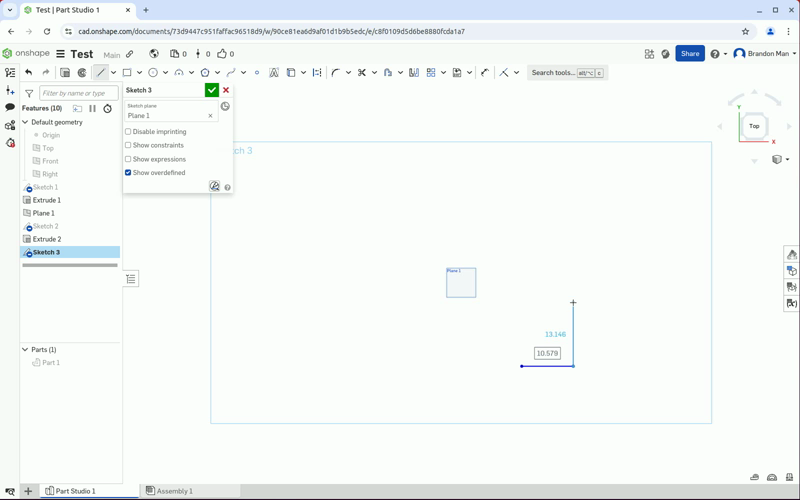
key_down(shift)
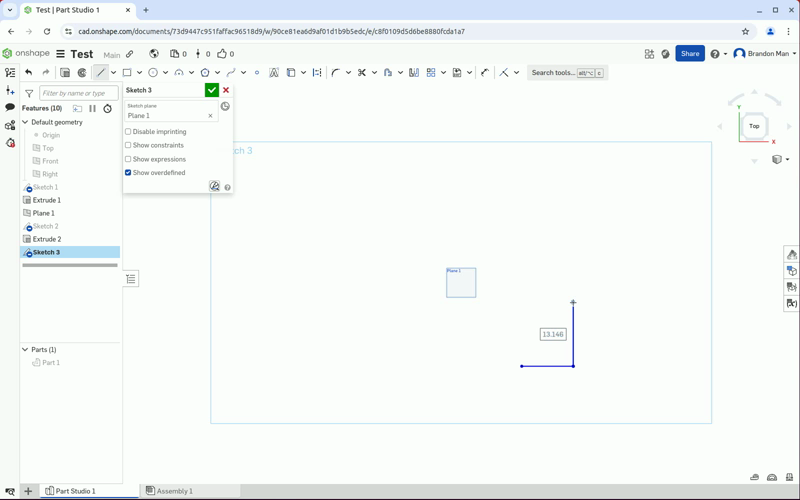
mouse_move(589, 302)
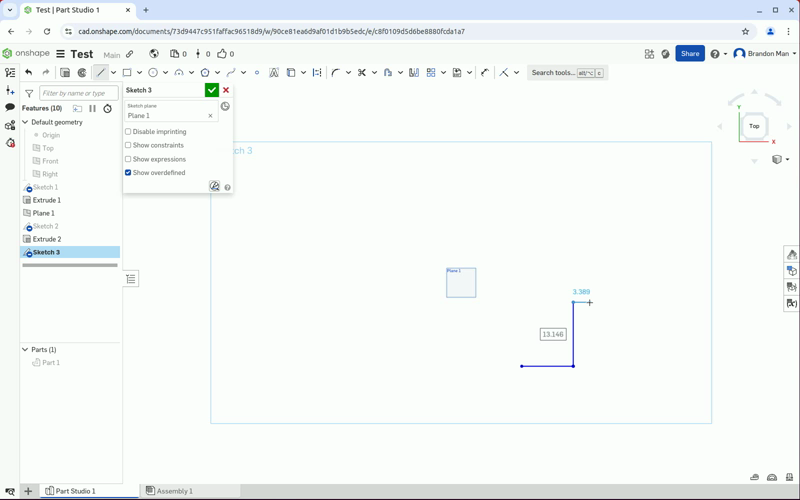
mouse_move(521, 302)
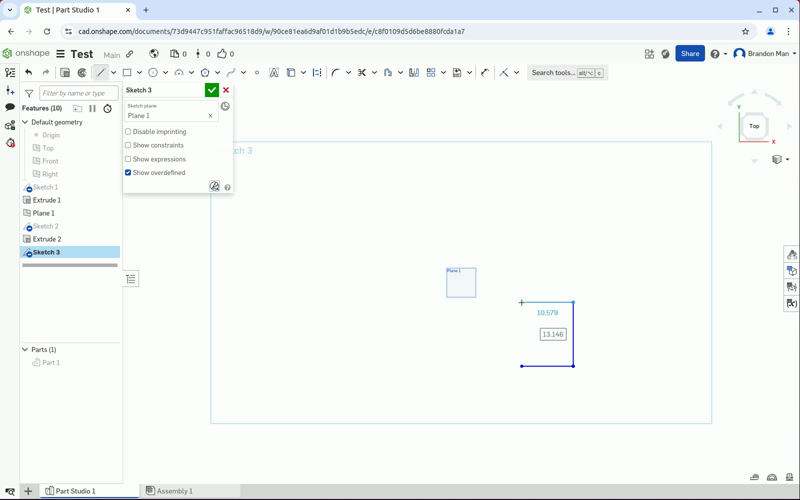
click(521, 302)
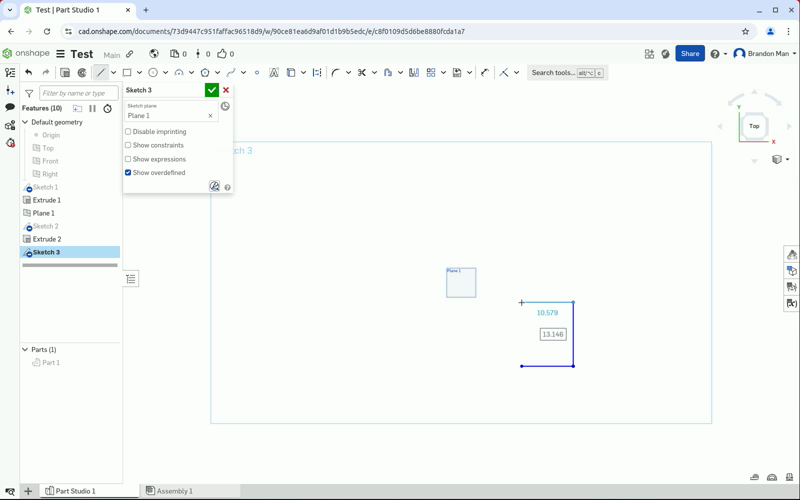
key_up(shift)
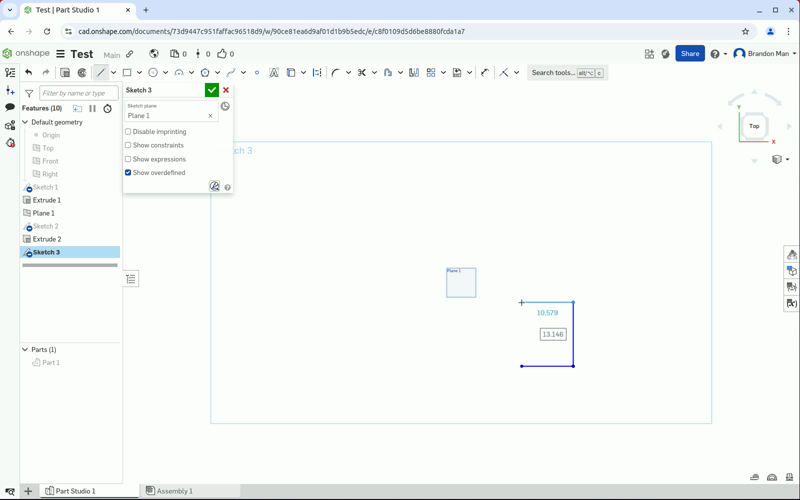
key_down(shift)
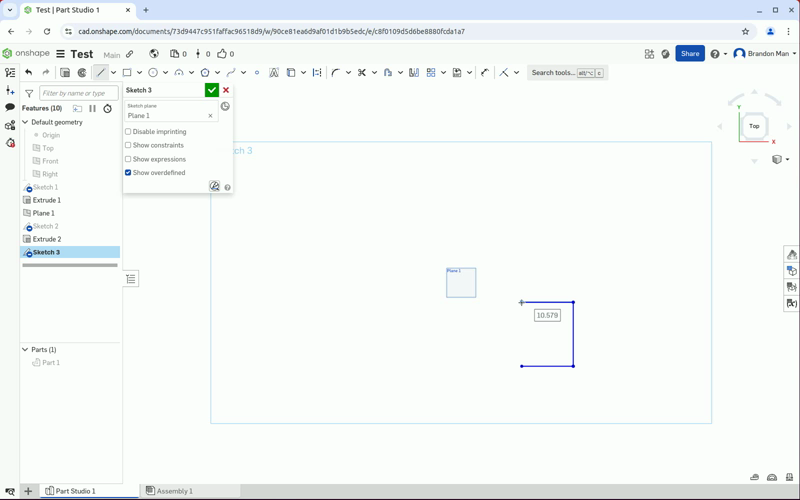
mouse_move(521, 366)
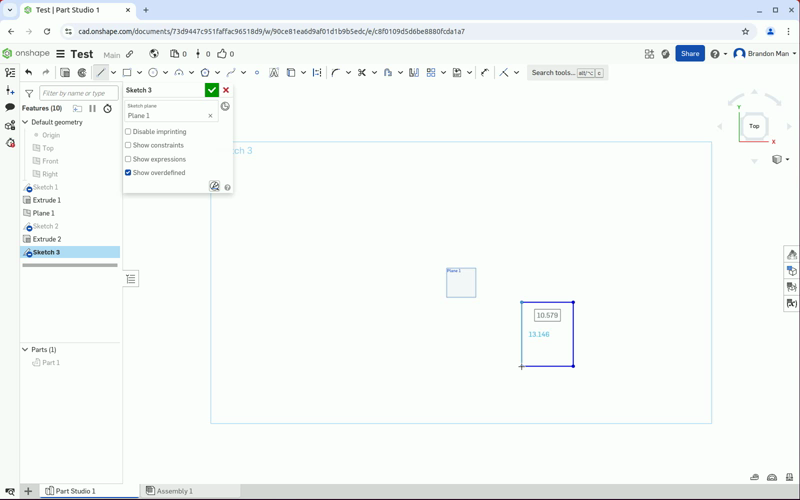
key_up(shift)
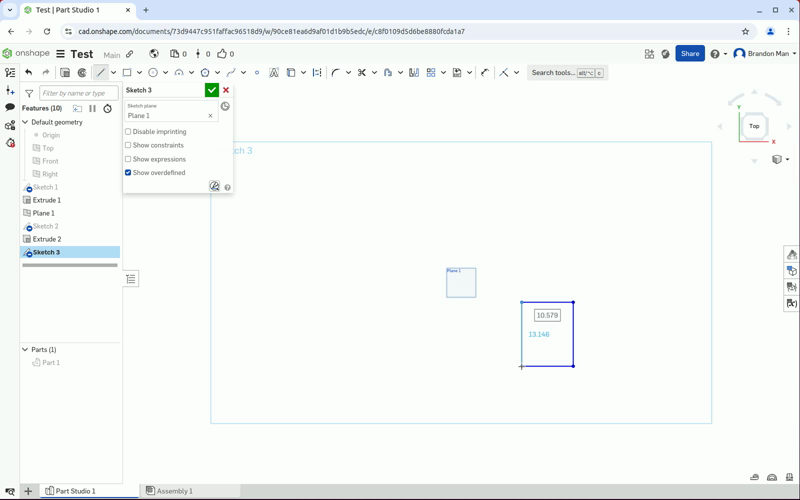
click(521, 366)
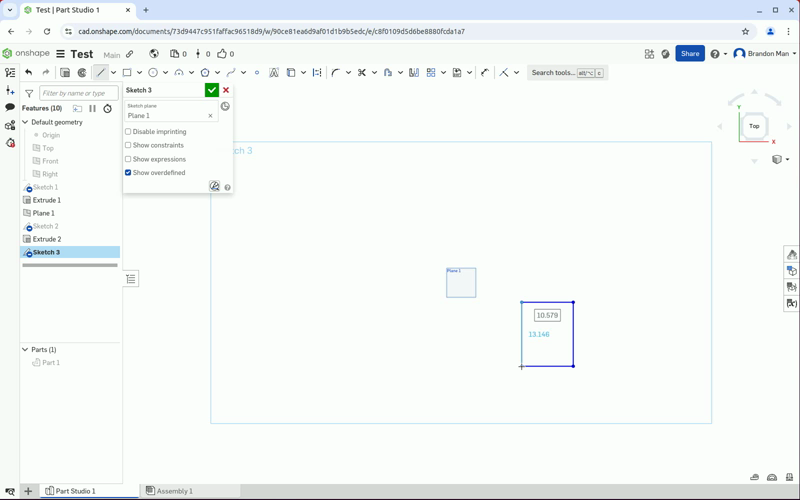
key(esc)
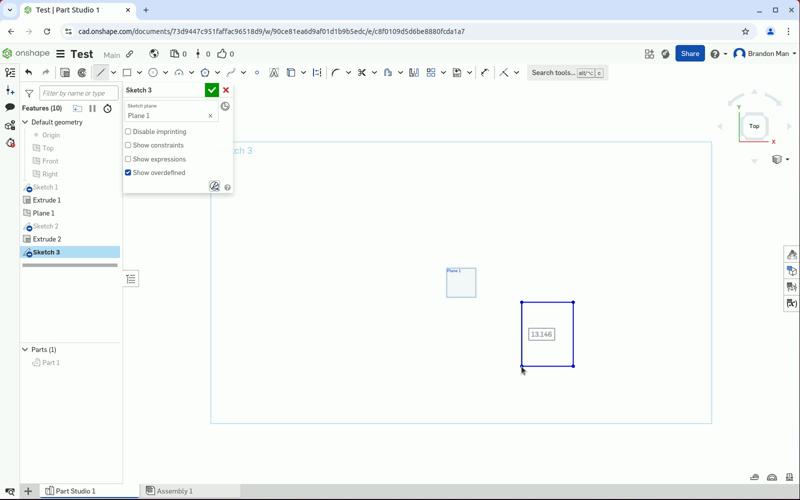
mouse_move(536, 322)
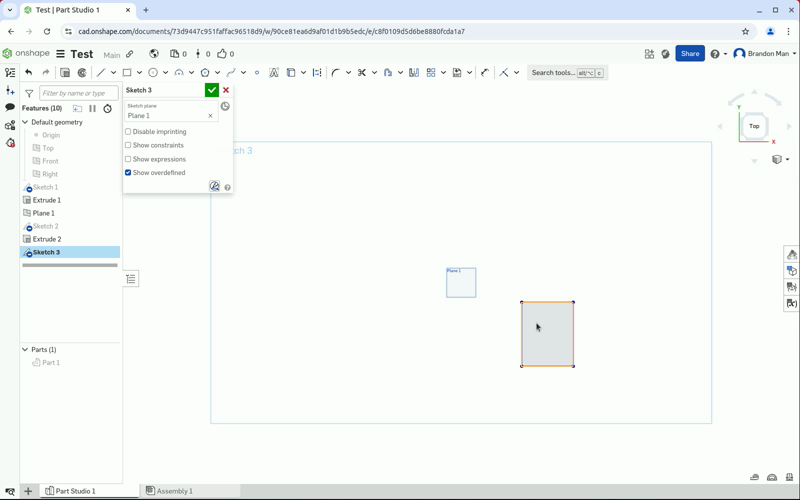
click(536, 322)
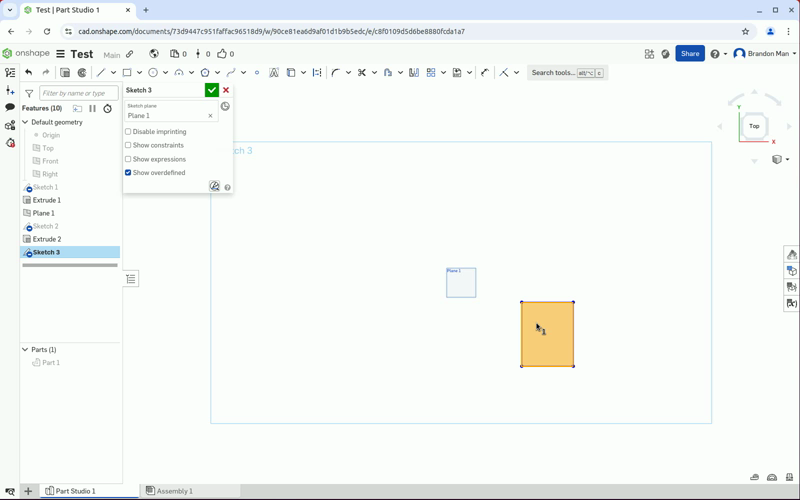
mouse_move(73, 352)
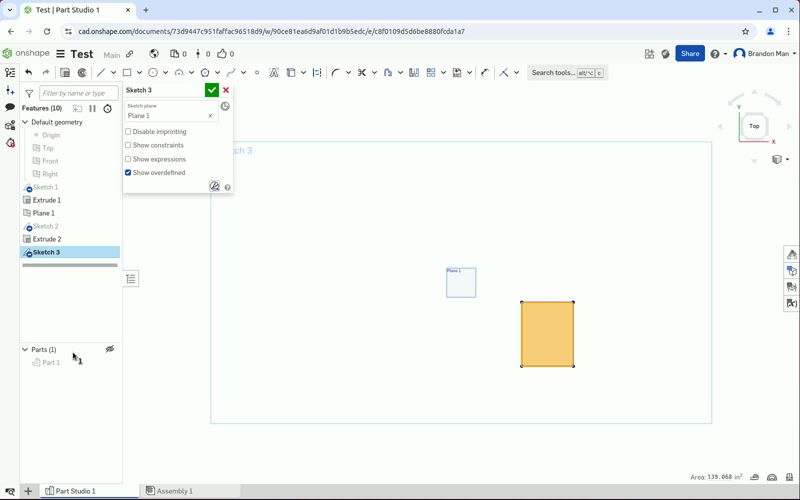
key(shift+y)
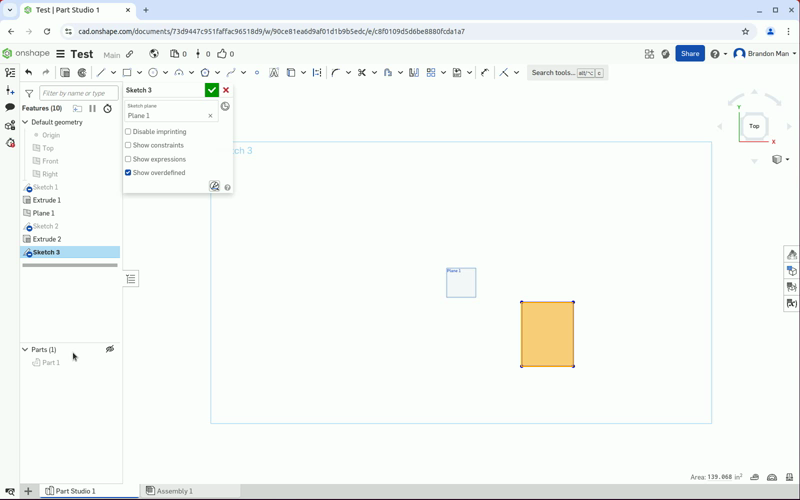
key(shift+e)
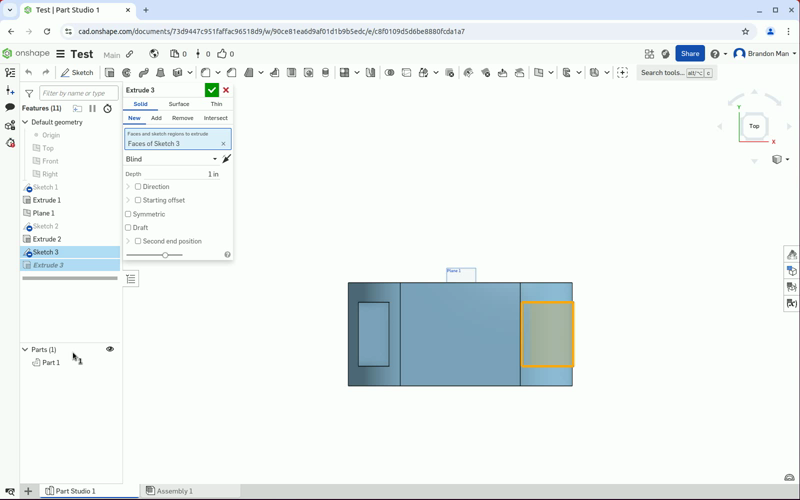
mouse_move(143, 106)
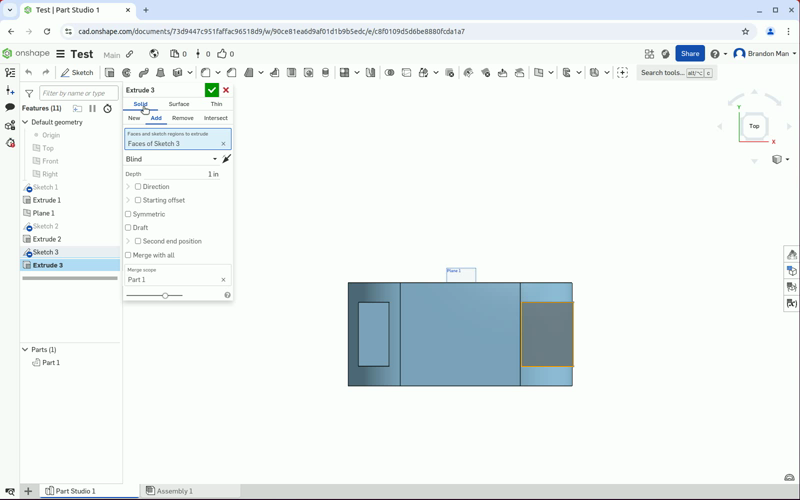
click(143, 106)
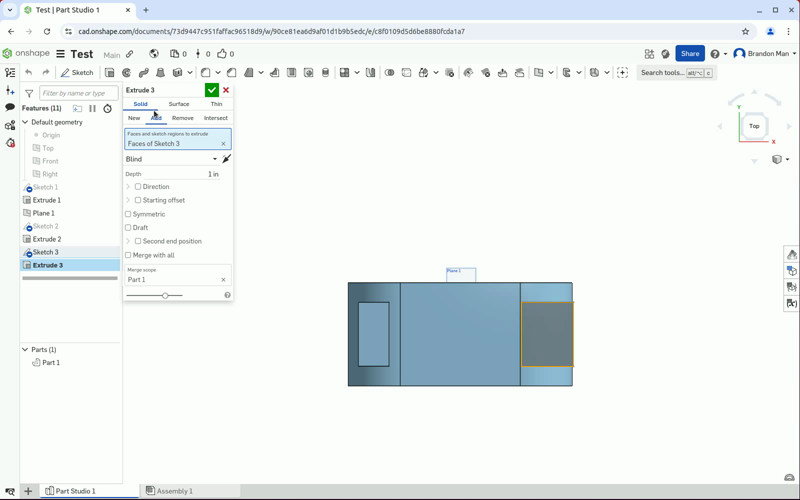
mouse_move(186, 120)
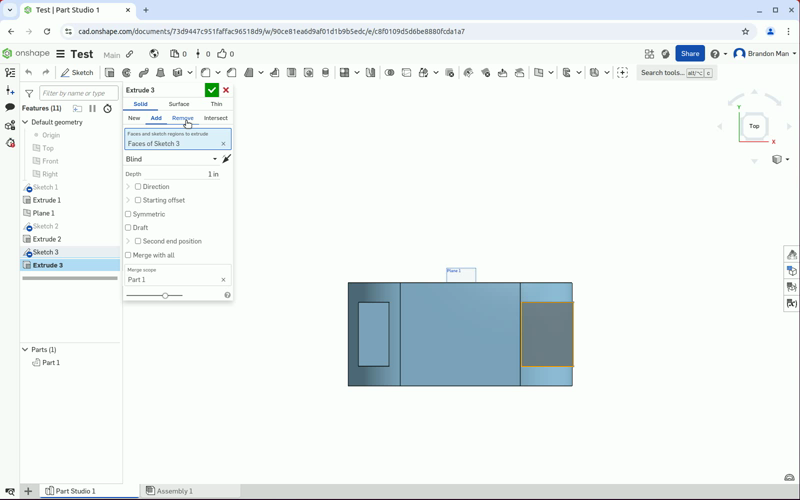
click(186, 120)
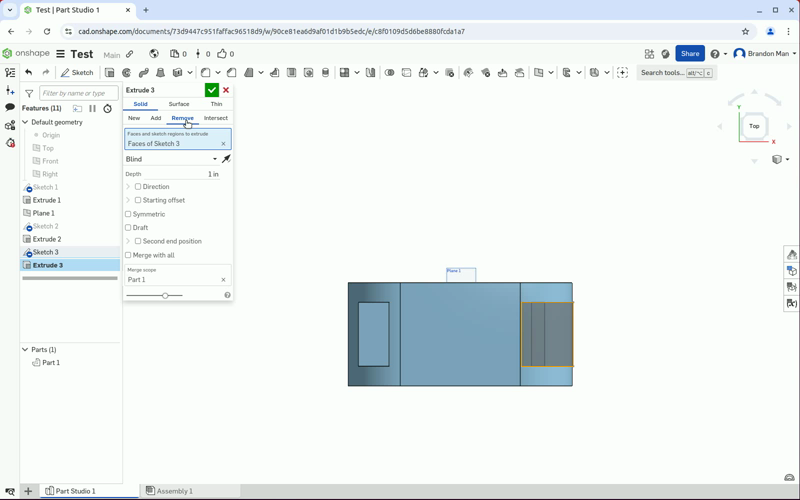
key(tab, 4)
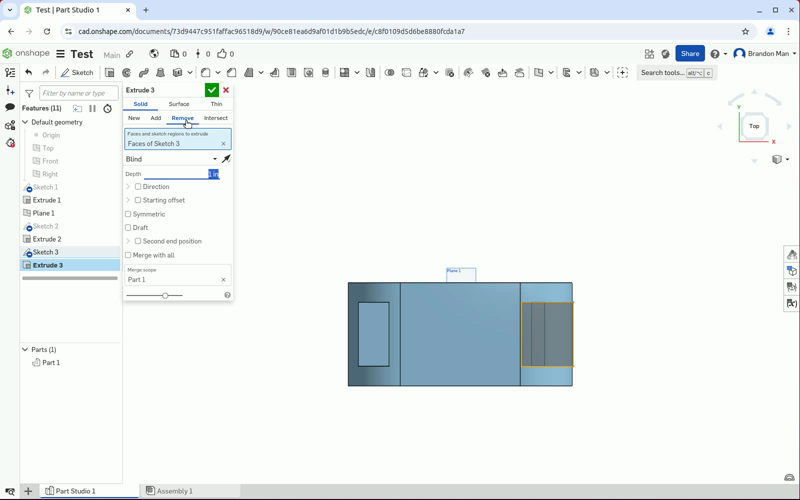
text(4.092)
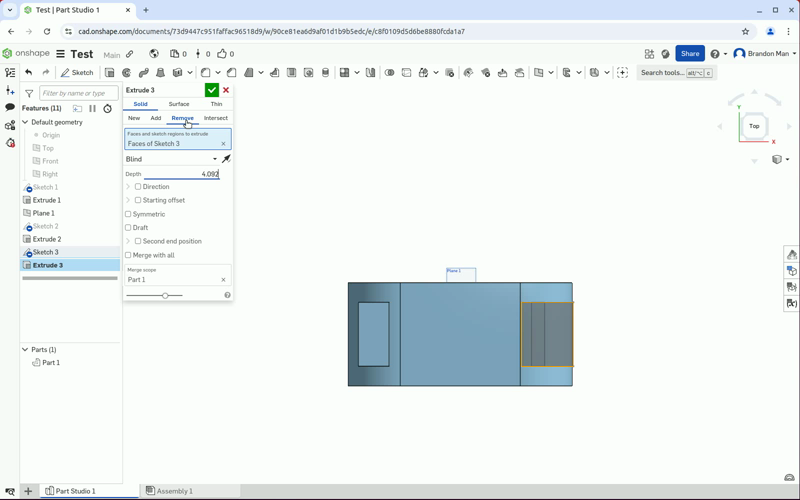
key(tab, 6)
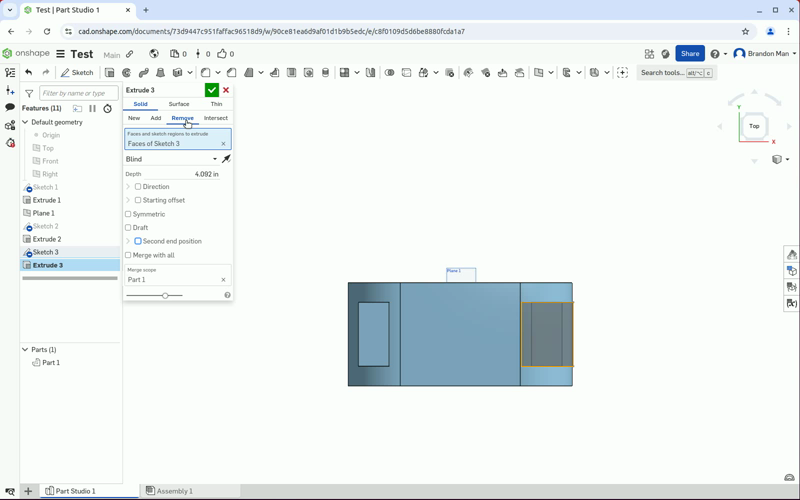
key(space)
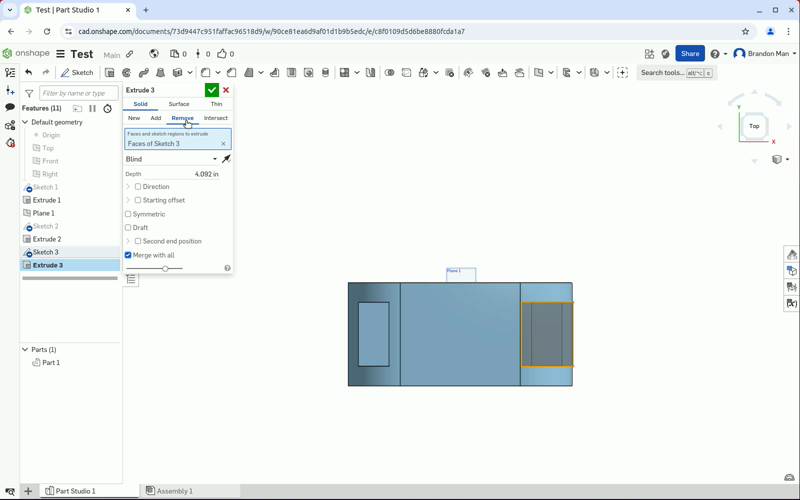
key(enter)
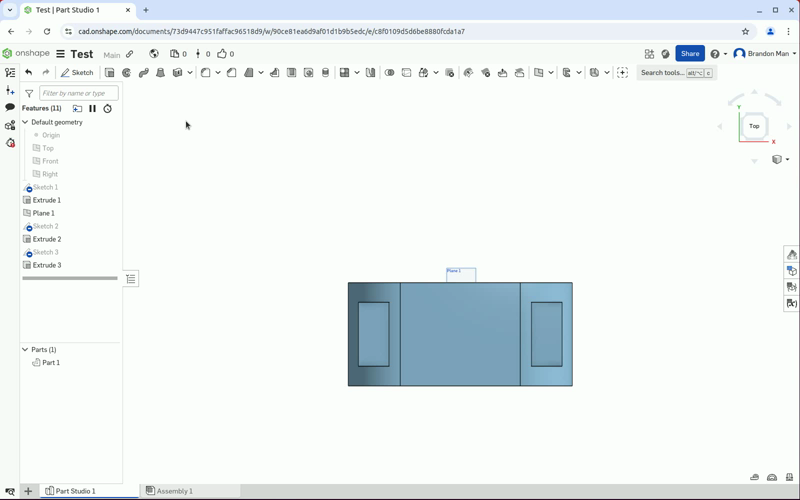
key(shift+h)
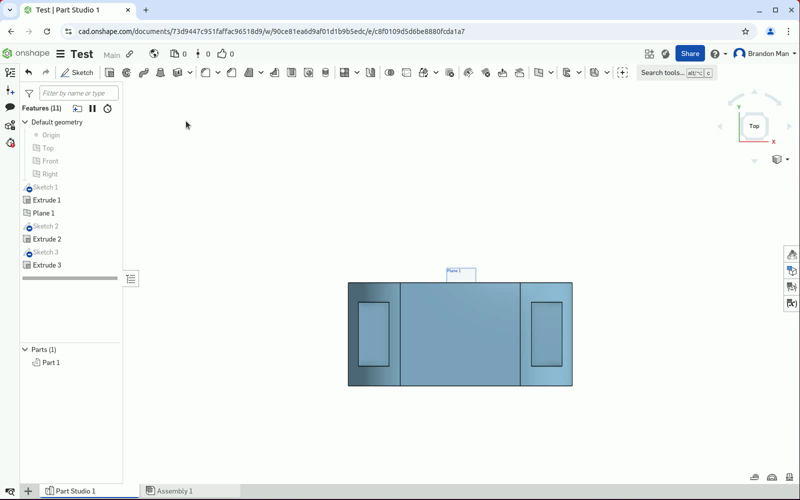
key(shift+h)
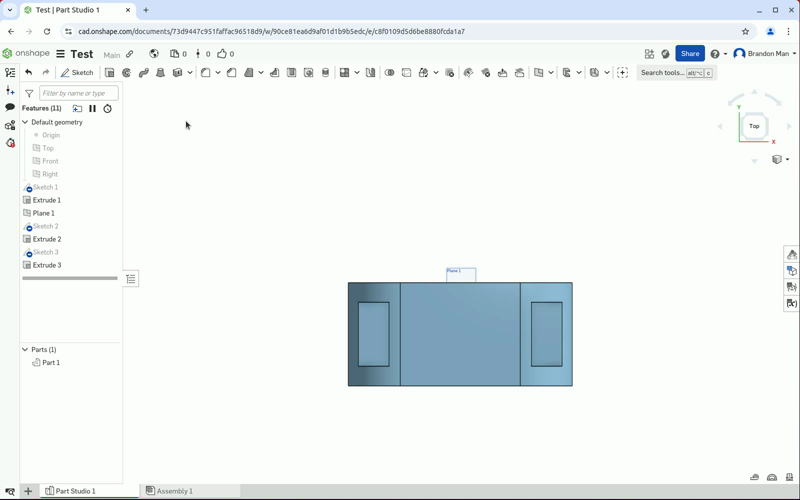
mouse_move(73, 189)
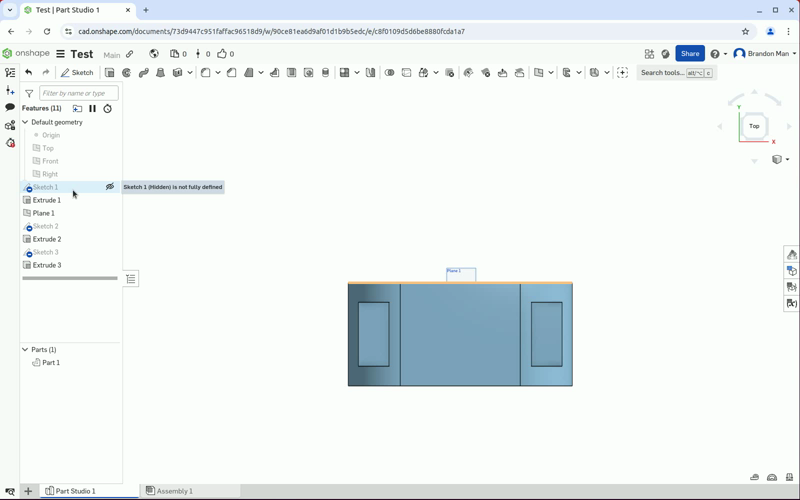
click(73, 189)
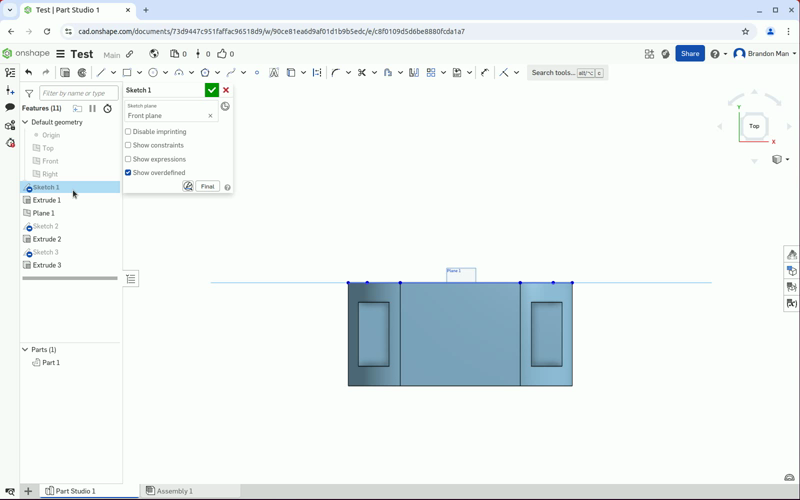
mouse_move(229, 92)
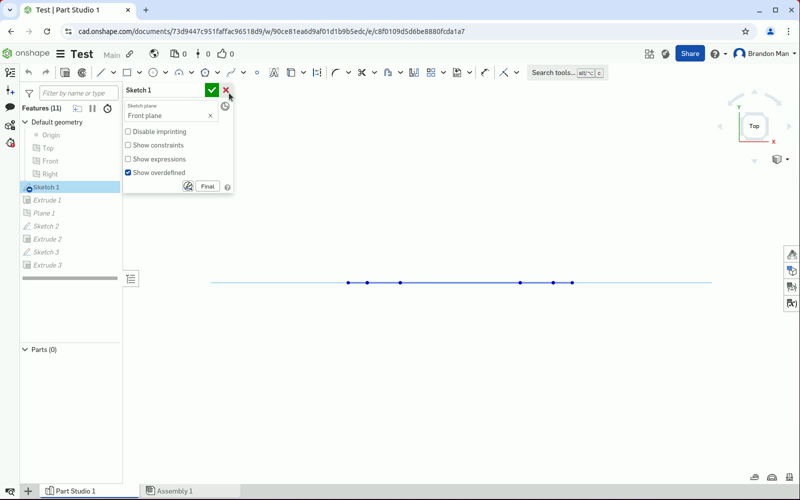
click(229, 92)
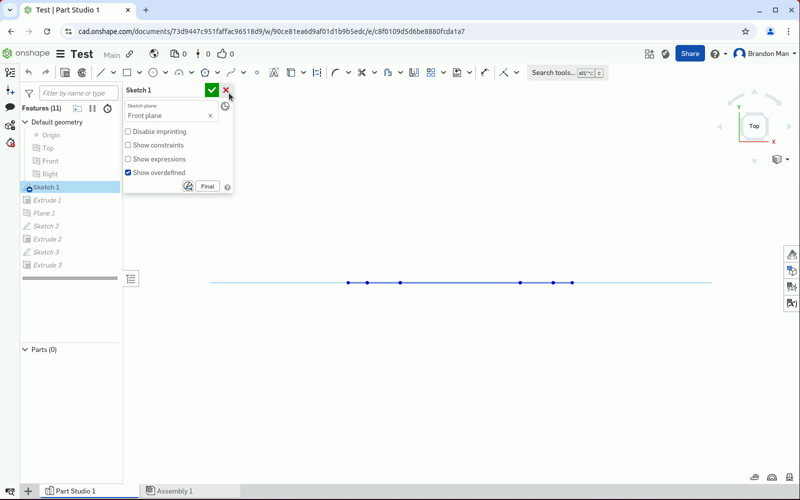
key(shift+s)
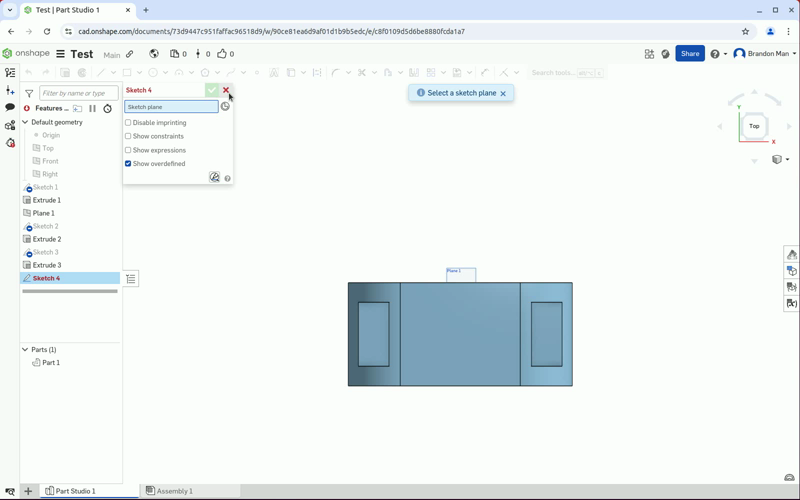
mouse_move(73, 215)
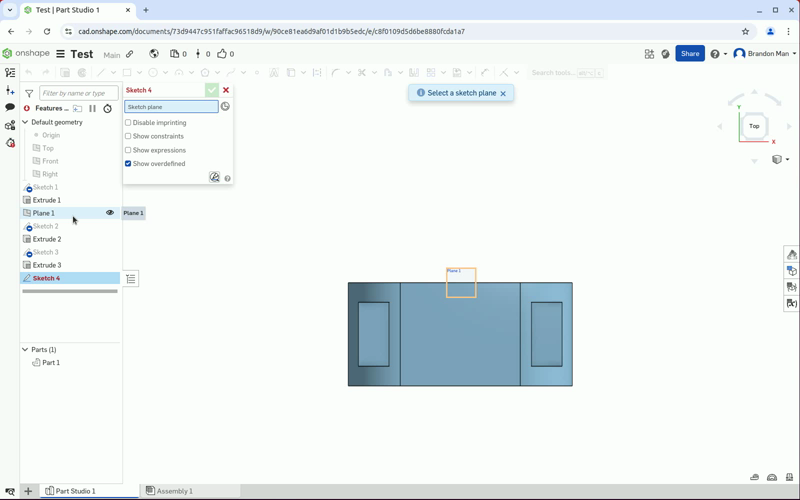
click(73, 215)
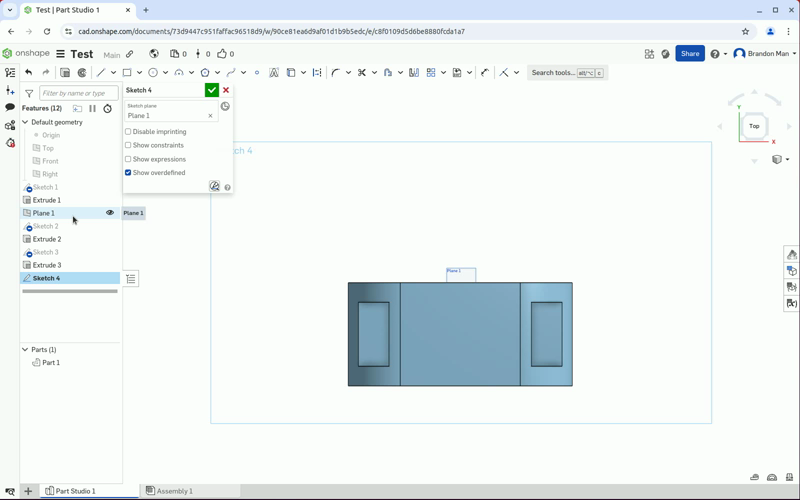
mouse_move(73, 352)
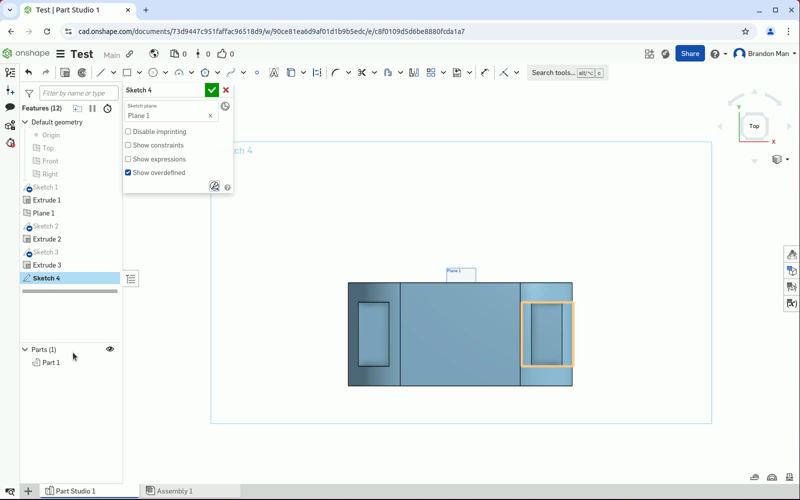
key(y)
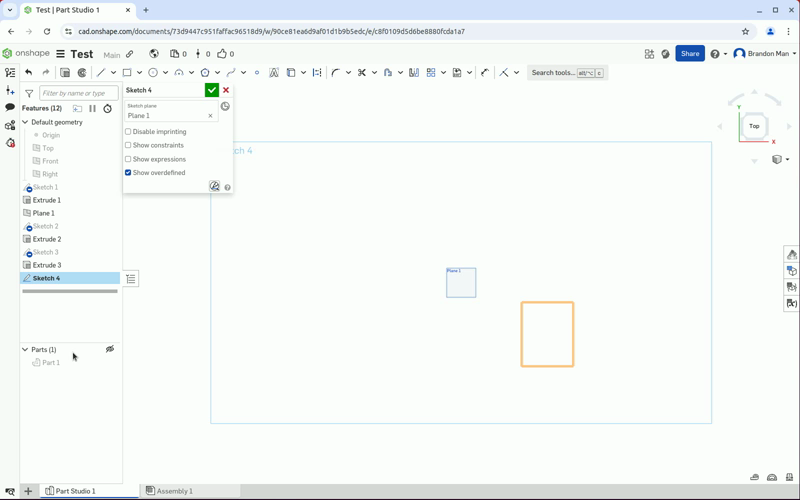
key(l)
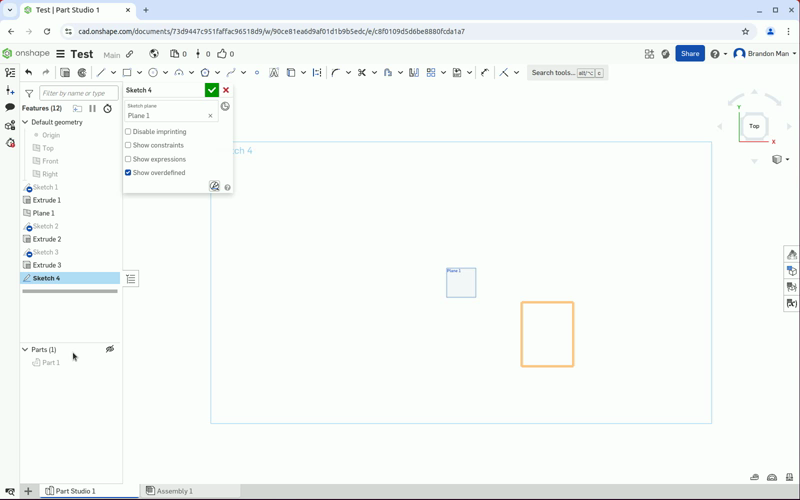
key_down(shift)
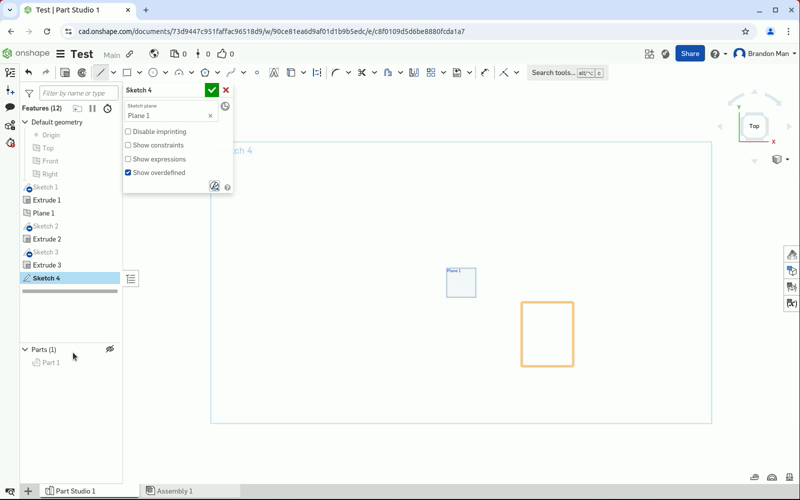
mouse_move(399, 366)
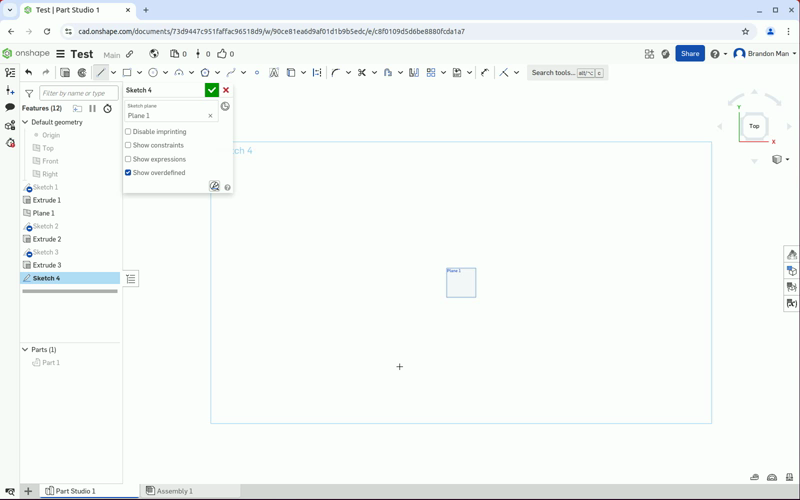
click(399, 366)
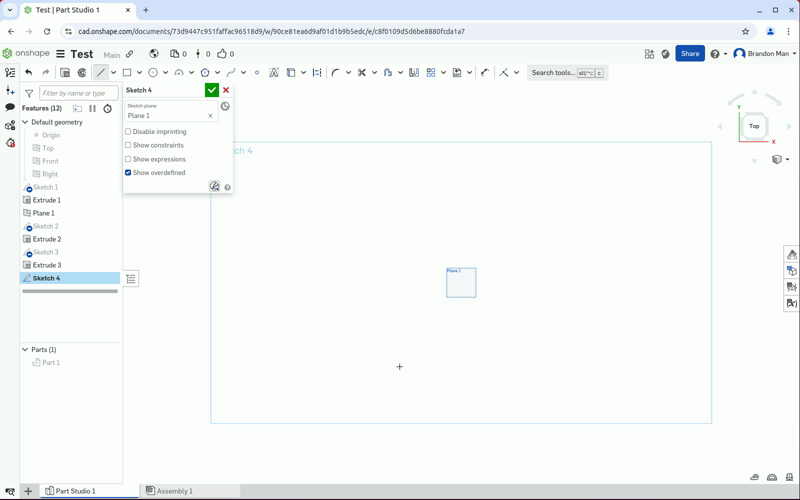
key_up(shift)
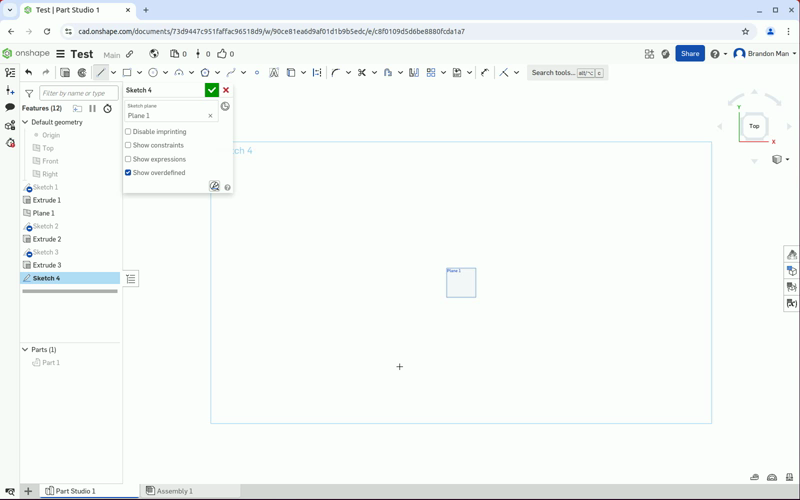
key_down(shift)
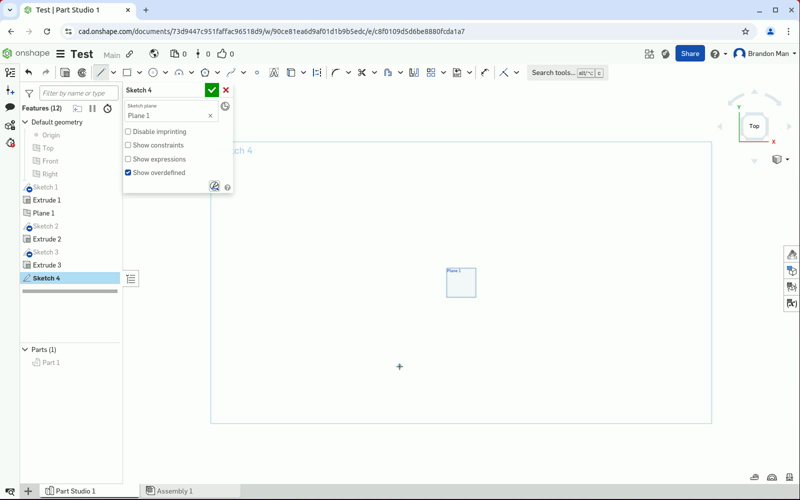
mouse_move(521, 366)
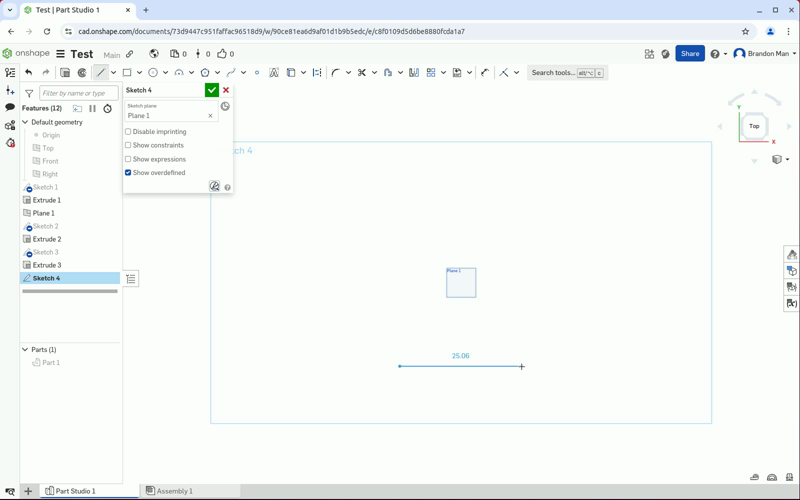
click(521, 366)
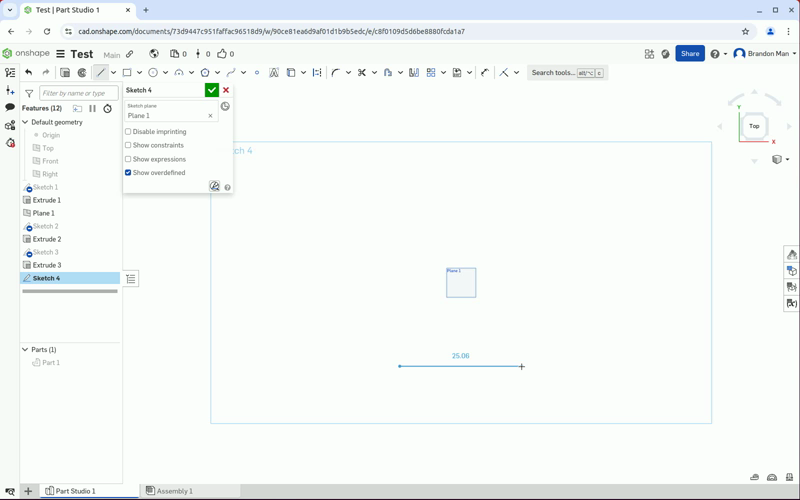
key_up(shift)
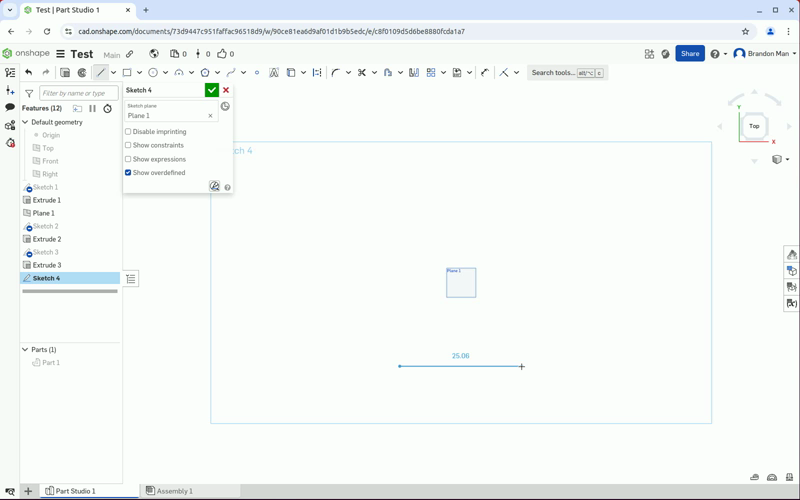
key_down(shift)
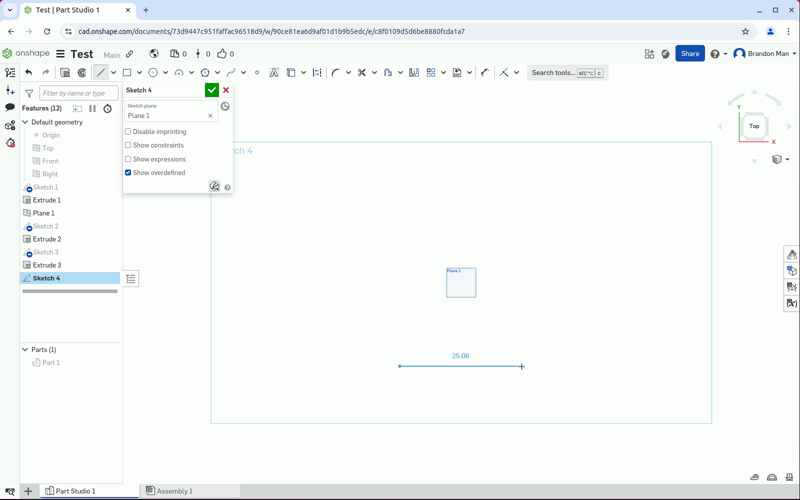
mouse_move(521, 302)
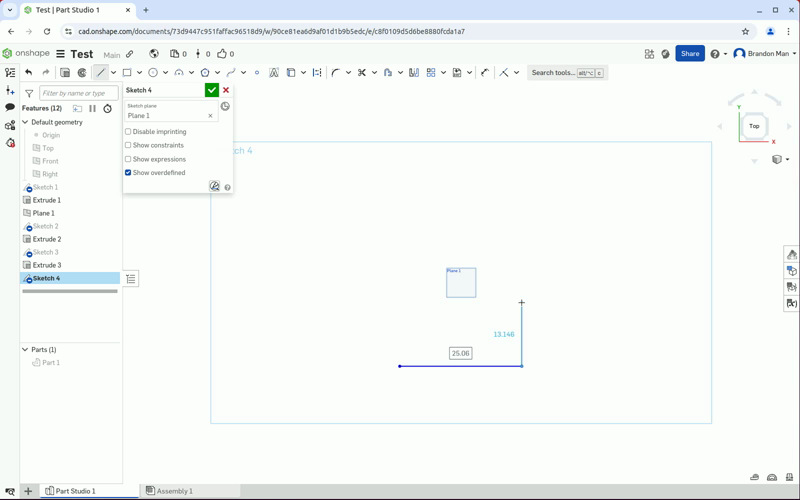
click(521, 302)
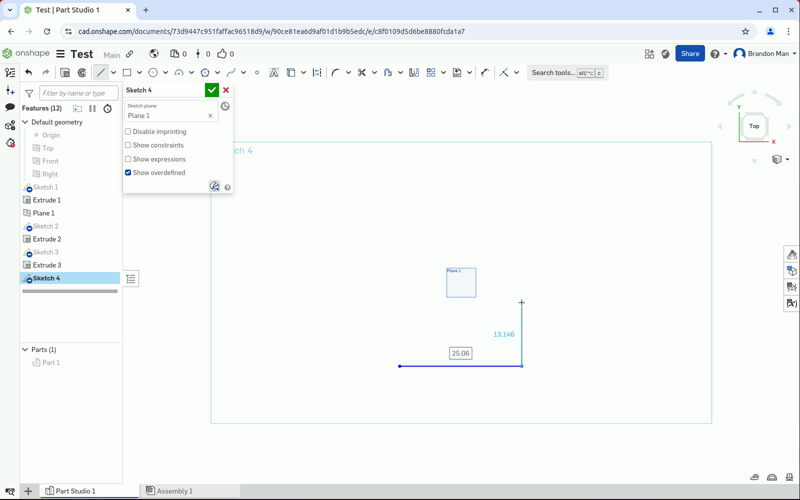
key_up(shift)
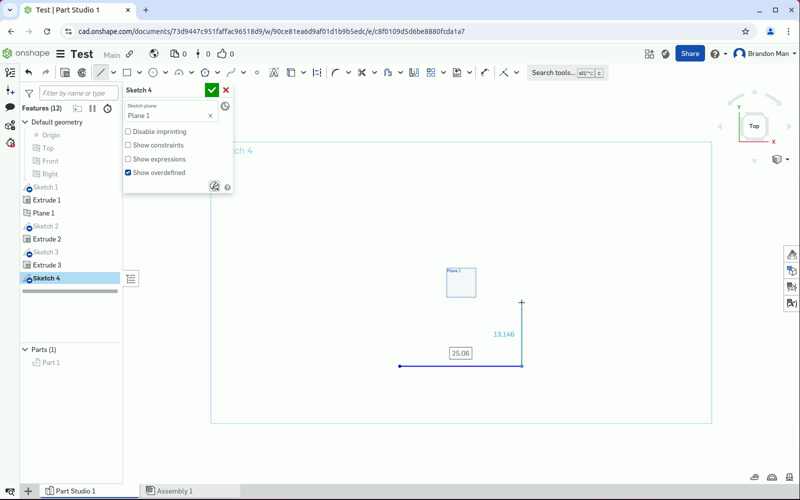
key_down(shift)
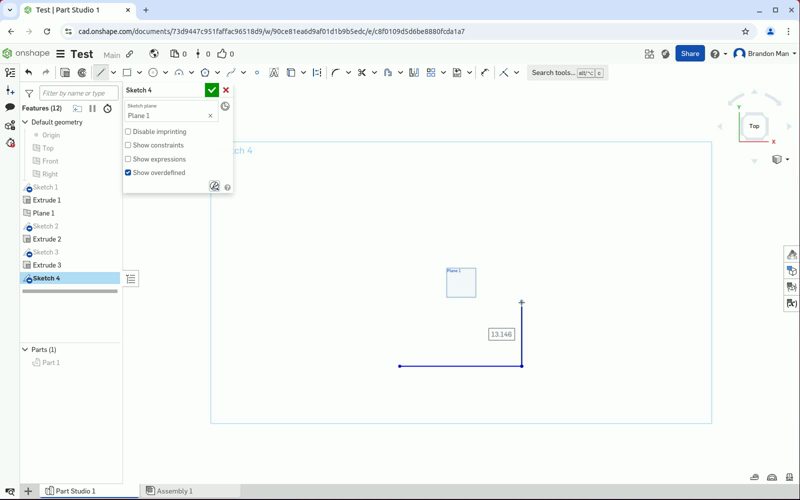
mouse_move(399, 302)
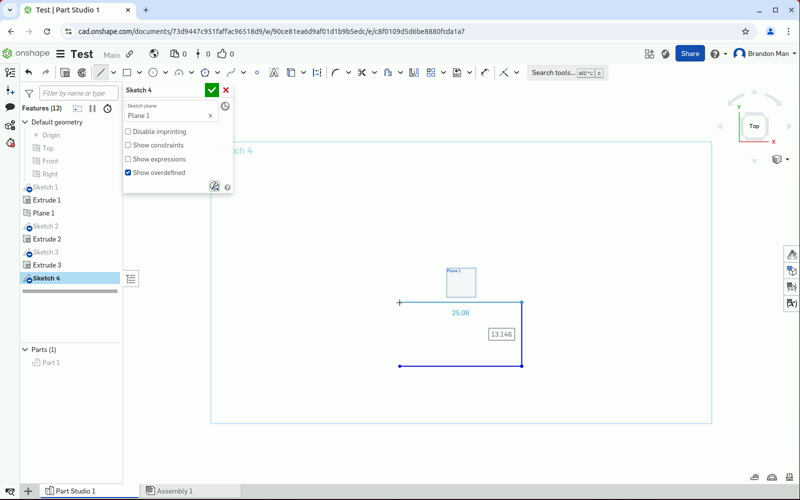
click(399, 302)
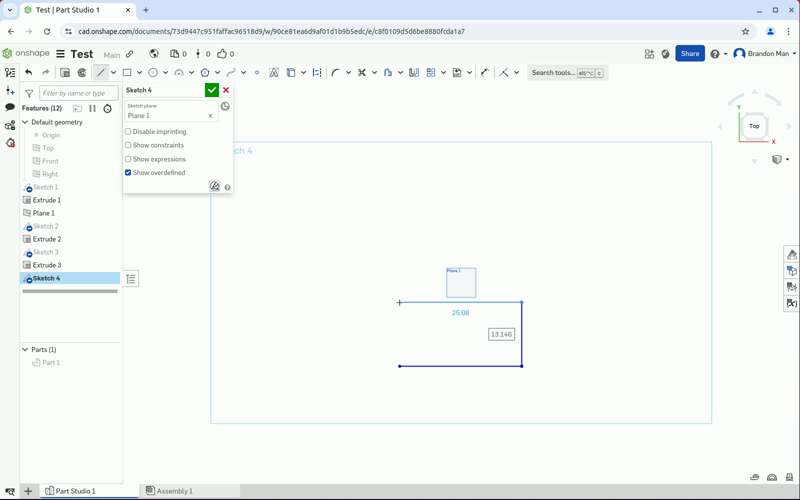
key_up(shift)
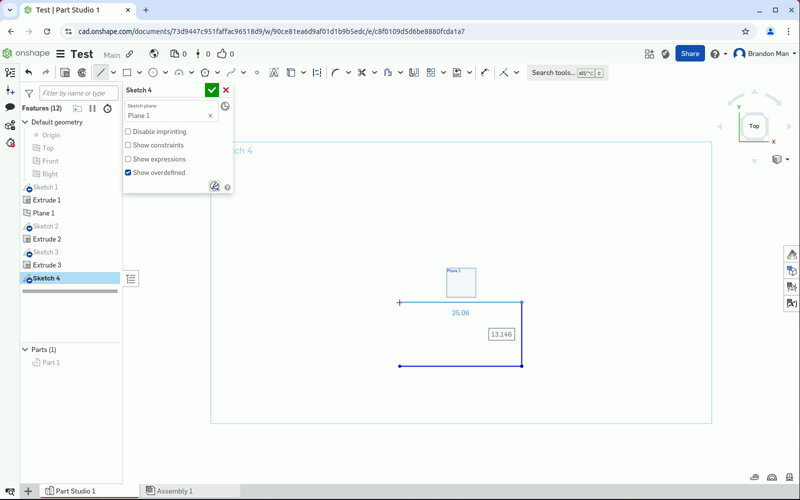
key_down(shift)
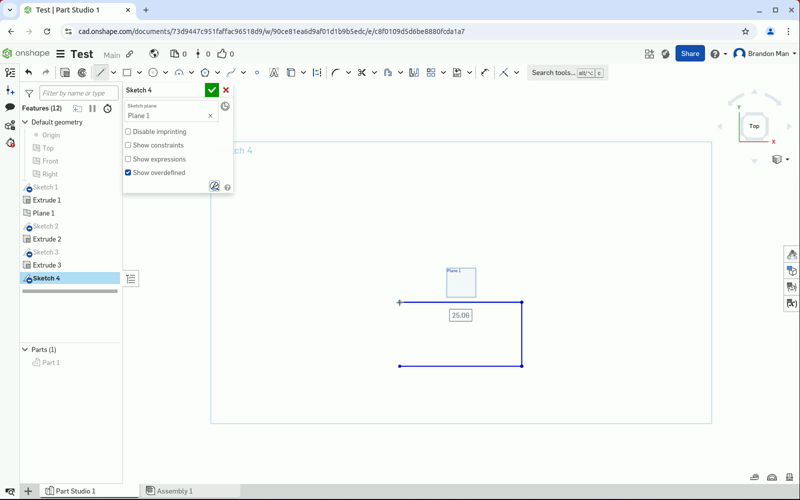
mouse_move(399, 366)
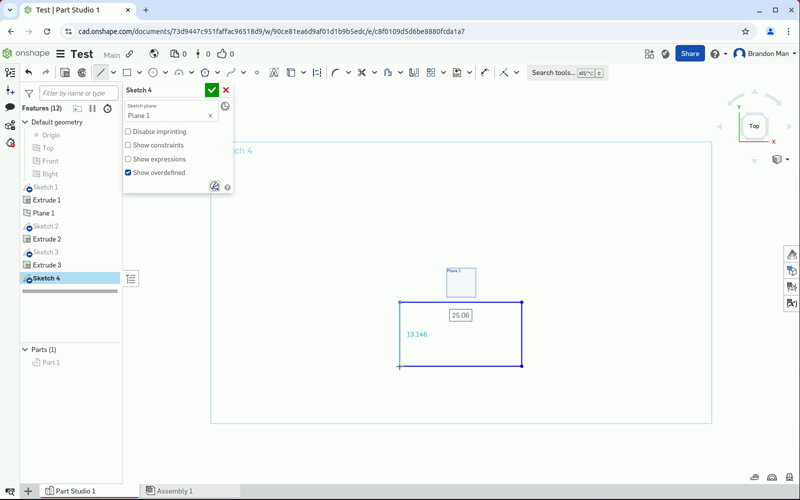
key_up(shift)
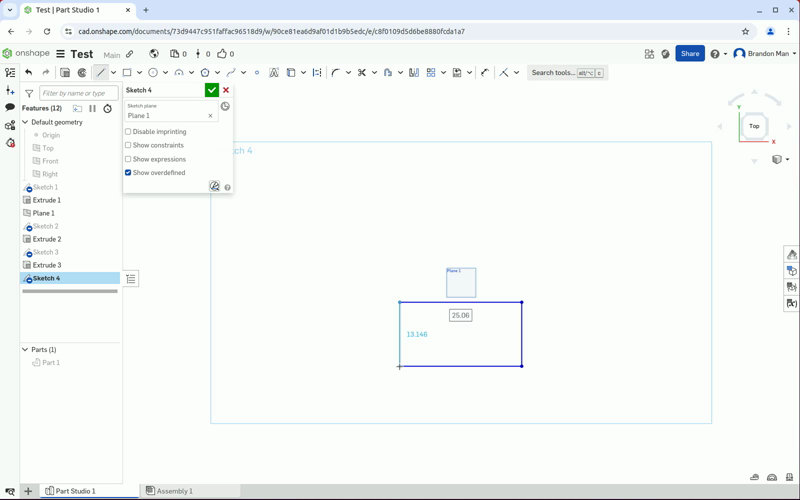
click(399, 366)
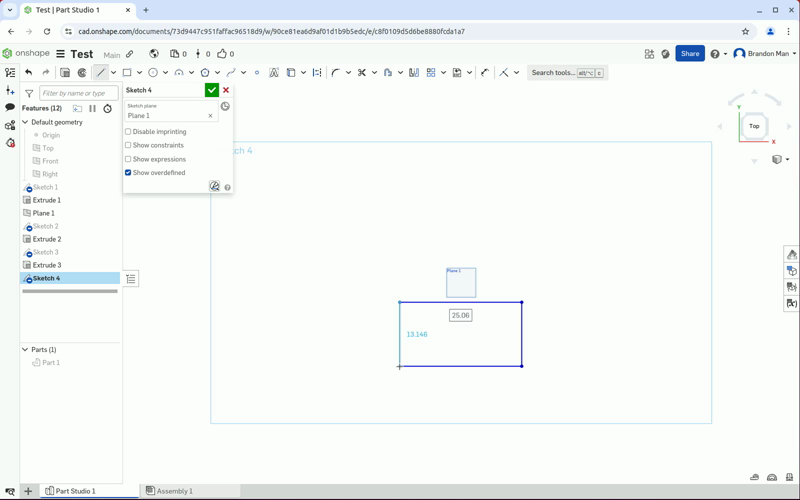
key(esc)
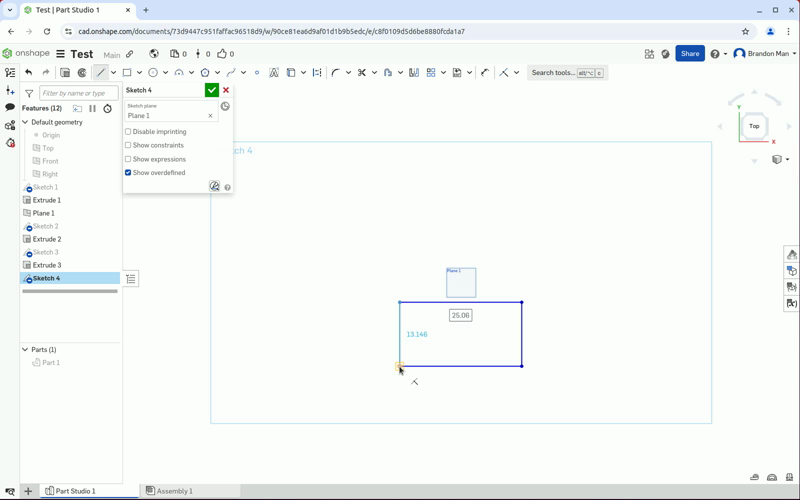
mouse_move(501, 331)
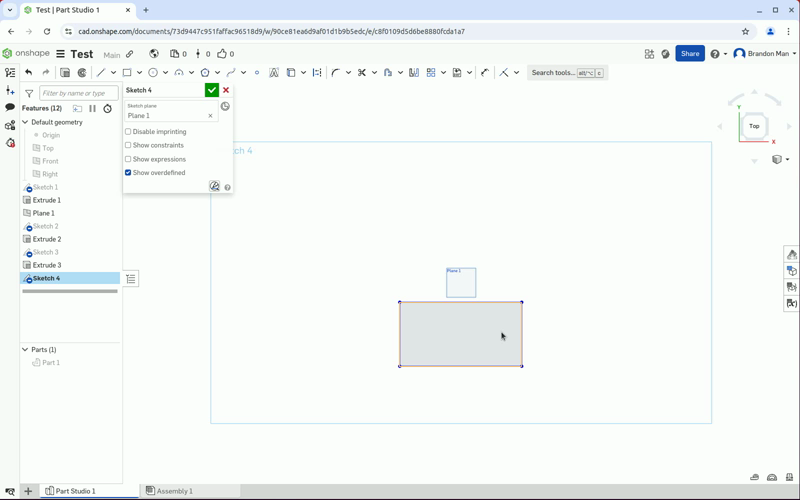
click(501, 331)
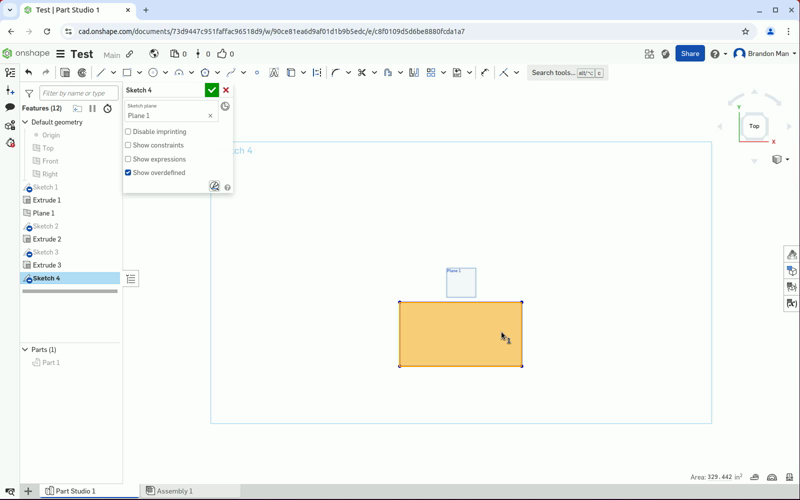
mouse_move(73, 352)
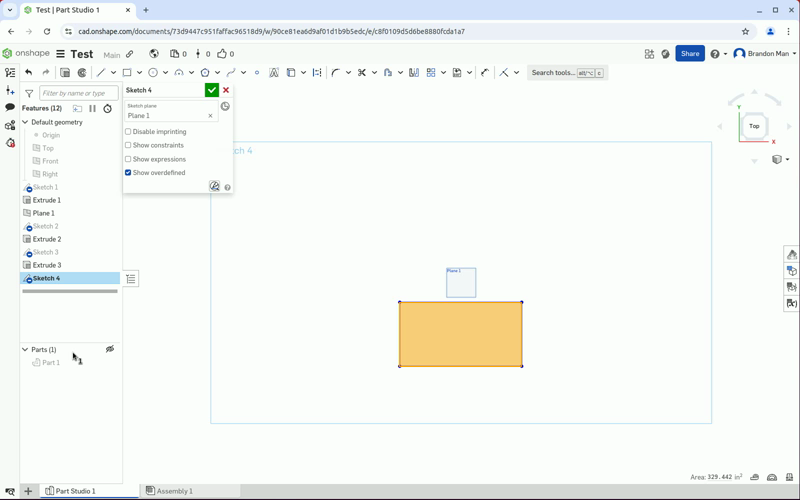
key(shift+y)
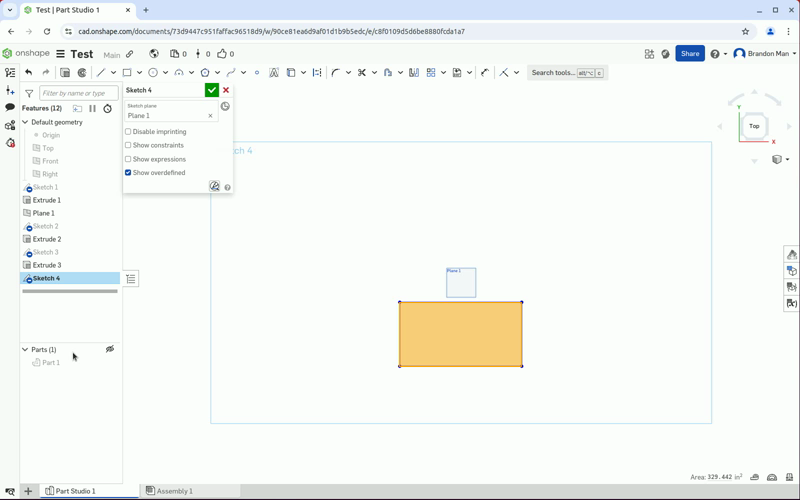
key(shift+e)
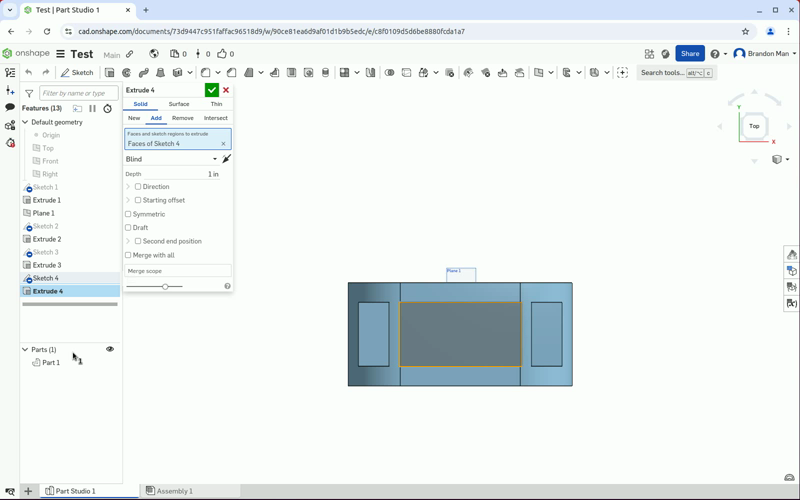
mouse_move(143, 106)
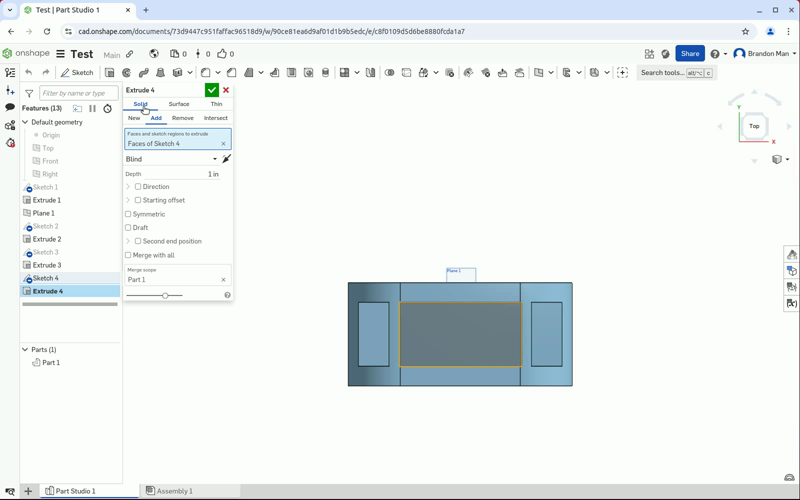
click(143, 106)
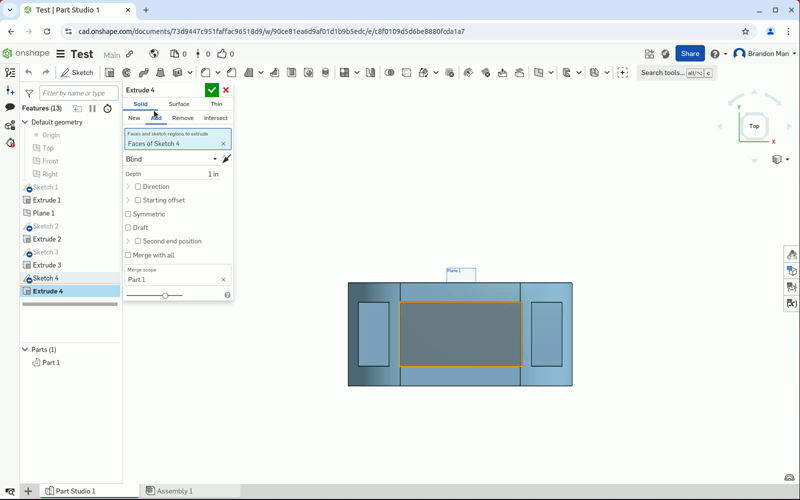
mouse_move(186, 120)
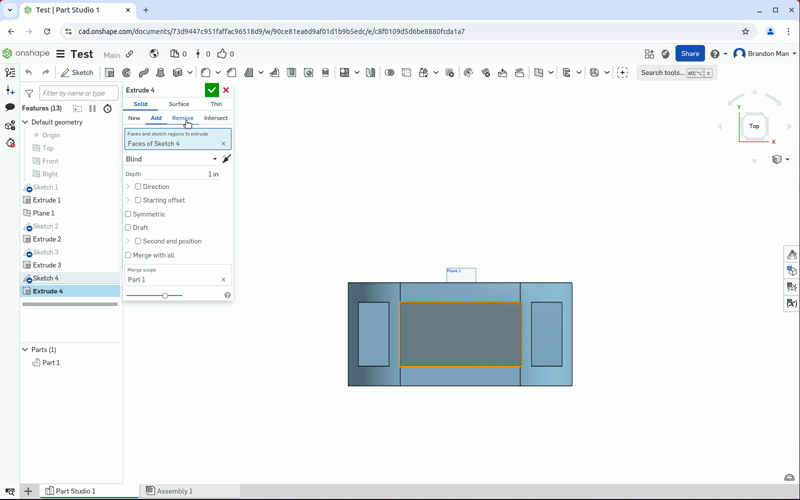
click(186, 120)
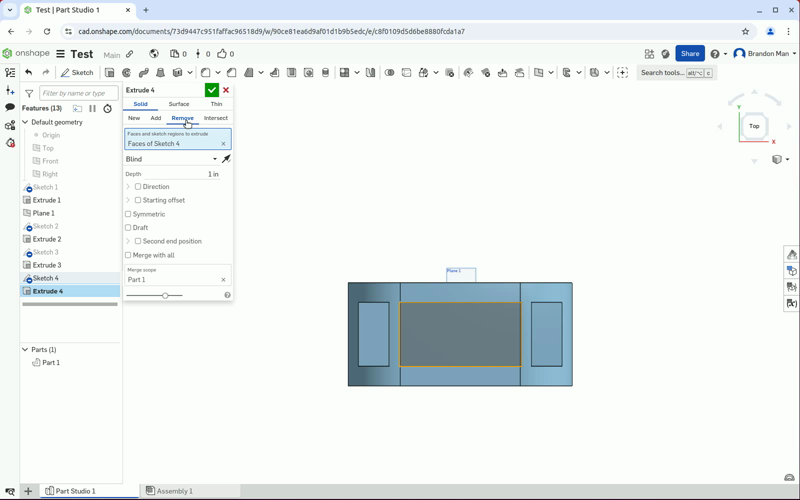
key(tab, 4)
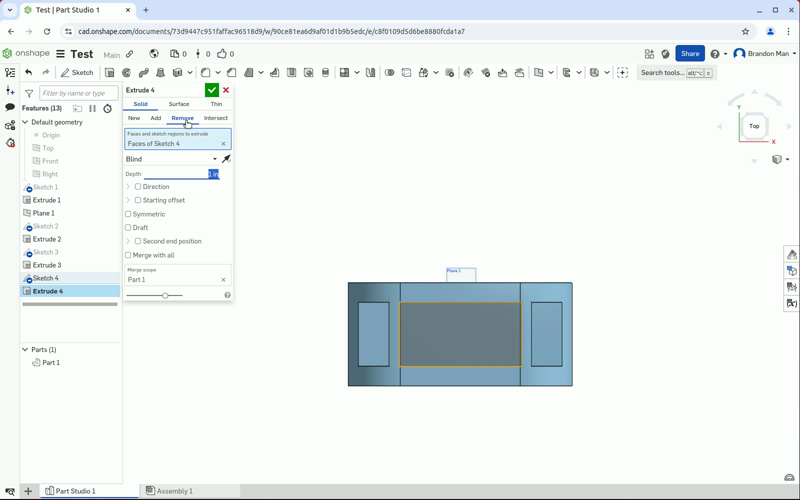
text(4.092)
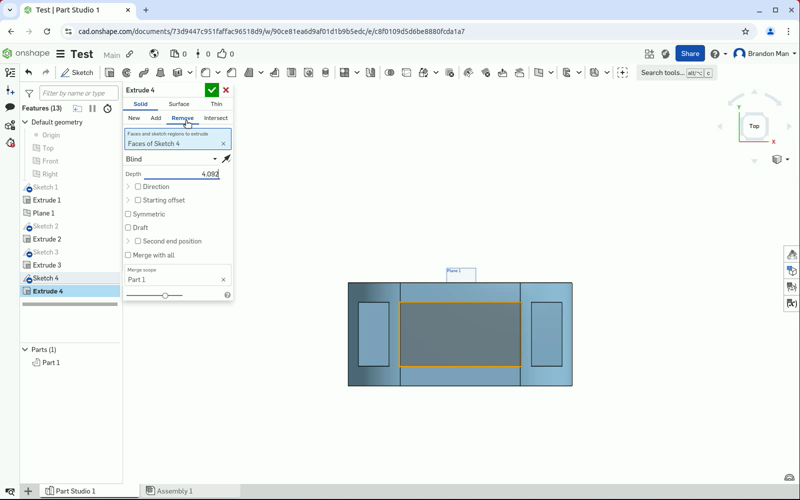
key(tab, 6)
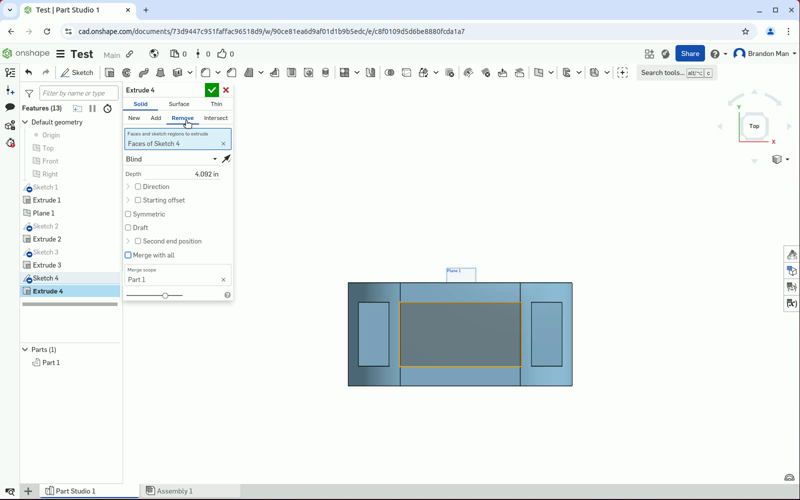
key(space)
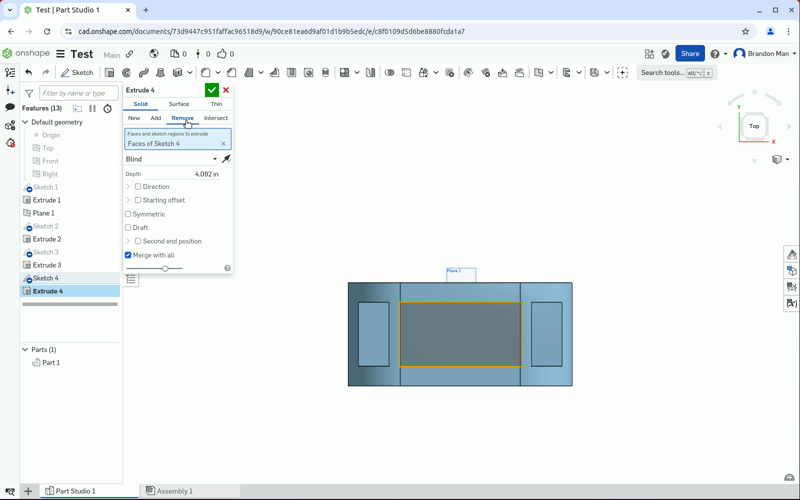
key(enter)
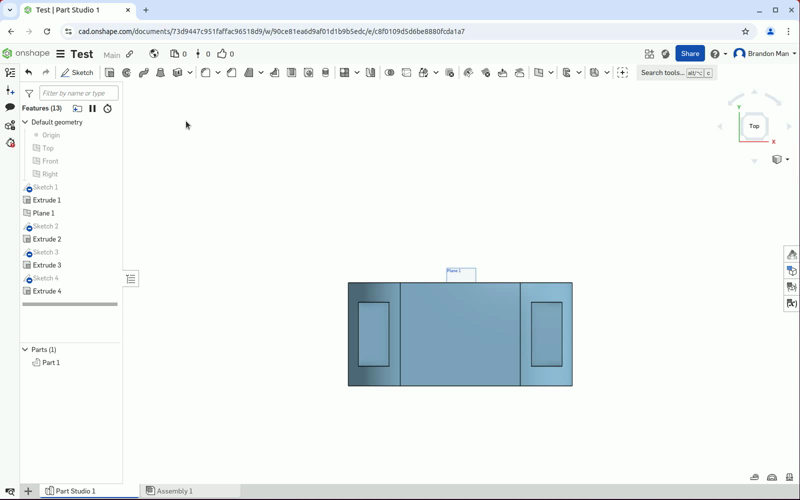
key(shift+h)
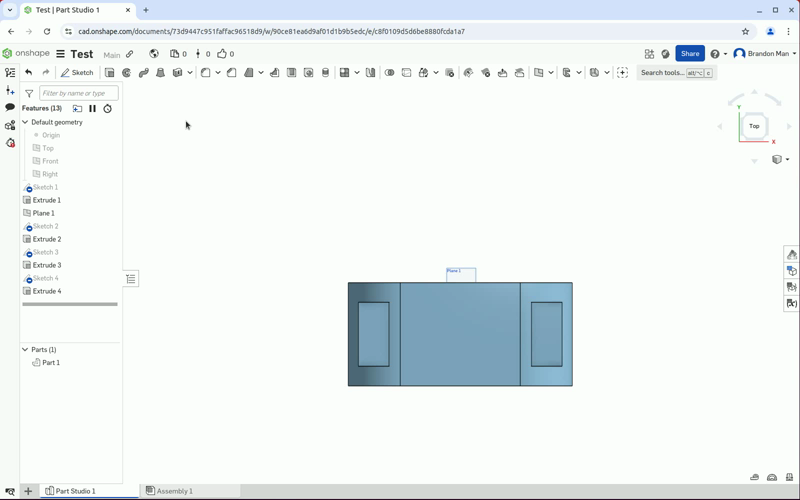
key(shift+h)
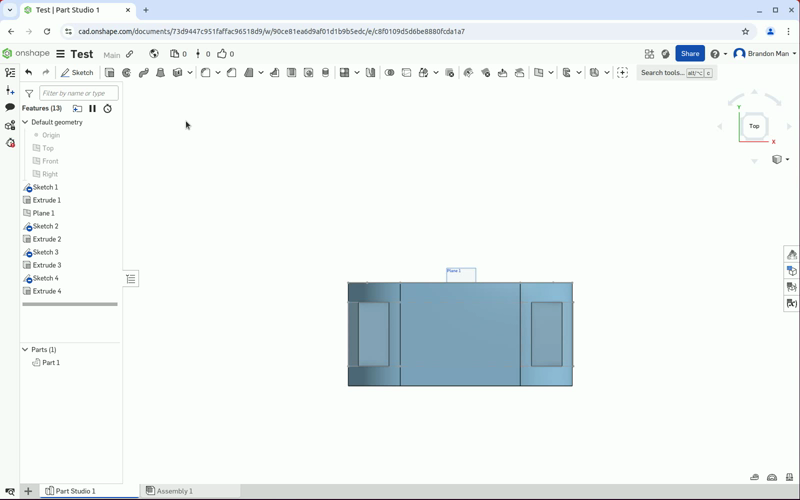
key(shift+7)
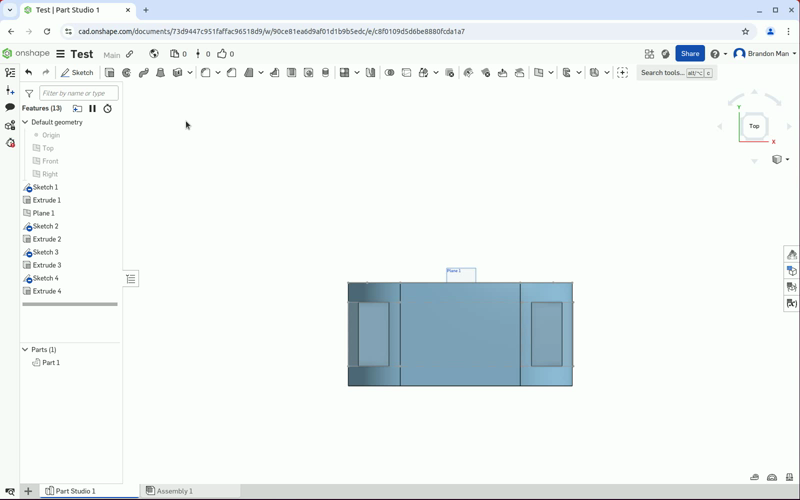
key(up, 3)
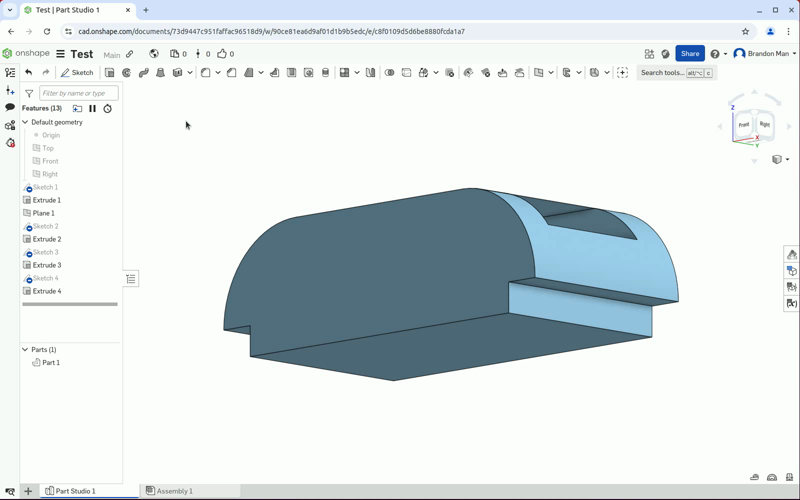
key(left, 3)
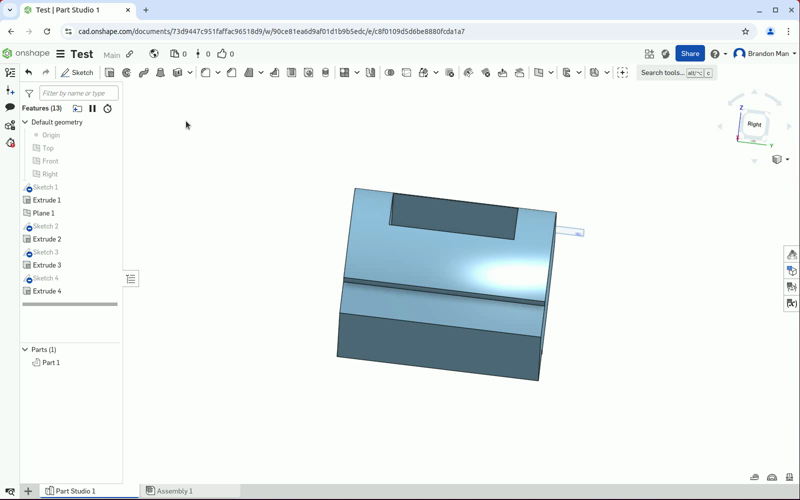
key(right, 3)
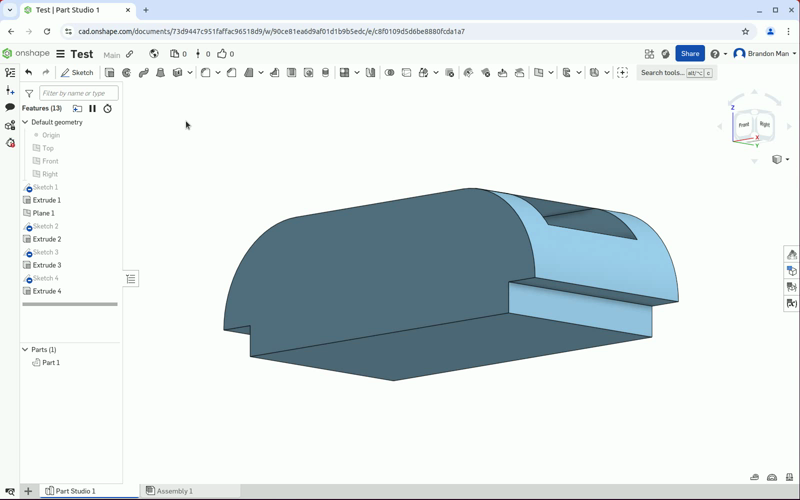
key(down, 3)
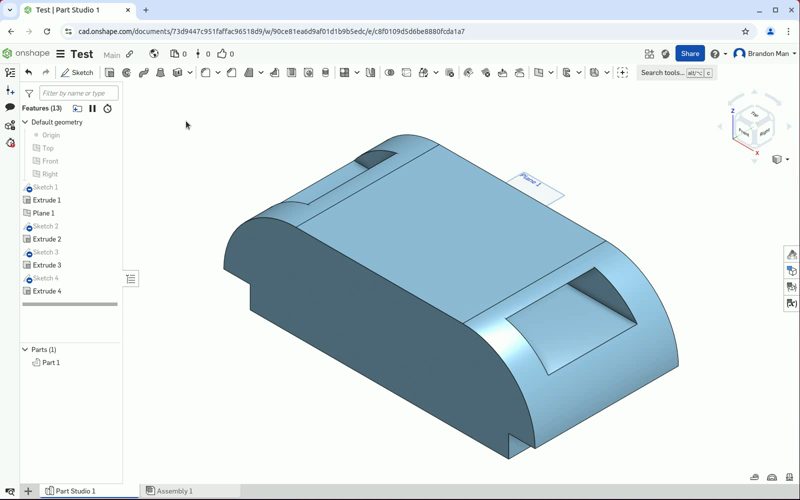
mouse_move(73, 189)
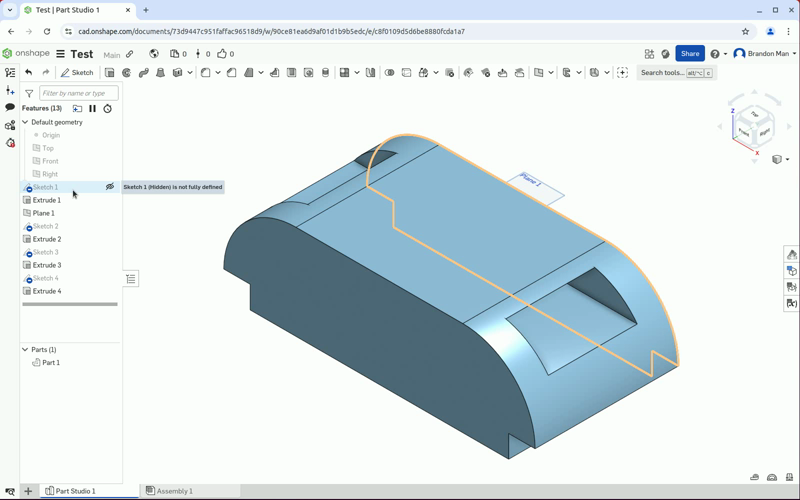
click(73, 189)